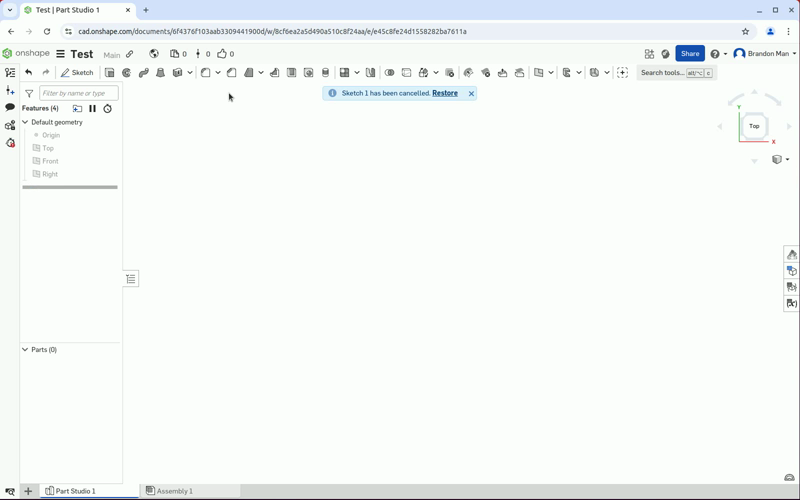
key(shift+h)
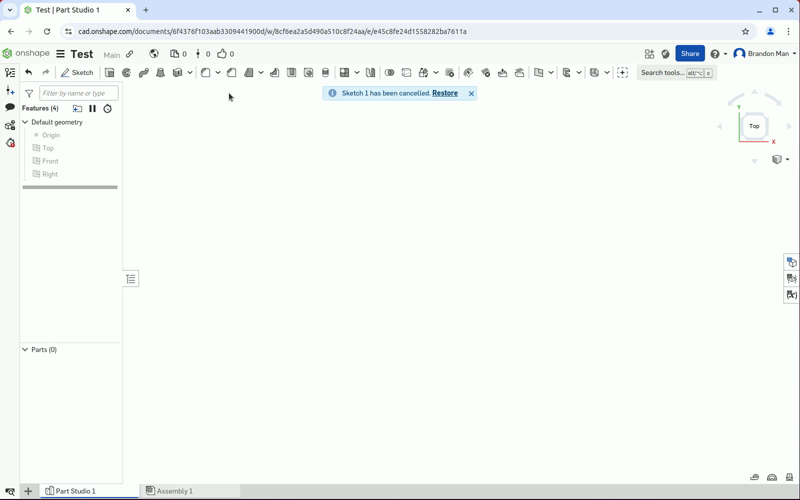
mouse_move(73, 352)
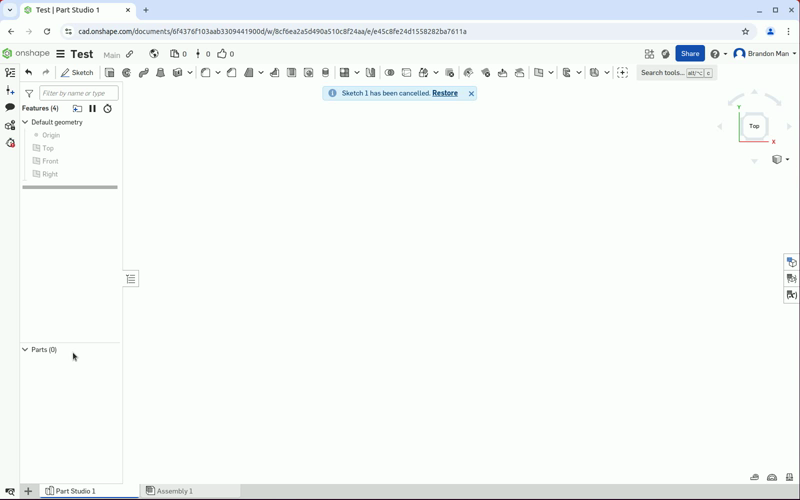
key(y)
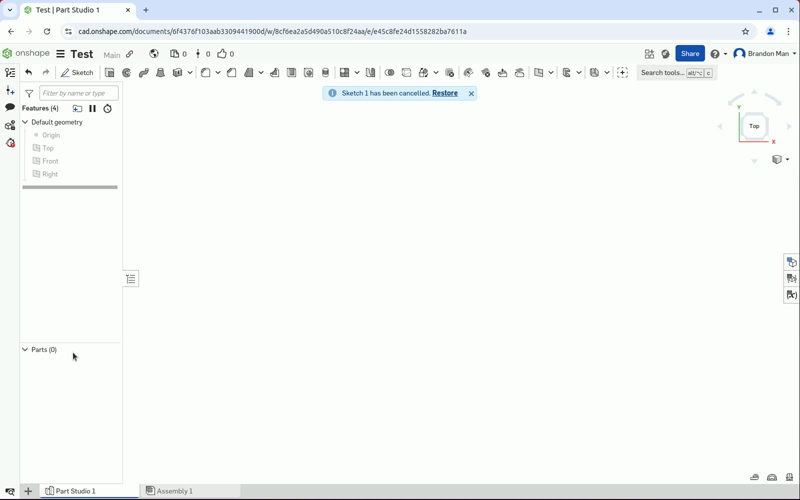
key(shift+p)
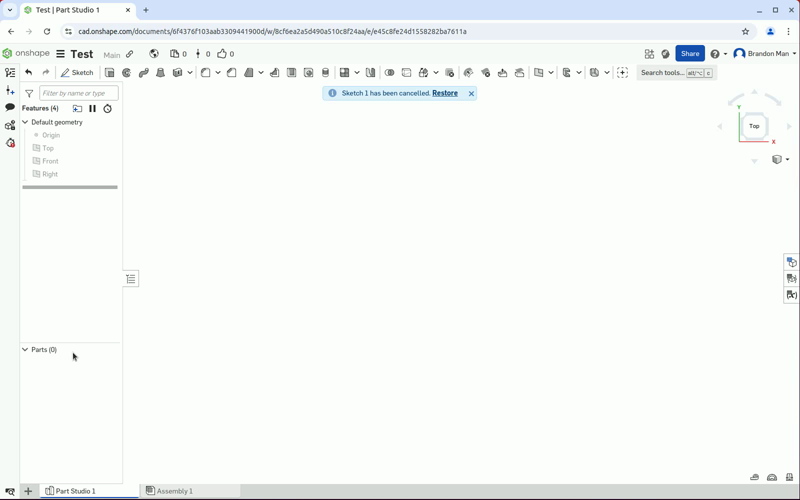
key(space)
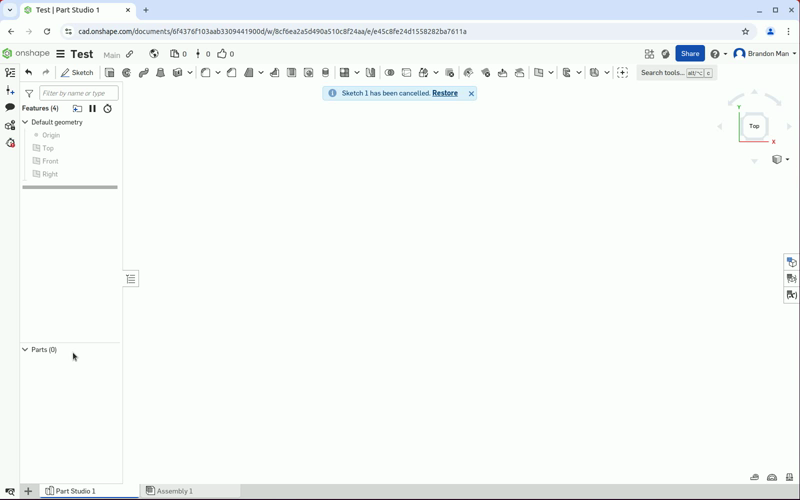
key_down(shift)
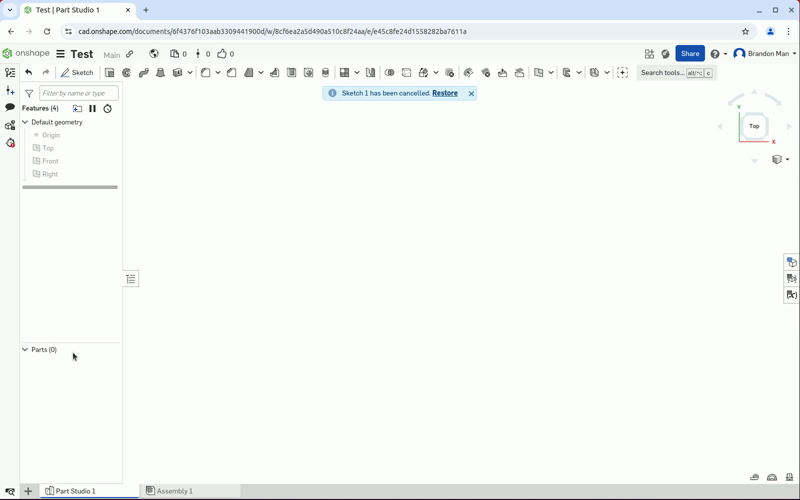
key(up)
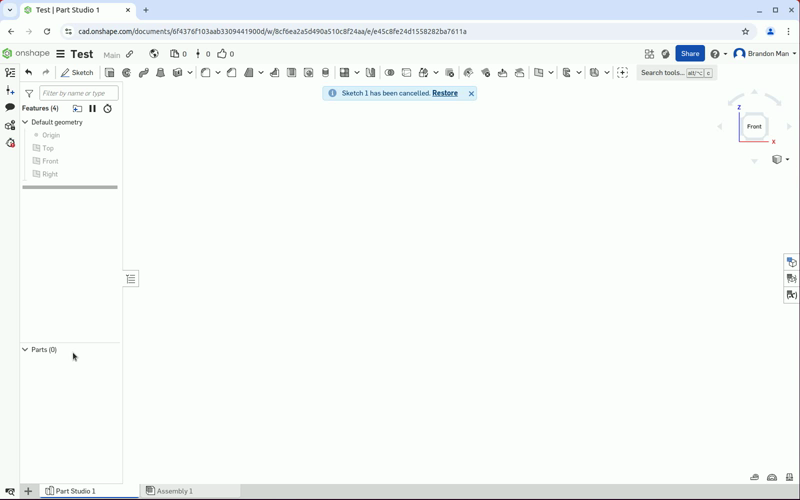
key_up(shift)
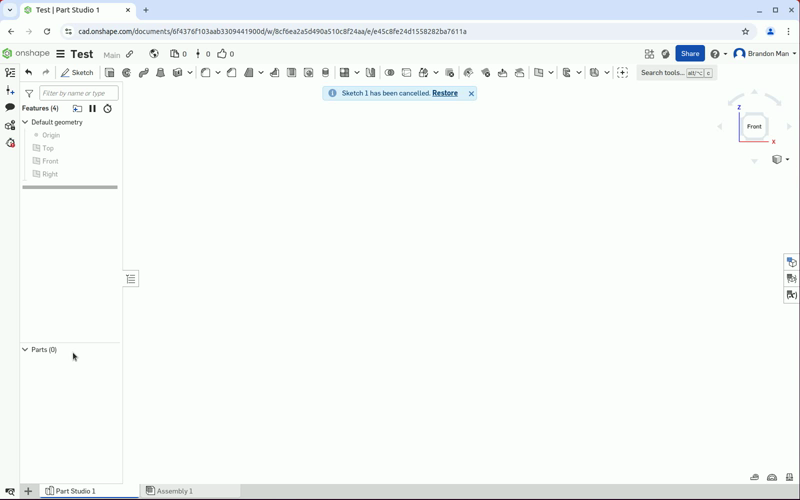
mouse_move(73, 352)
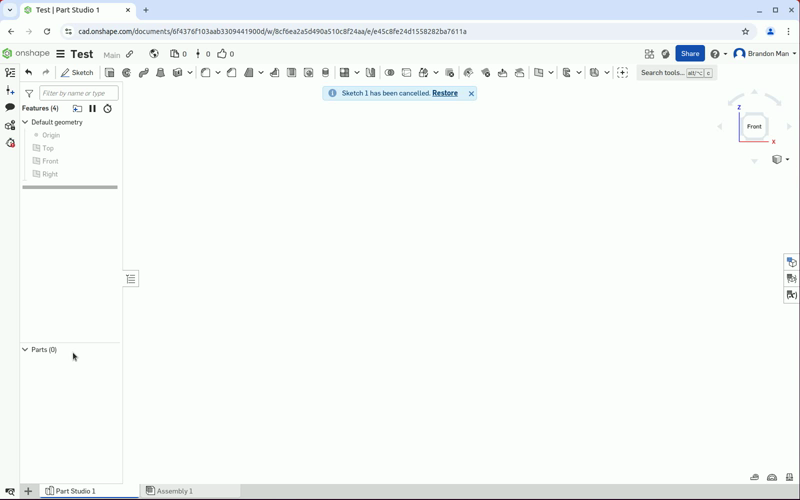
key(shift+y)
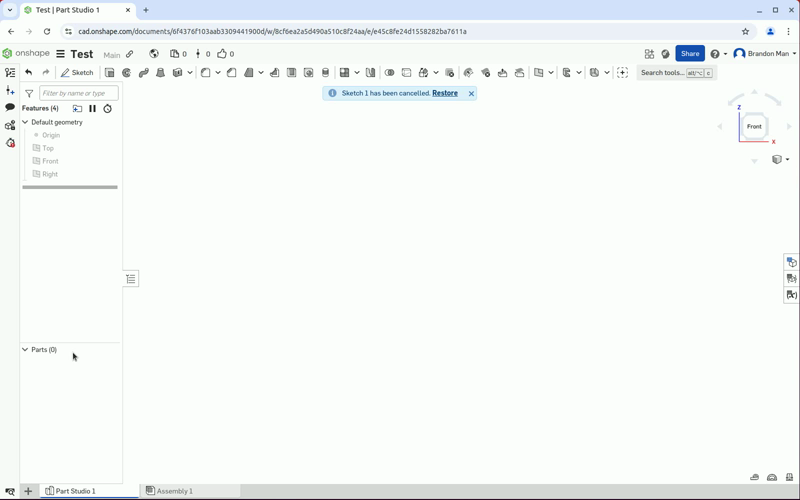
key(shift+s)
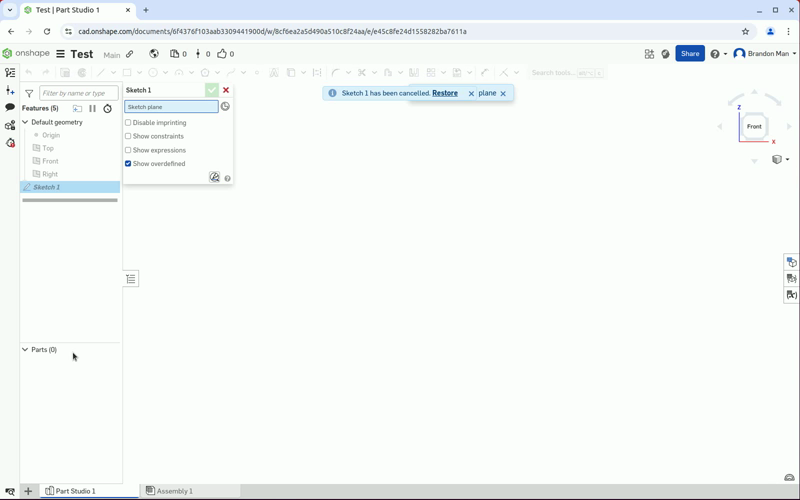
mouse_move(73, 163)
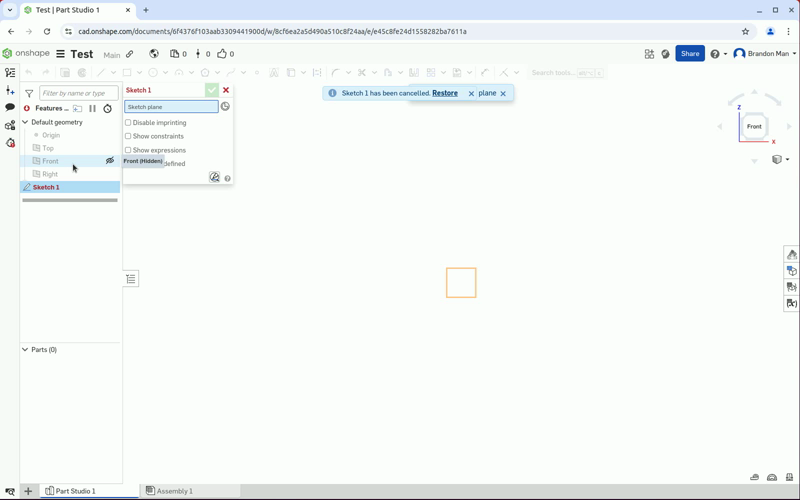
click(73, 163)
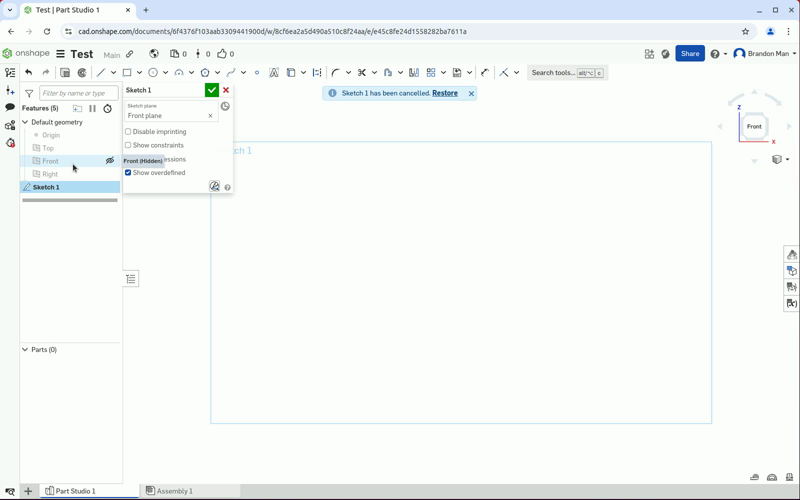
mouse_move(73, 352)
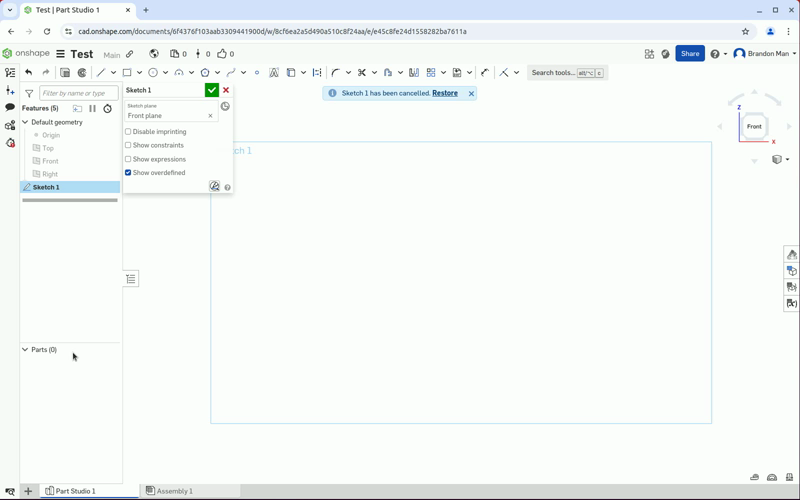
key(y)
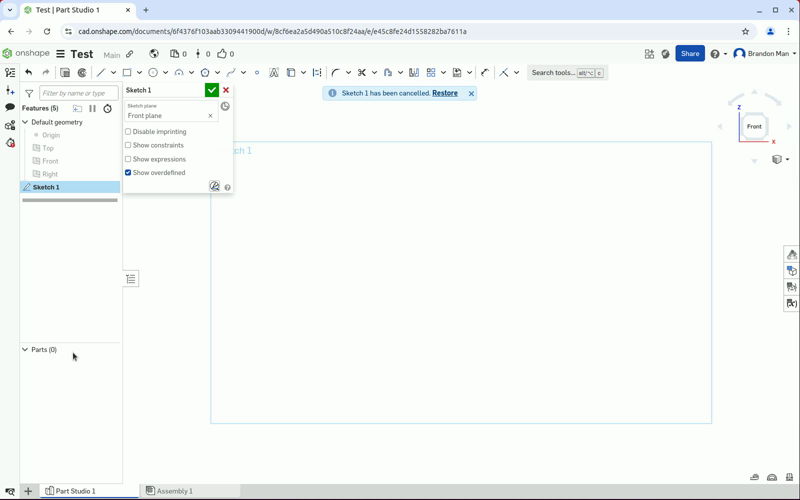
key(l)
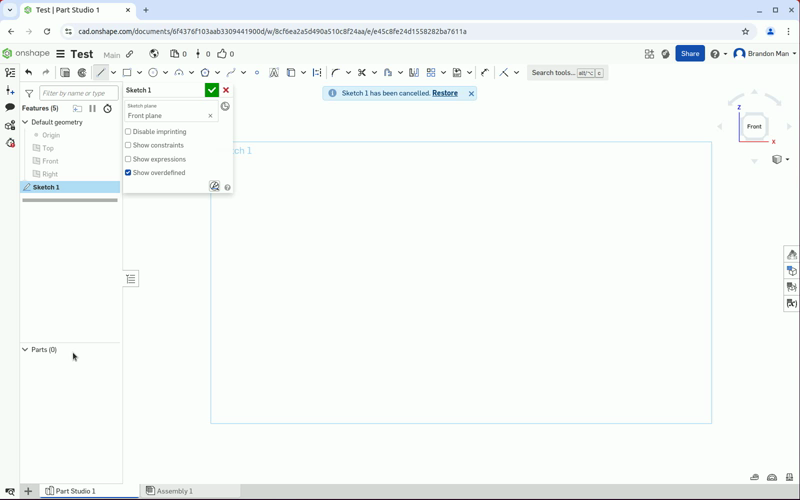
key_down(shift)
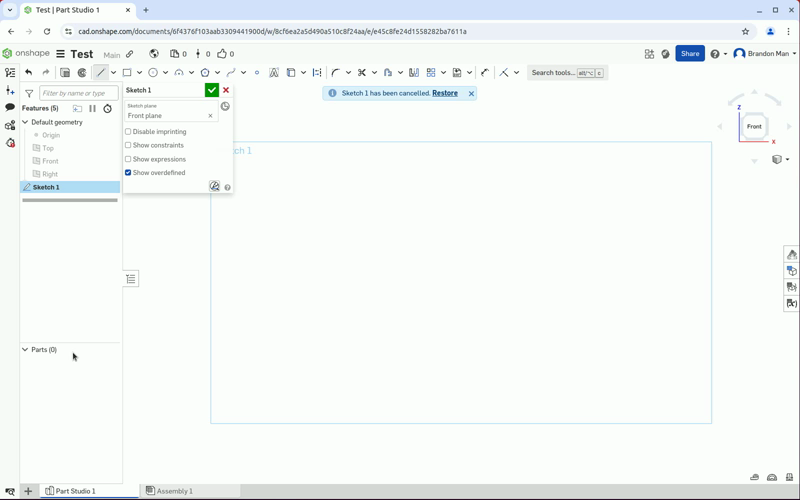
mouse_move(405, 280)
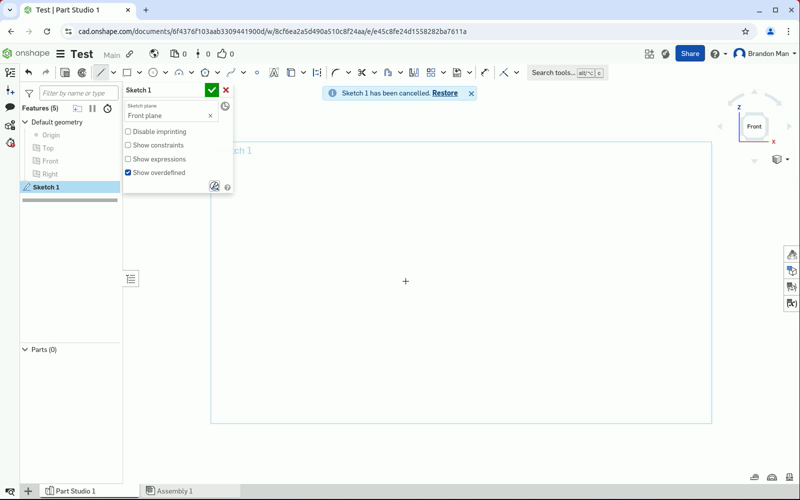
click(405, 280)
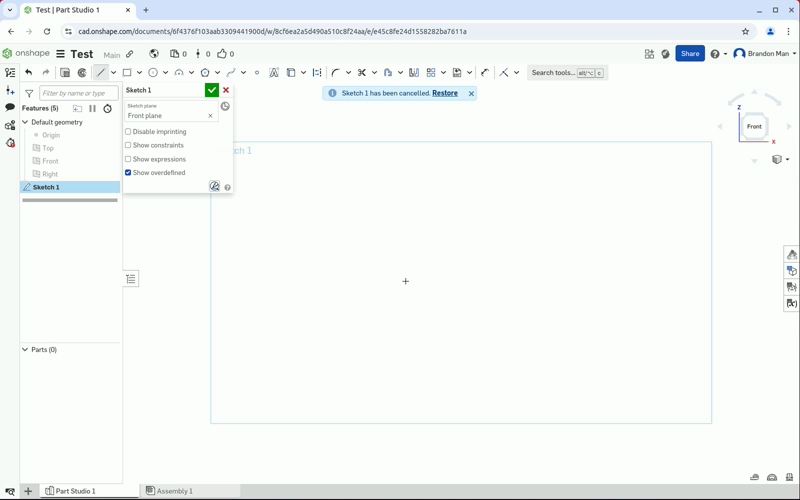
key_up(shift)
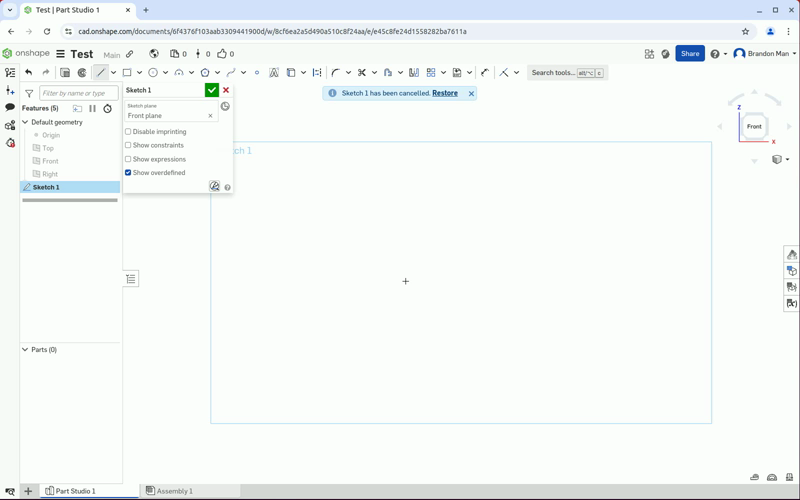
key_down(shift)
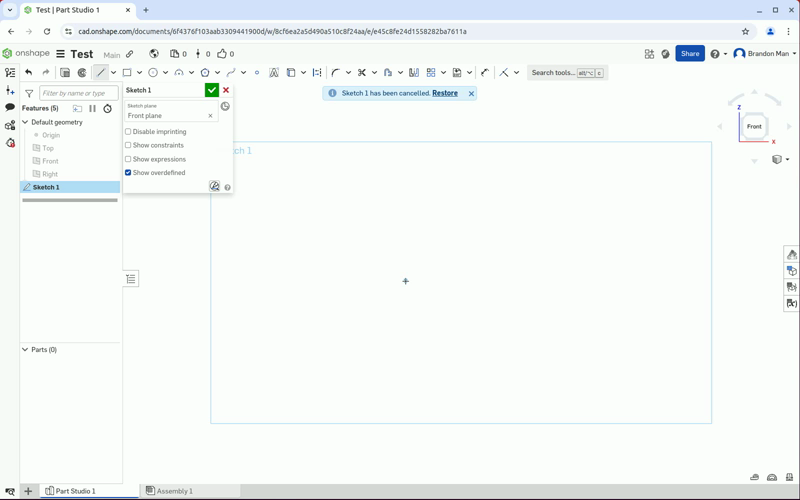
mouse_move(435, 280)
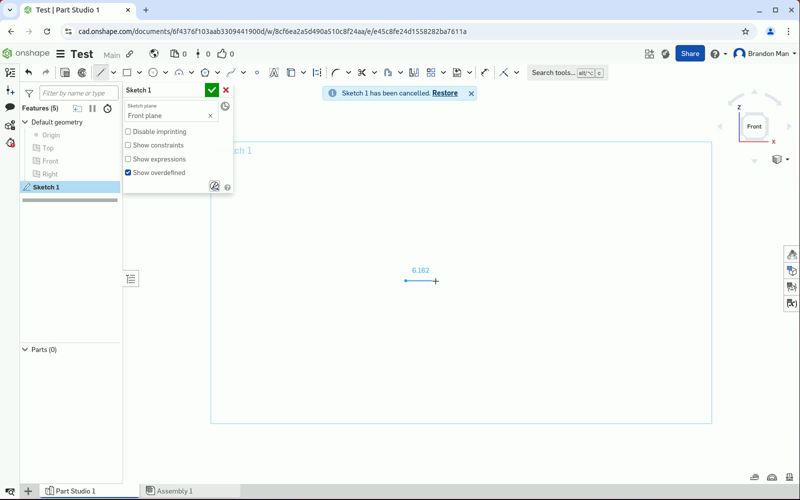
mouse_move(406, 280)
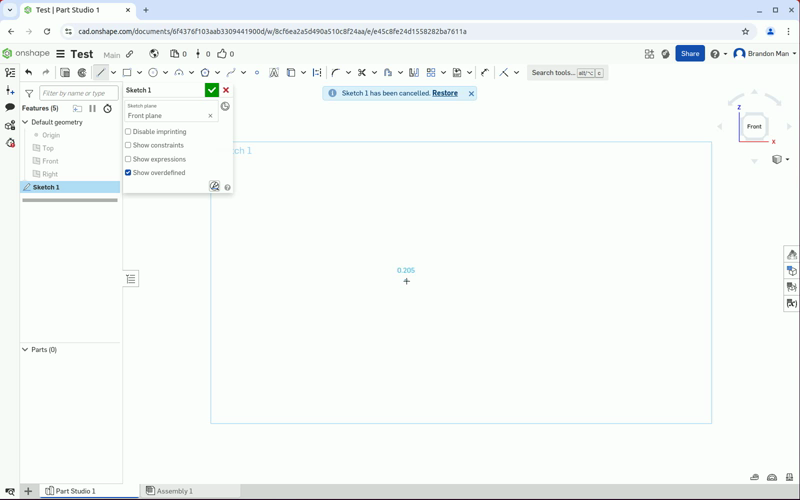
scroll(6)
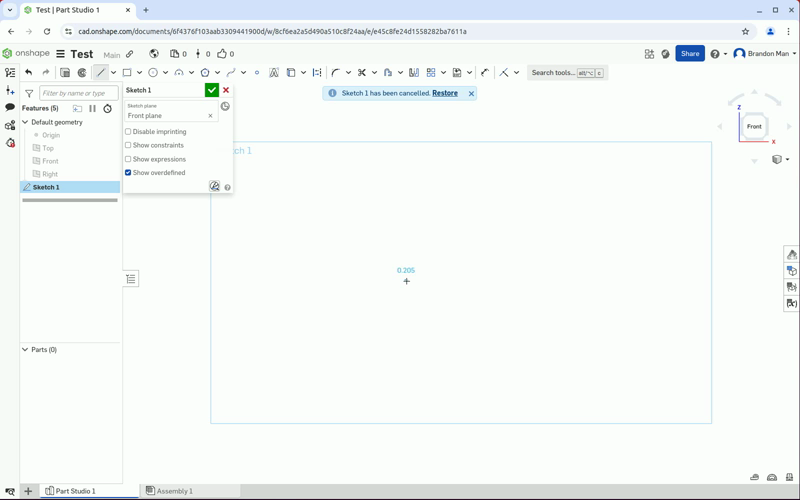
scroll(6)
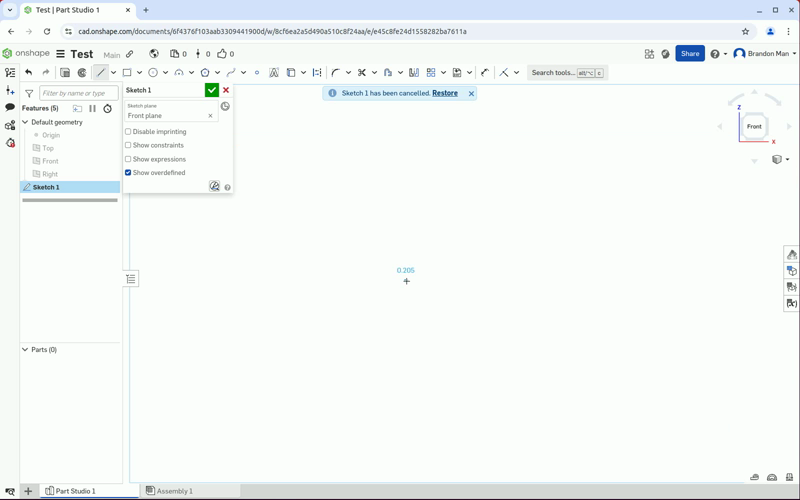
scroll(6)
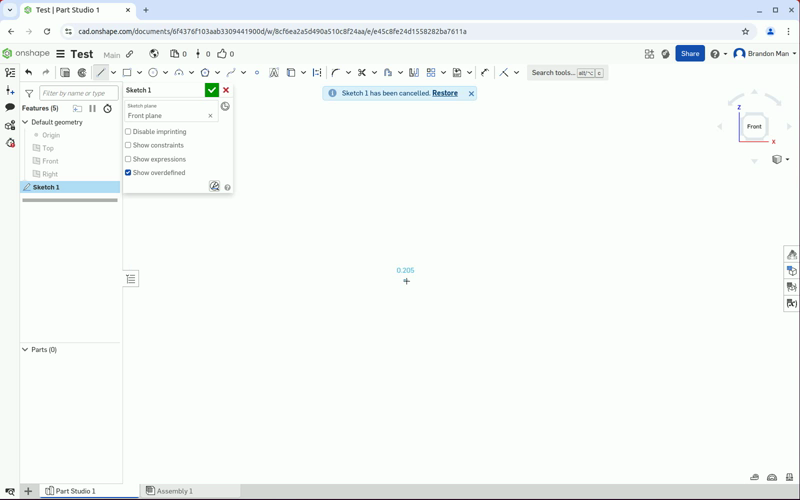
scroll(6)
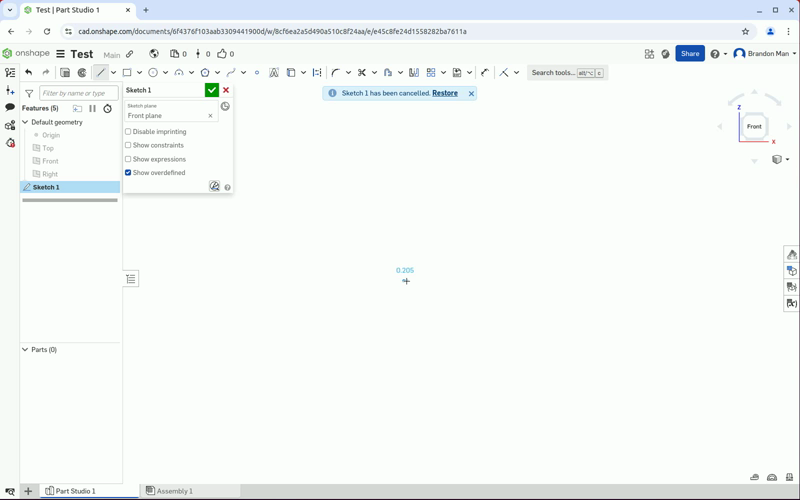
scroll(6)
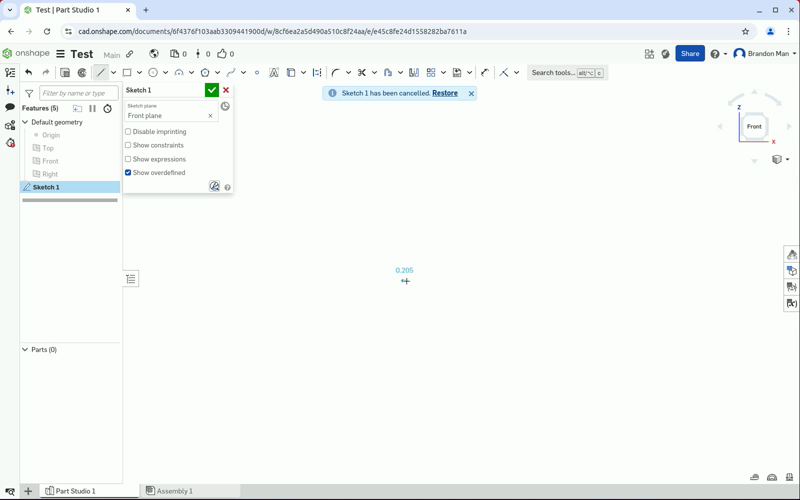
scroll(6)
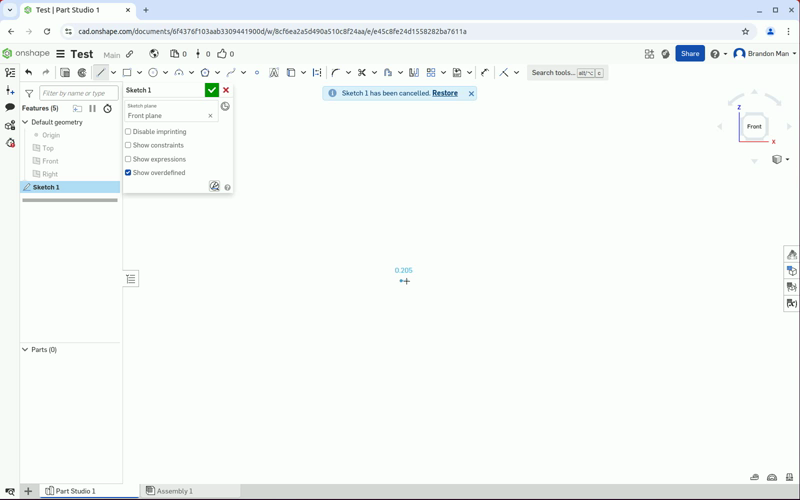
scroll(6)
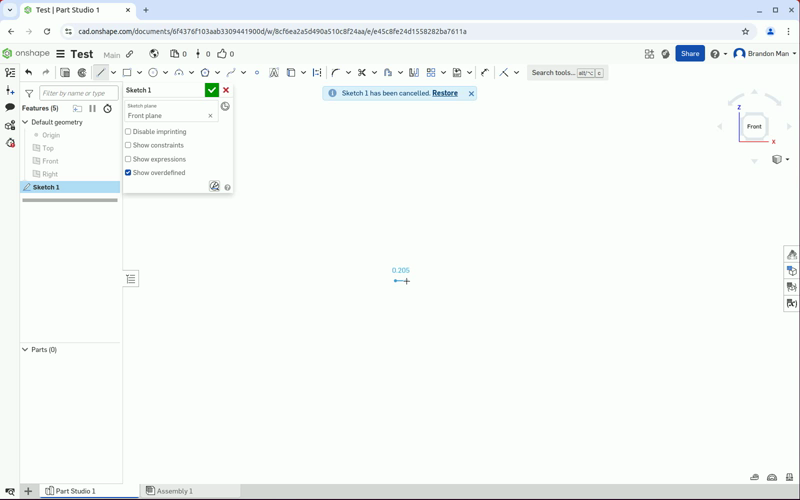
click(406, 280)
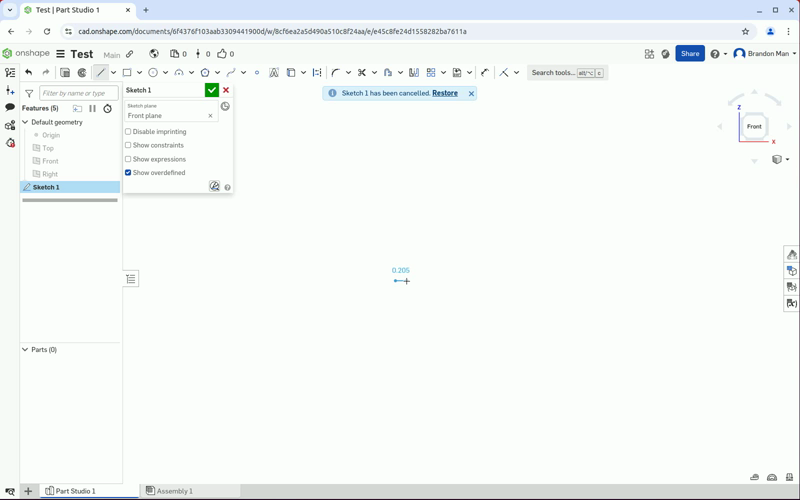
scroll(-6)
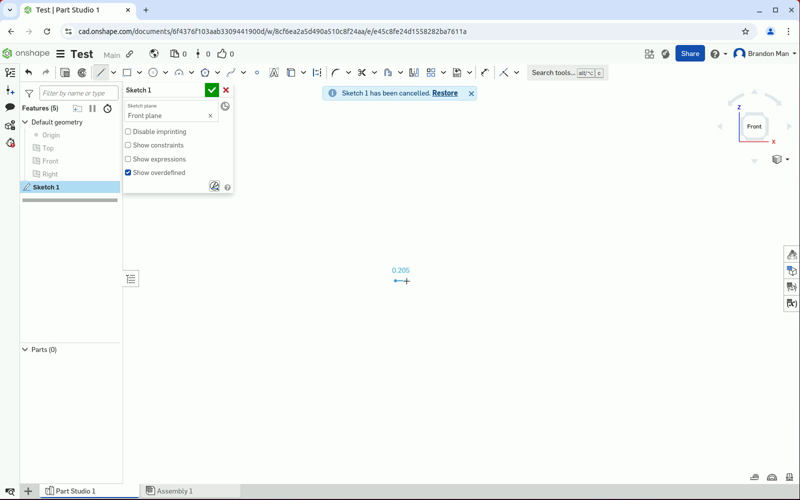
scroll(-6)
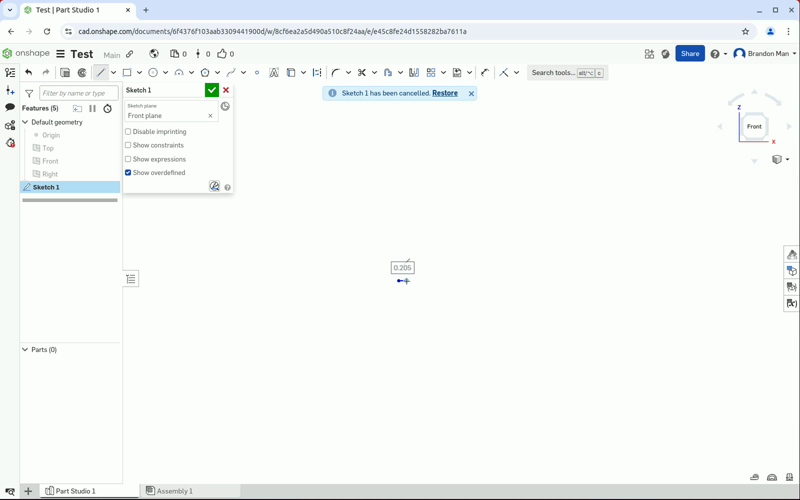
scroll(-6)
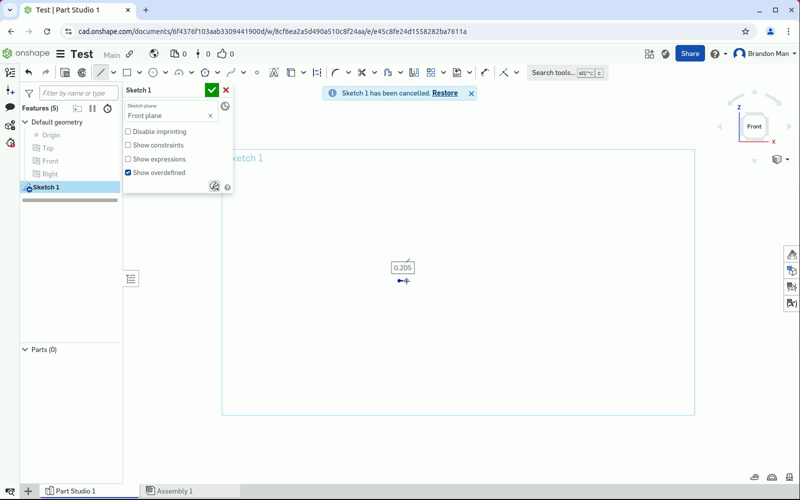
scroll(-6)
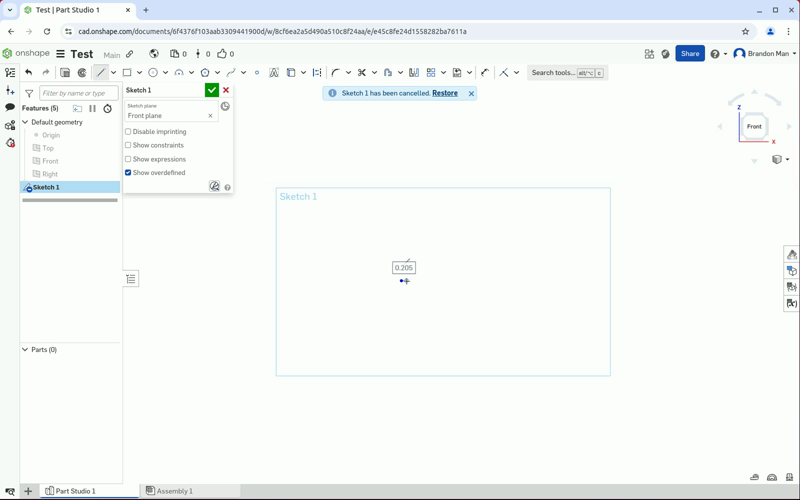
scroll(-6)
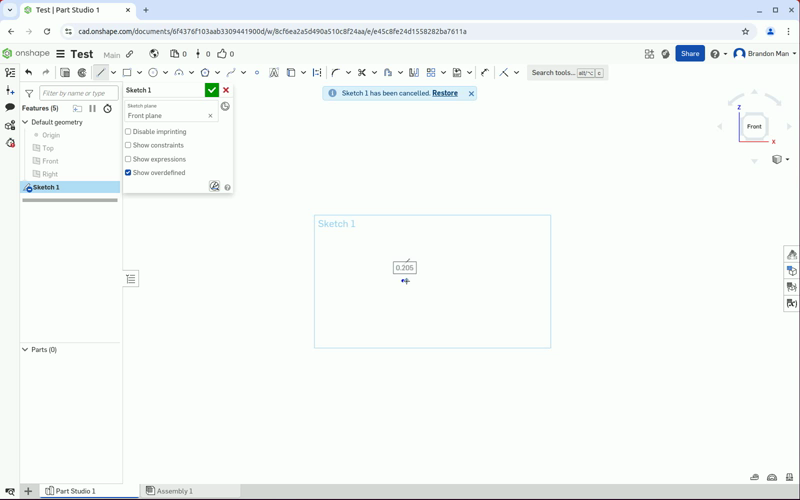
scroll(-6)
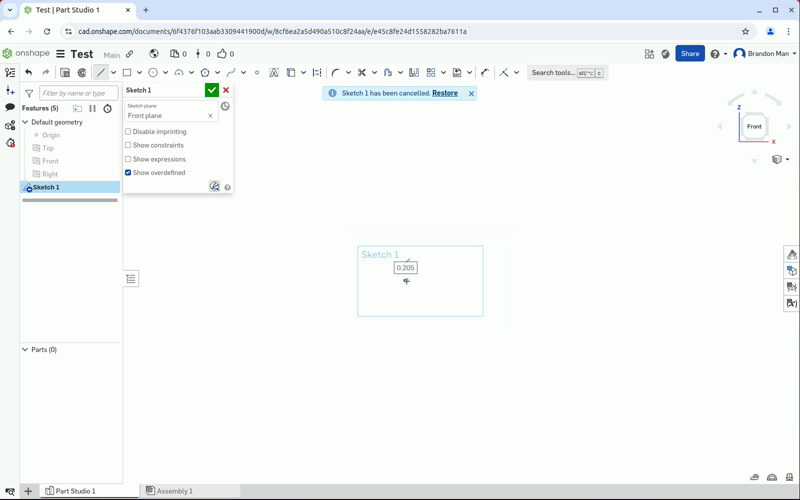
scroll(-6)
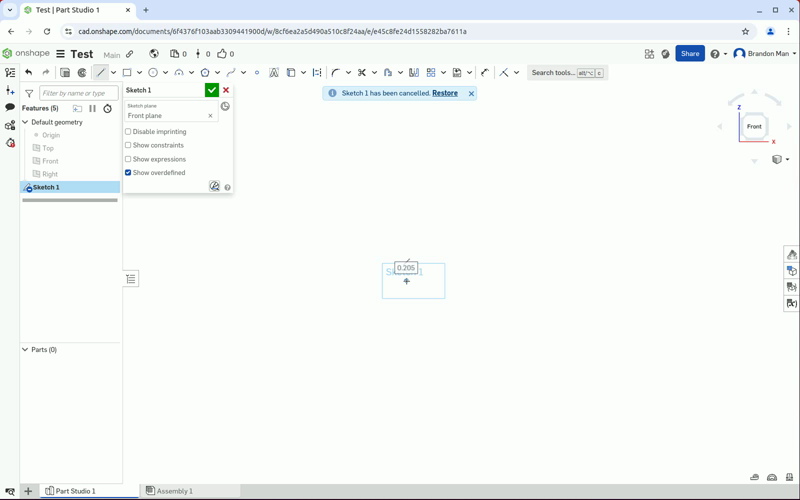
key_up(shift)
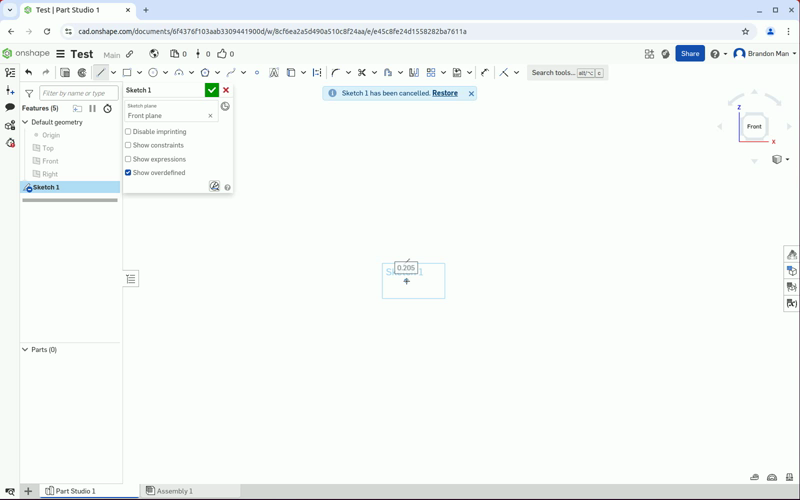
key_down(shift)
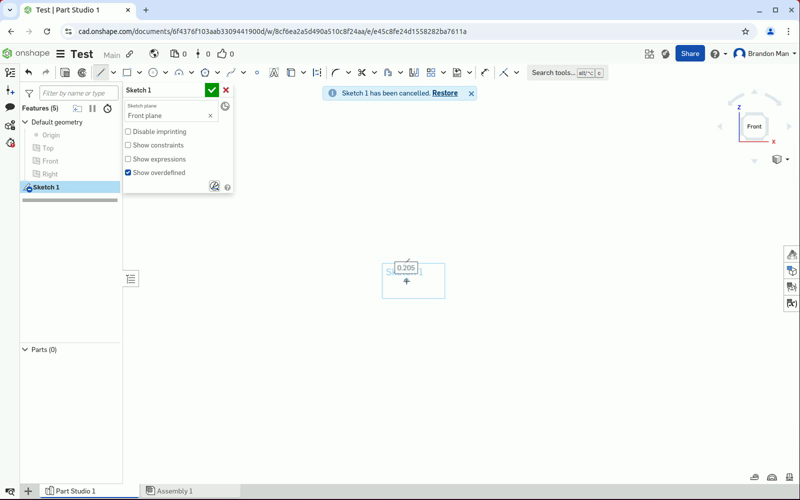
mouse_move(514, 280)
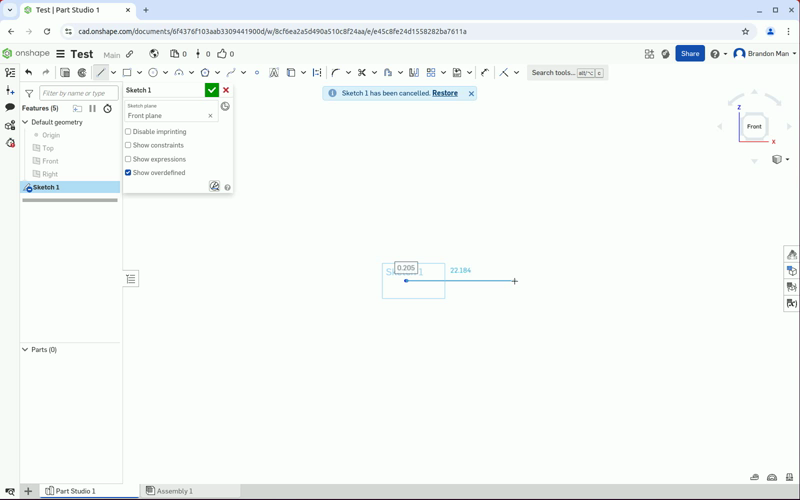
click(514, 280)
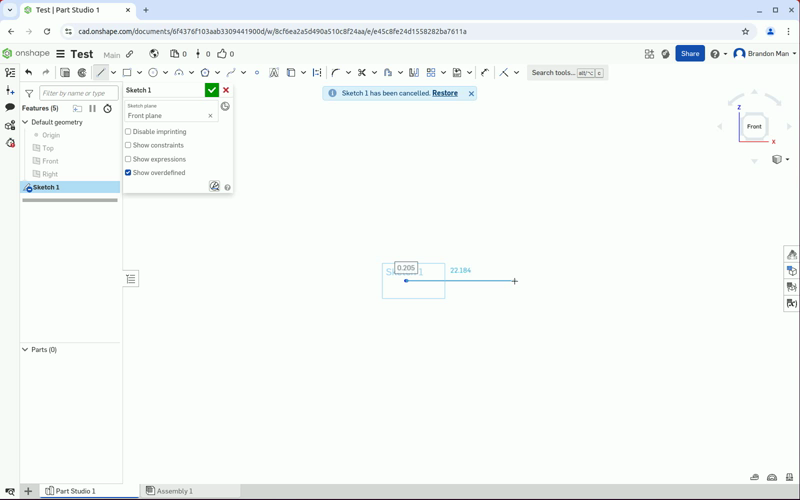
key_up(shift)
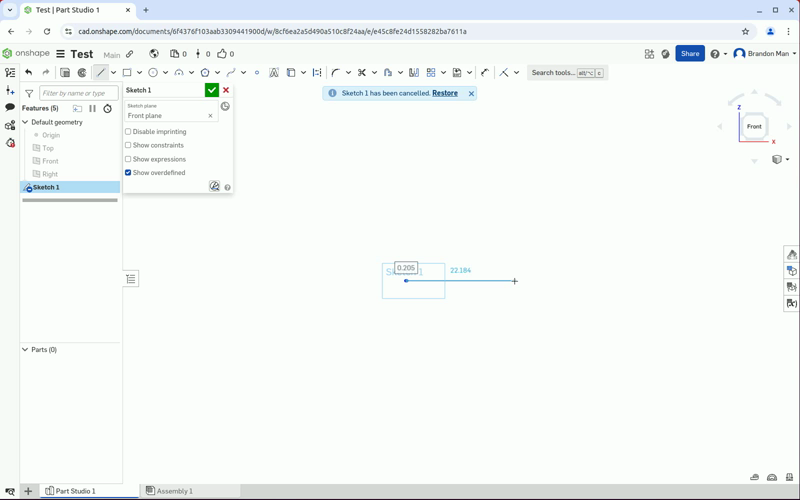
key_down(shift)
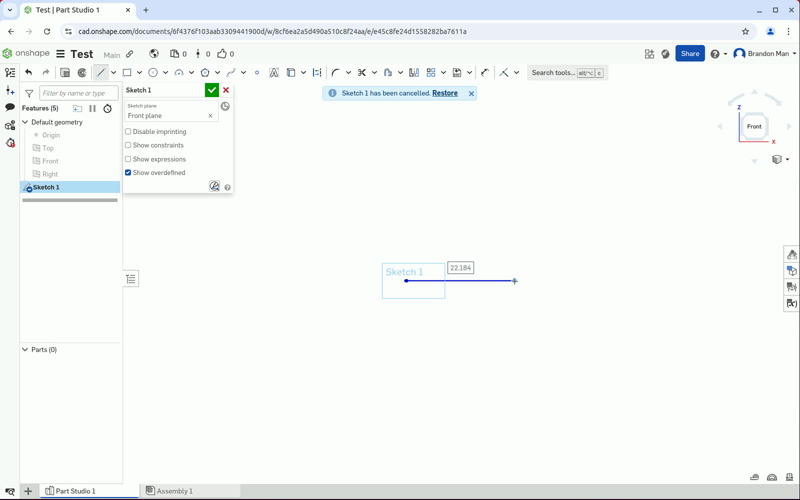
mouse_move(544, 280)
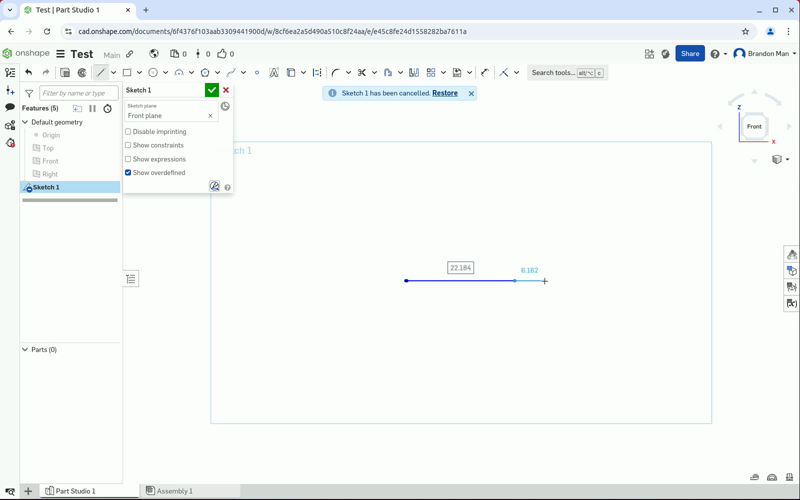
mouse_move(516, 280)
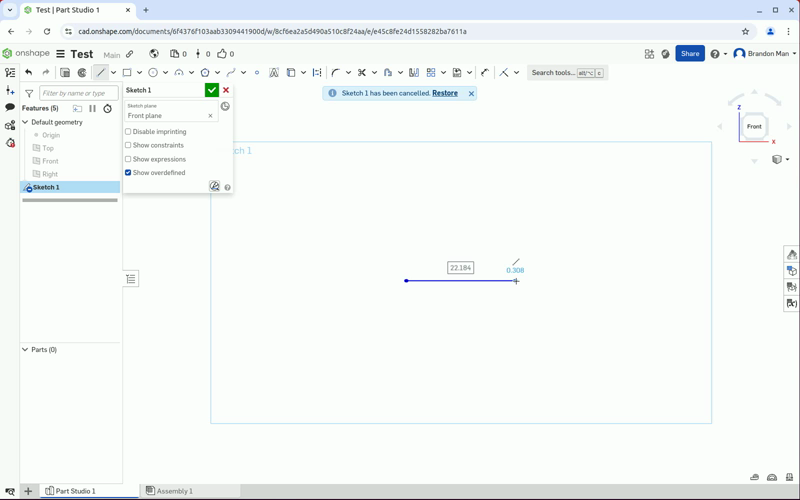
scroll(6)
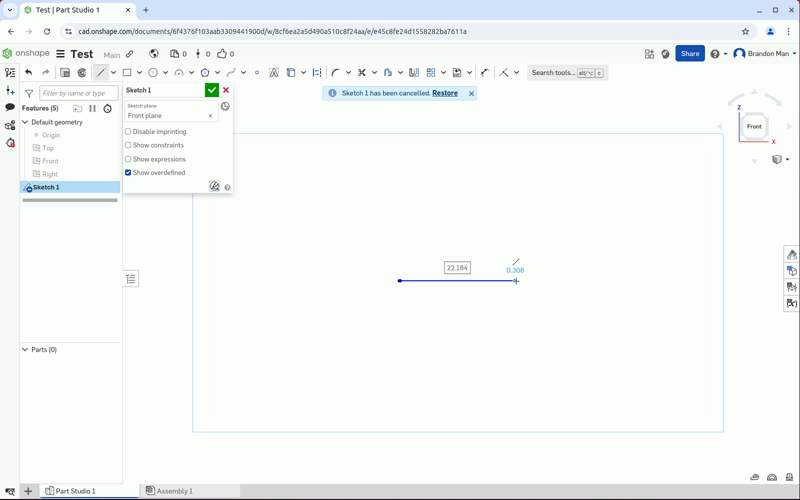
scroll(6)
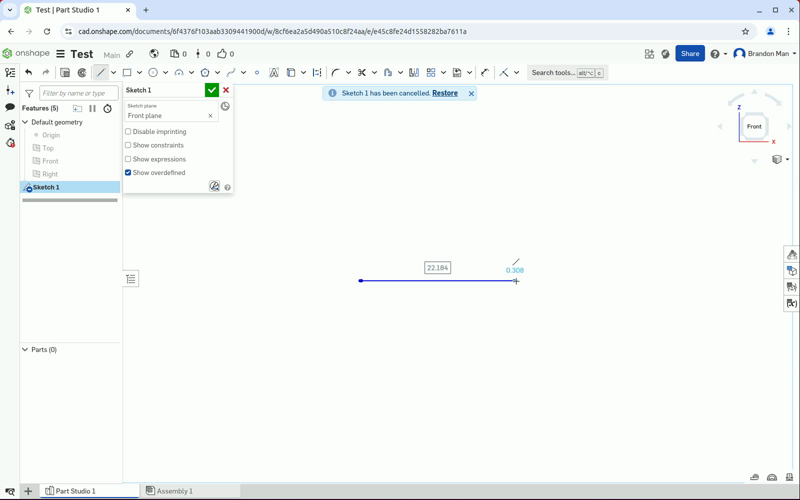
scroll(6)
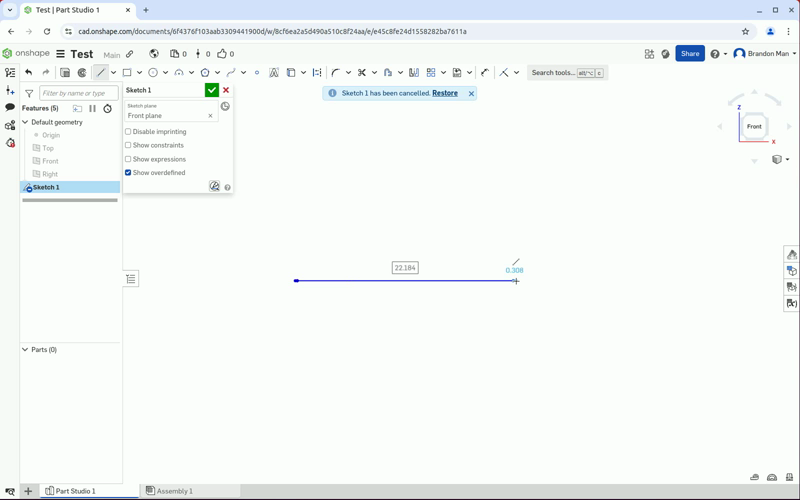
scroll(6)
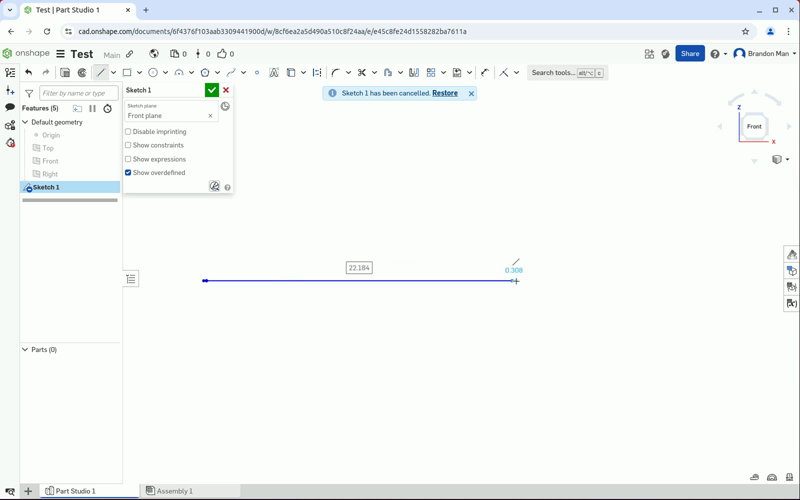
scroll(6)
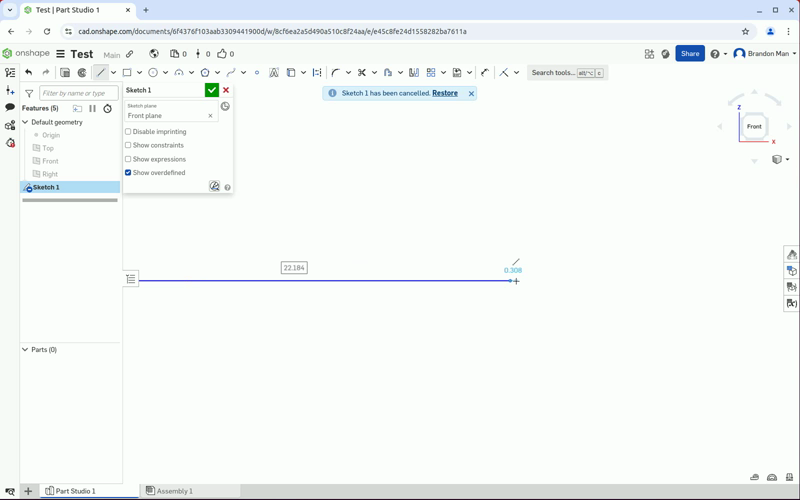
scroll(6)
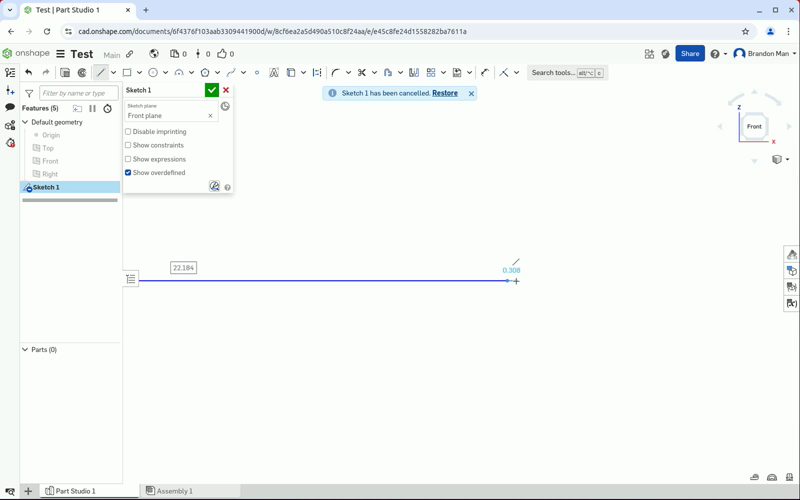
scroll(6)
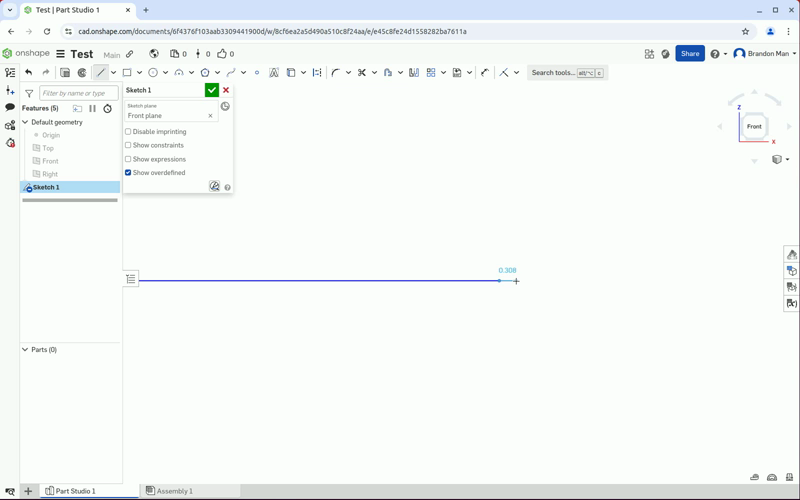
click(516, 280)
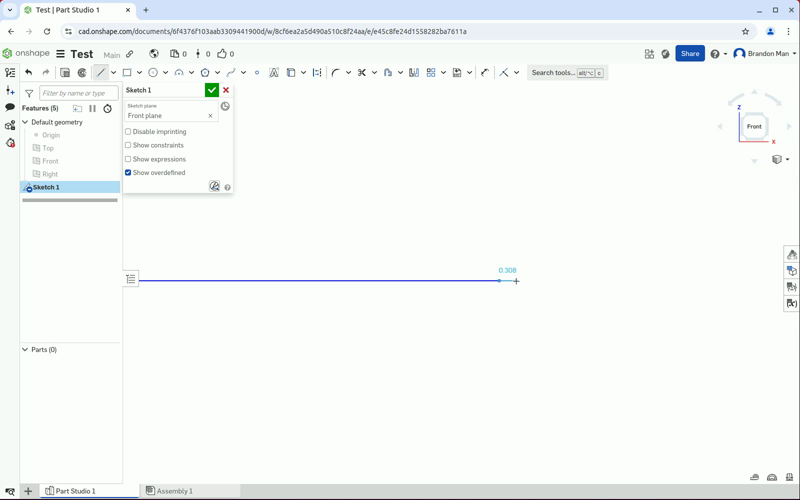
scroll(-6)
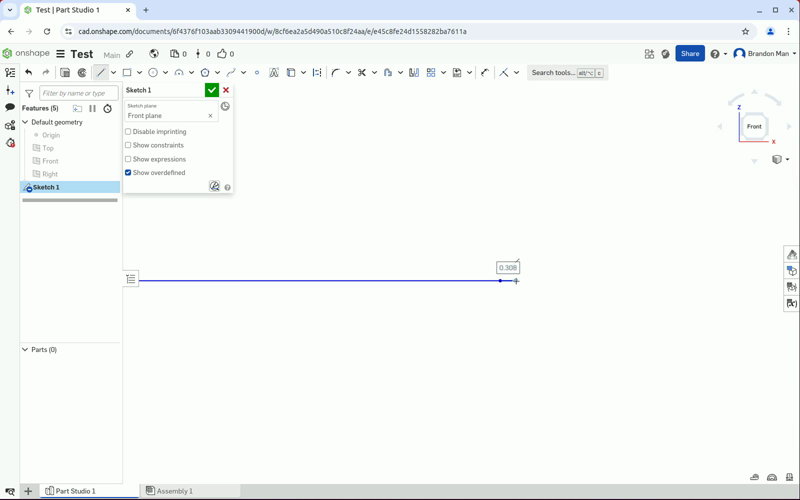
scroll(-6)
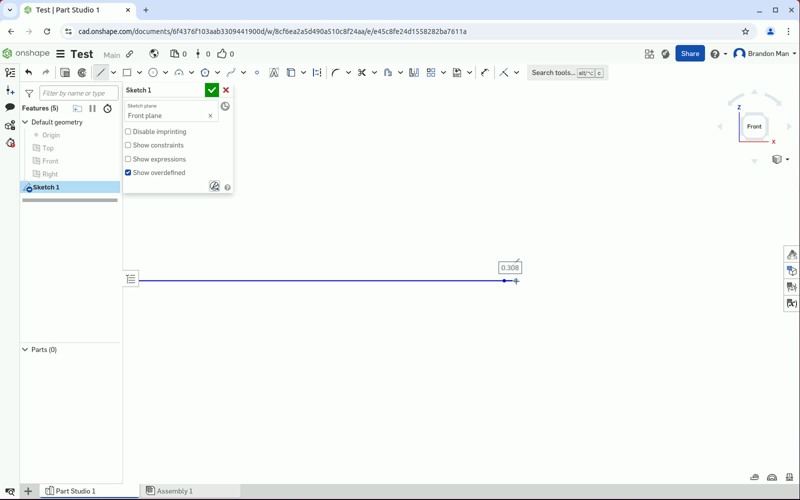
scroll(-6)
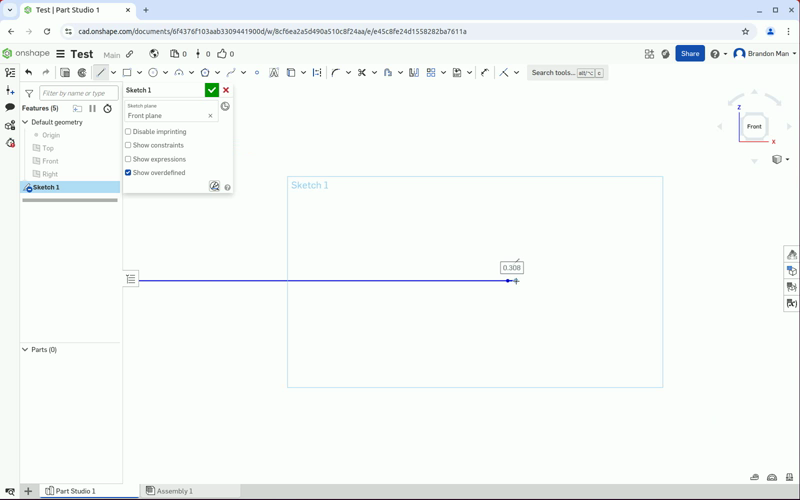
scroll(-6)
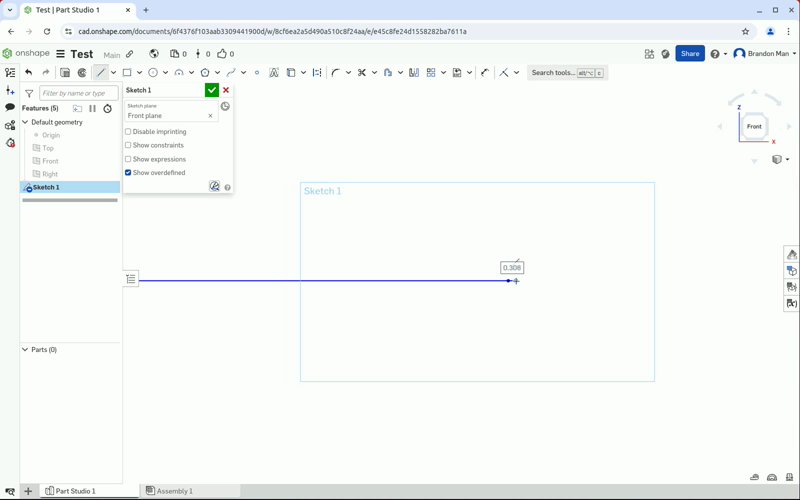
scroll(-6)
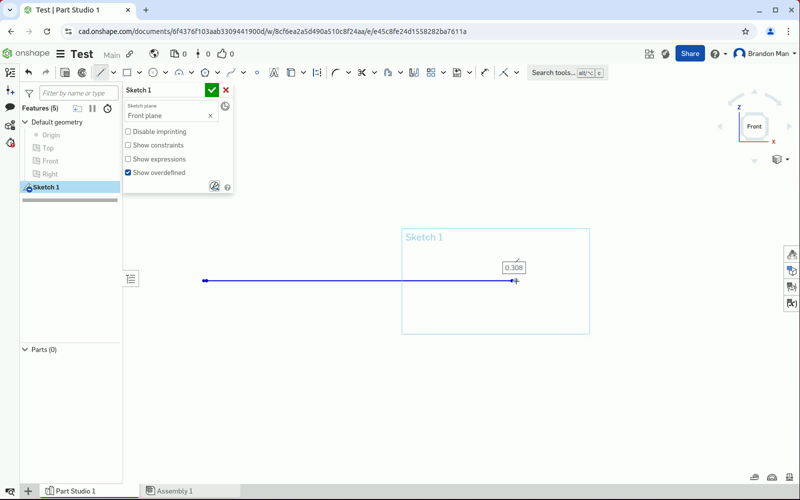
scroll(-6)
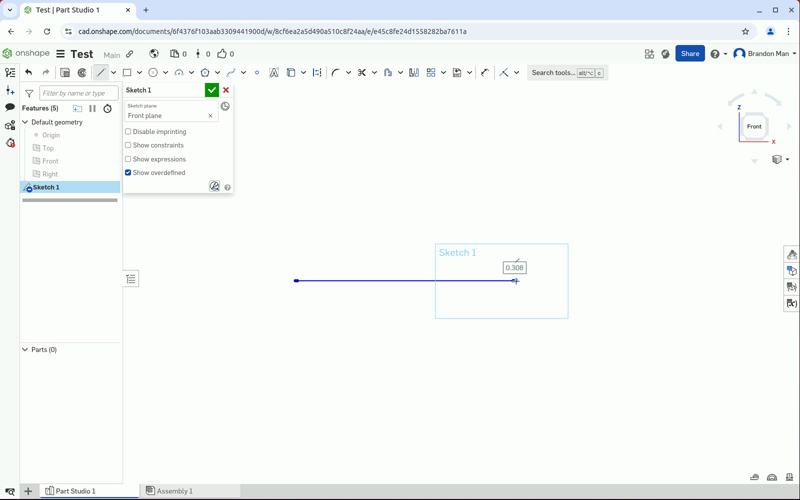
scroll(-6)
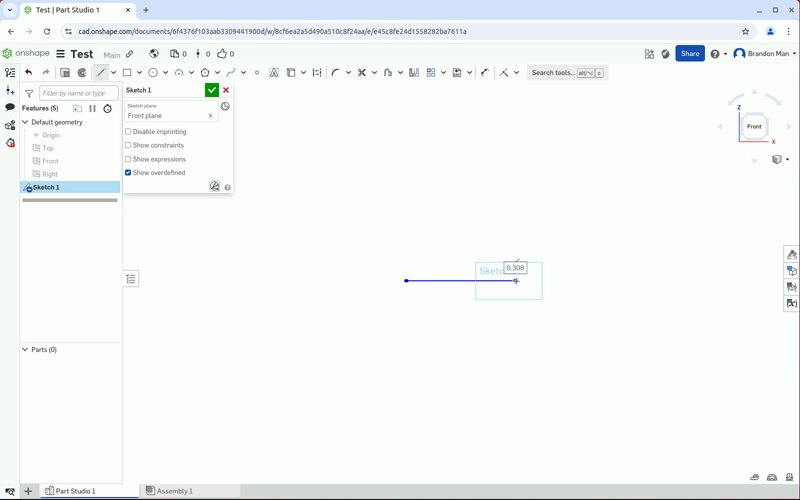
key_up(shift)
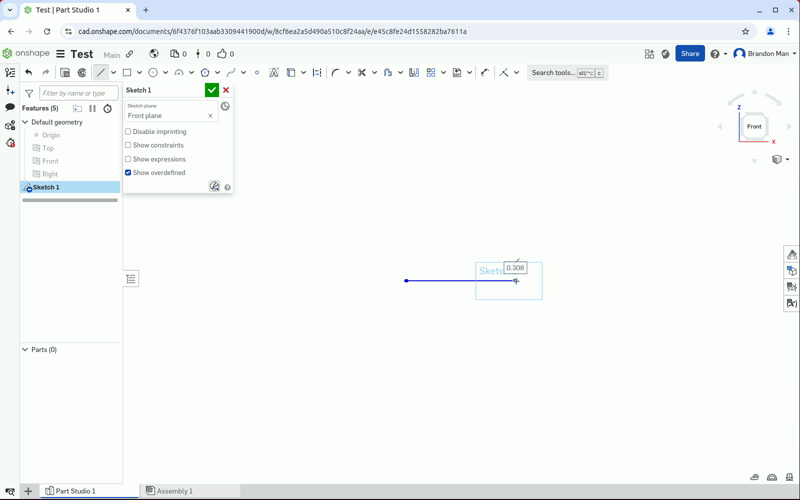
key_down(shift)
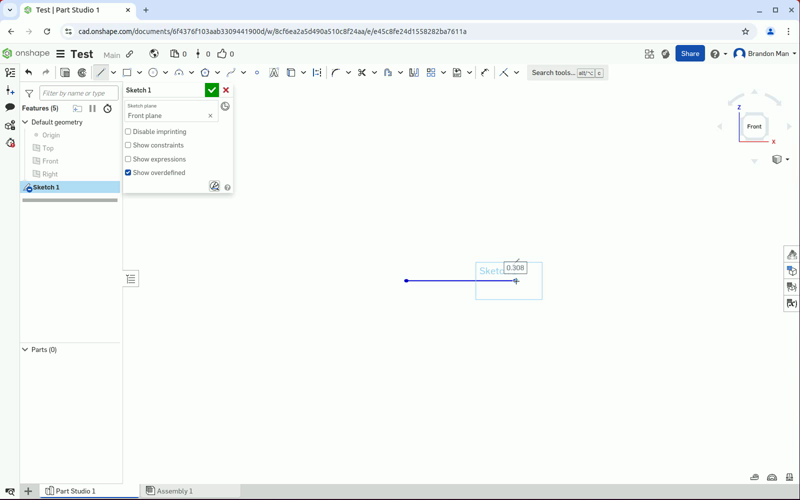
mouse_move(546, 280)
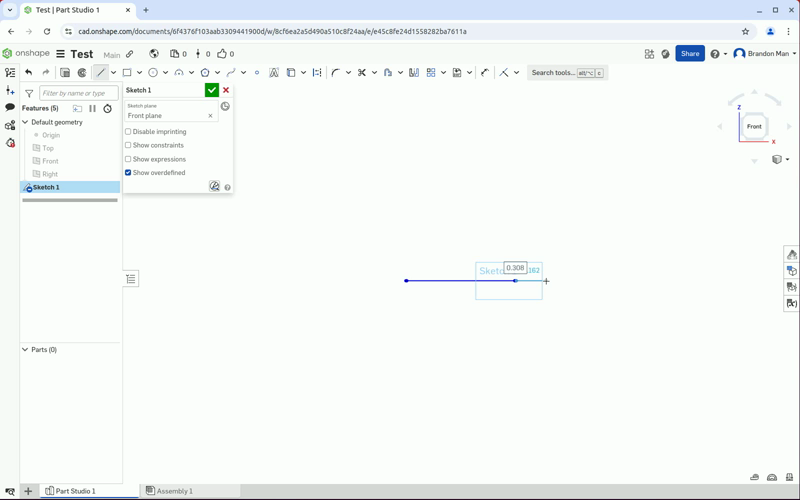
mouse_move(516, 276)
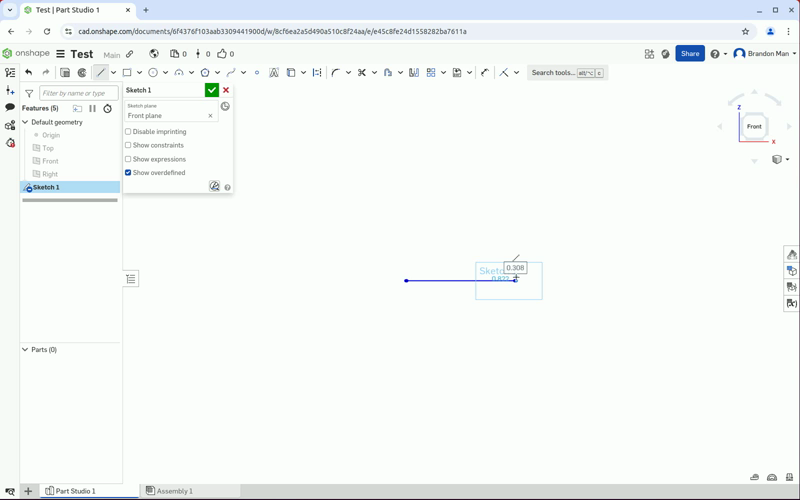
scroll(6)
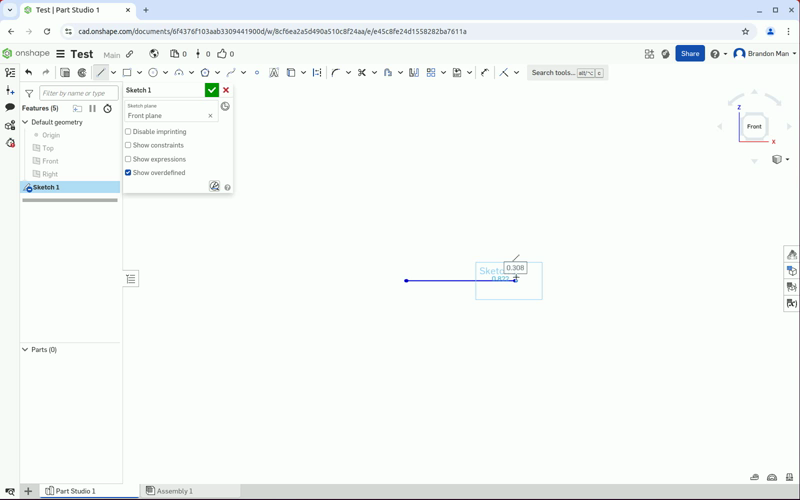
scroll(6)
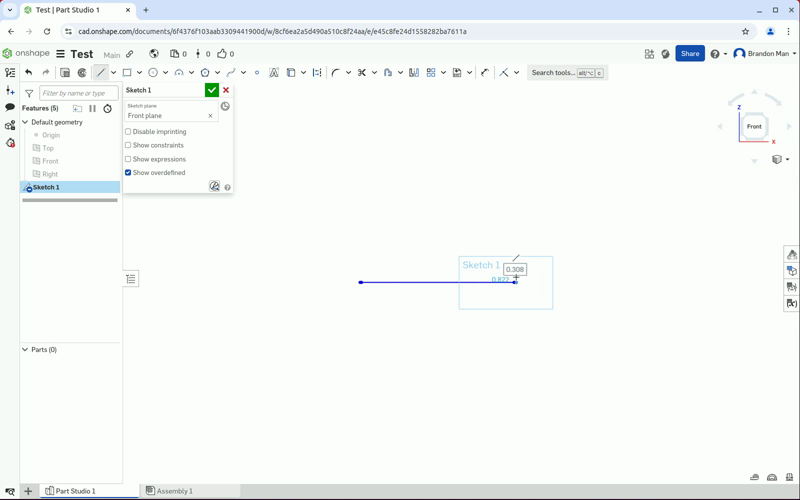
scroll(6)
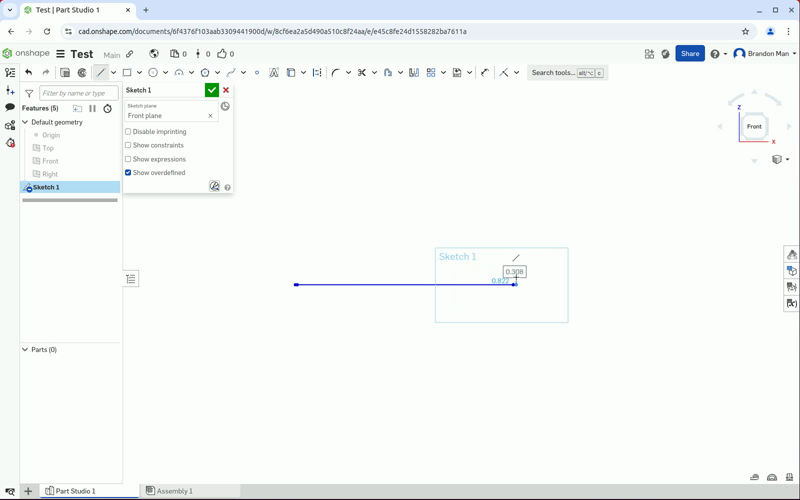
scroll(6)
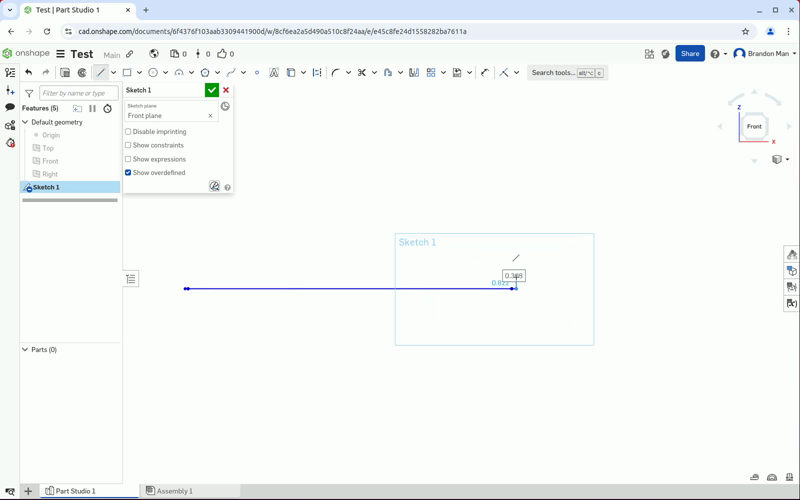
scroll(6)
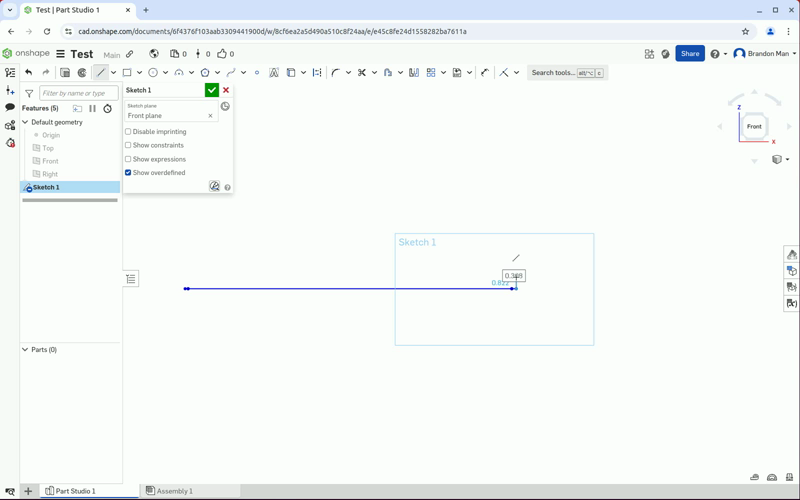
scroll(6)
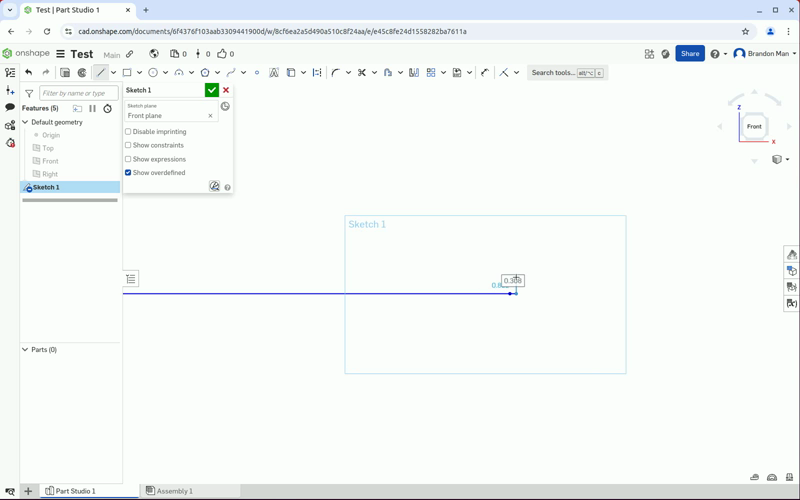
scroll(6)
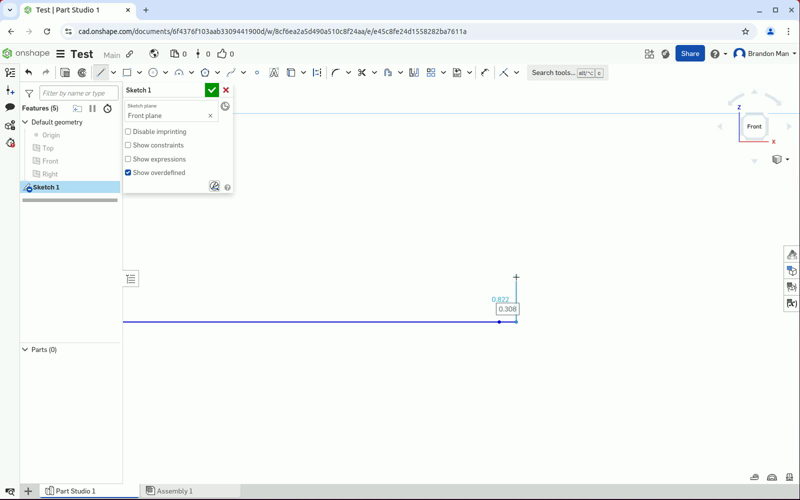
click(516, 276)
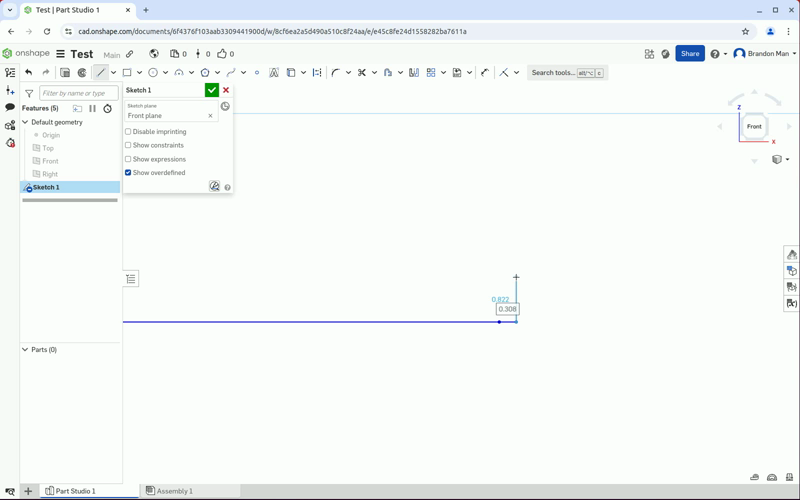
scroll(-6)
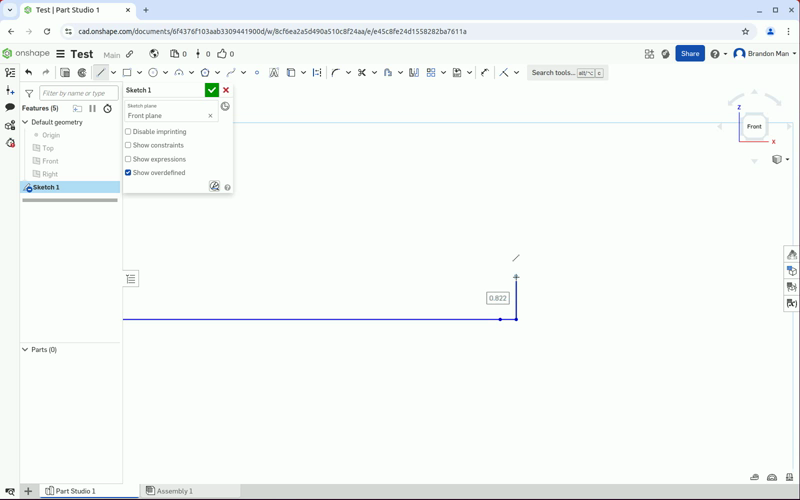
scroll(-6)
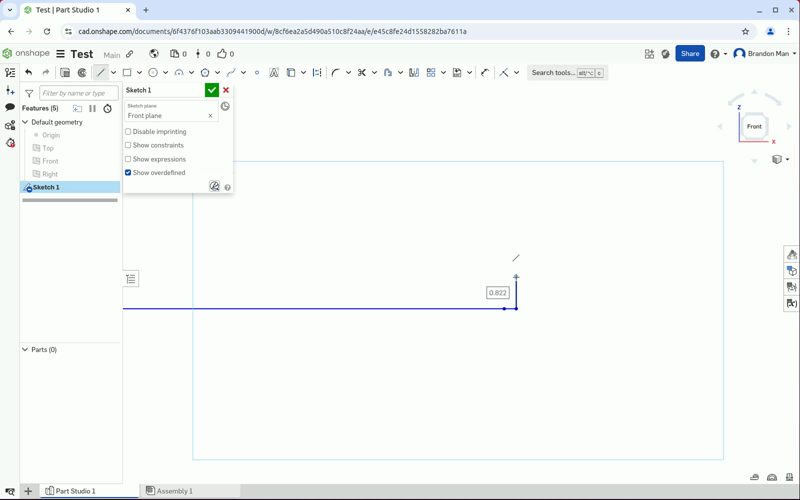
scroll(-6)
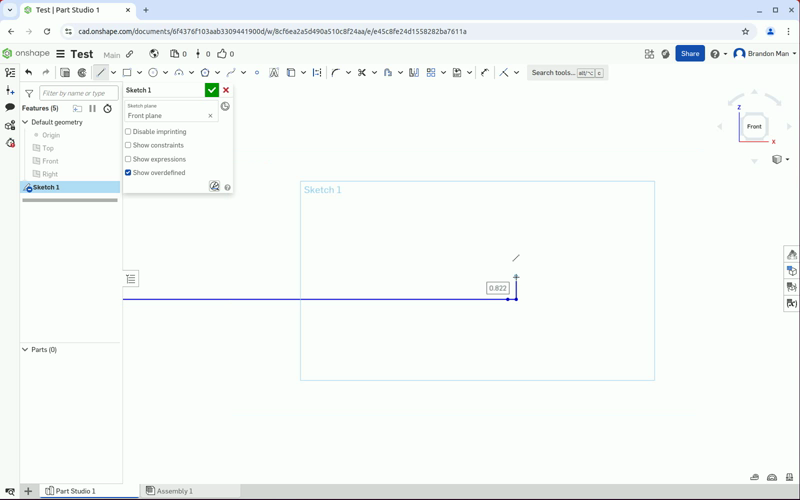
scroll(-6)
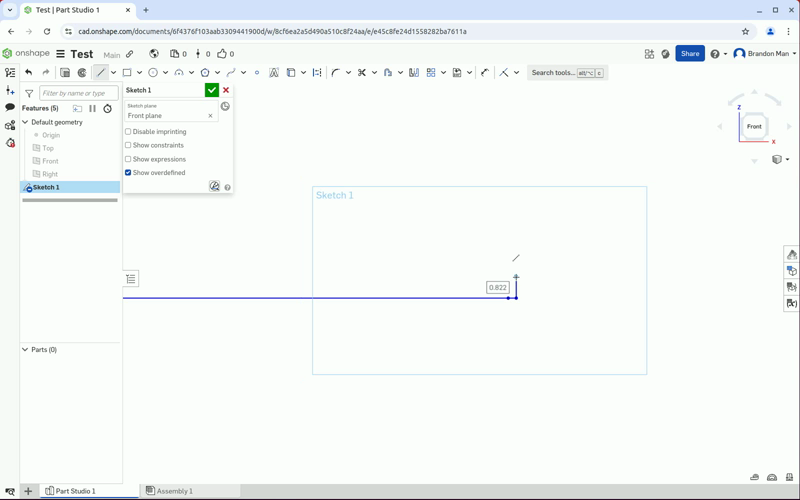
scroll(-6)
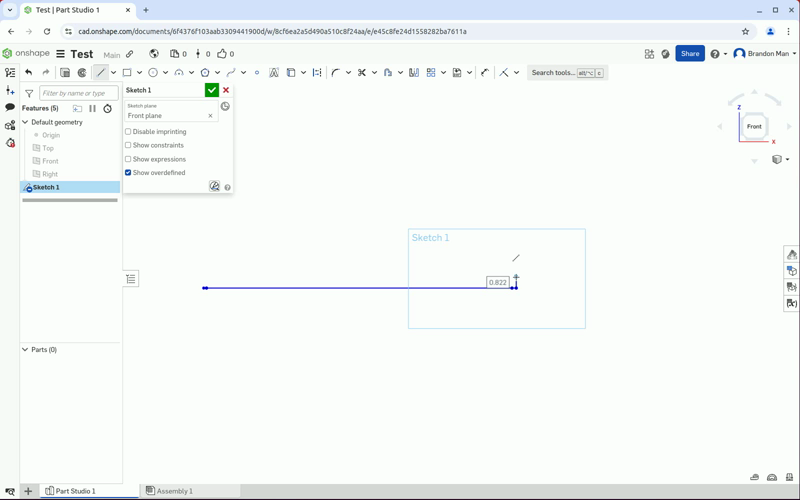
scroll(-6)
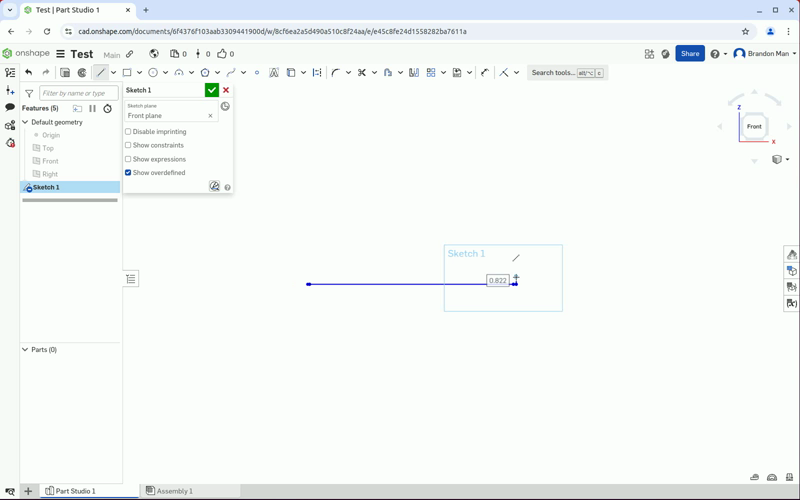
scroll(-6)
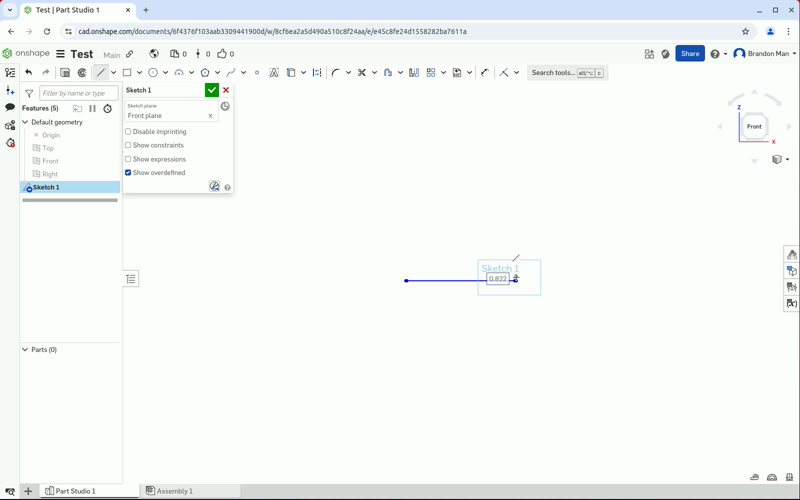
key_up(shift)
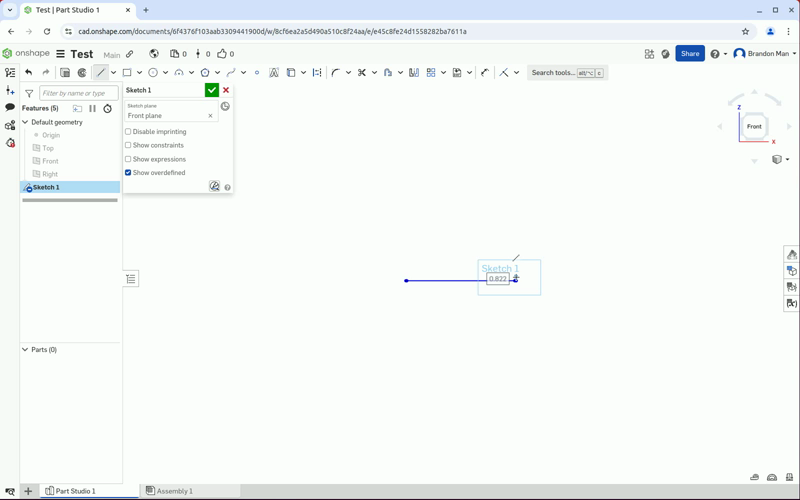
key_down(shift)
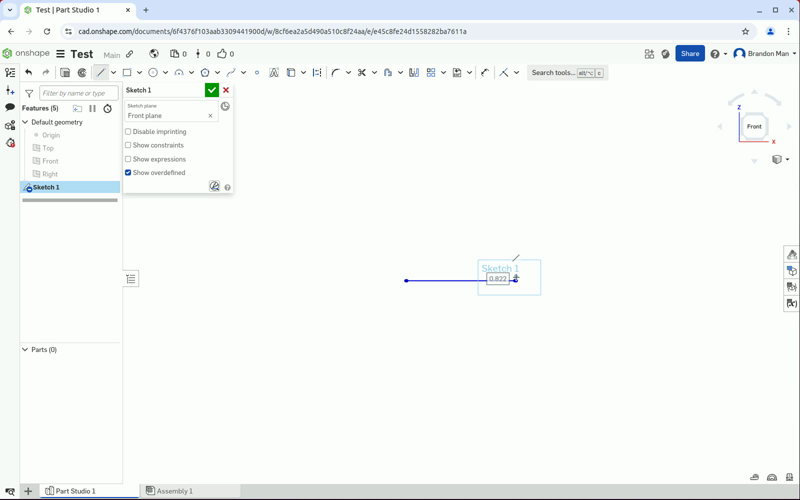
mouse_move(405, 276)
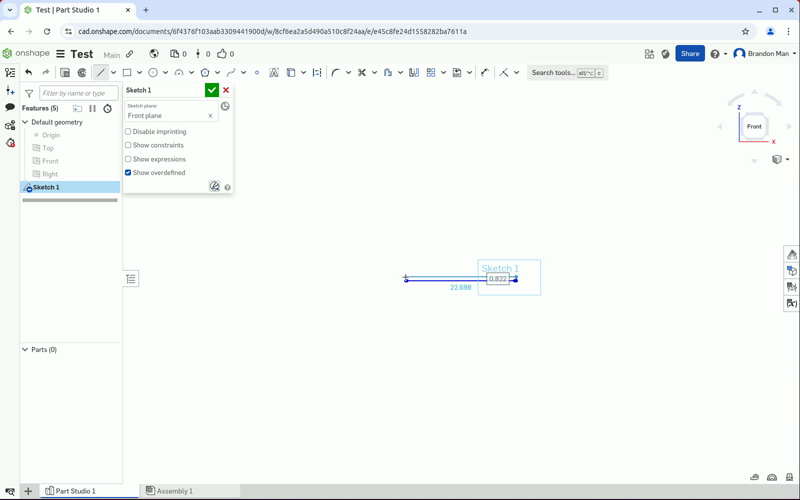
scroll(6)
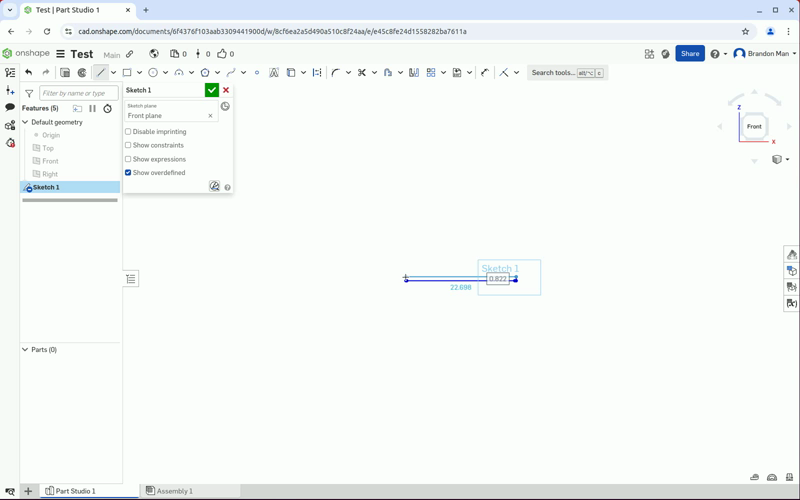
scroll(6)
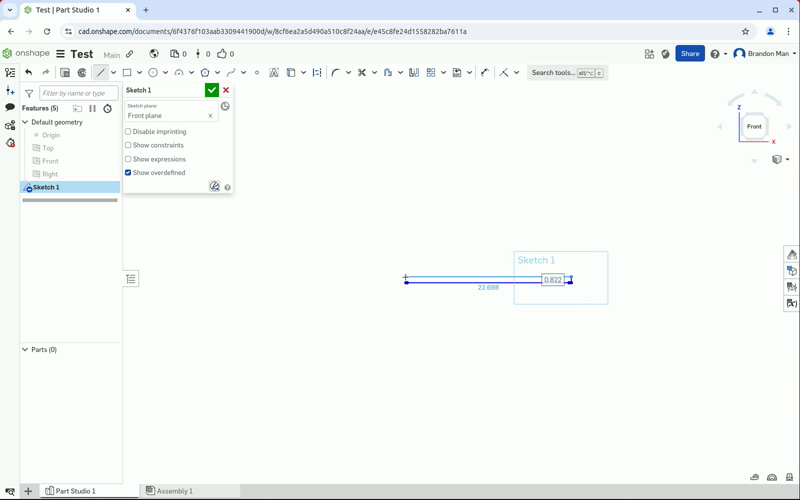
scroll(6)
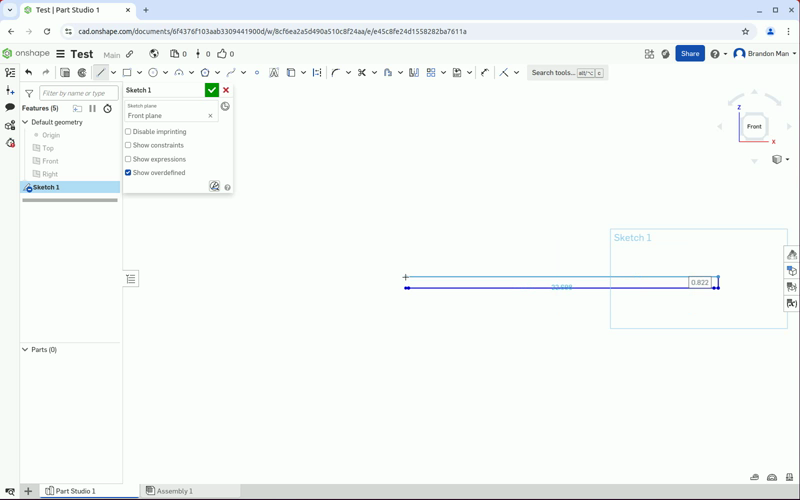
scroll(6)
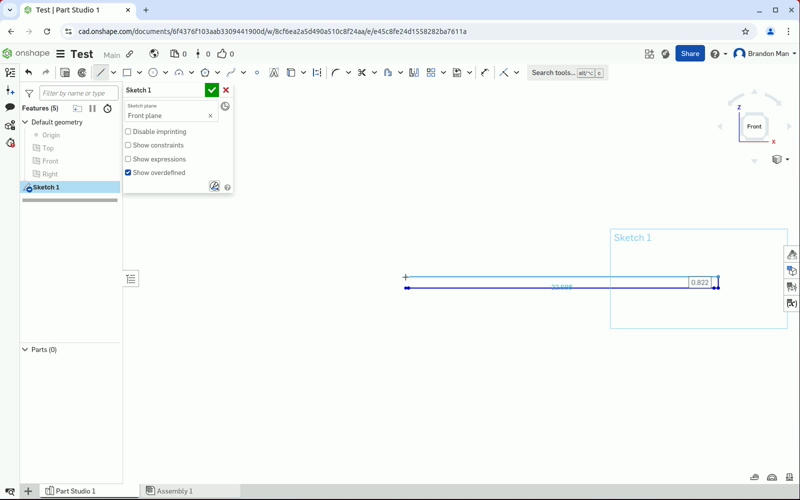
scroll(6)
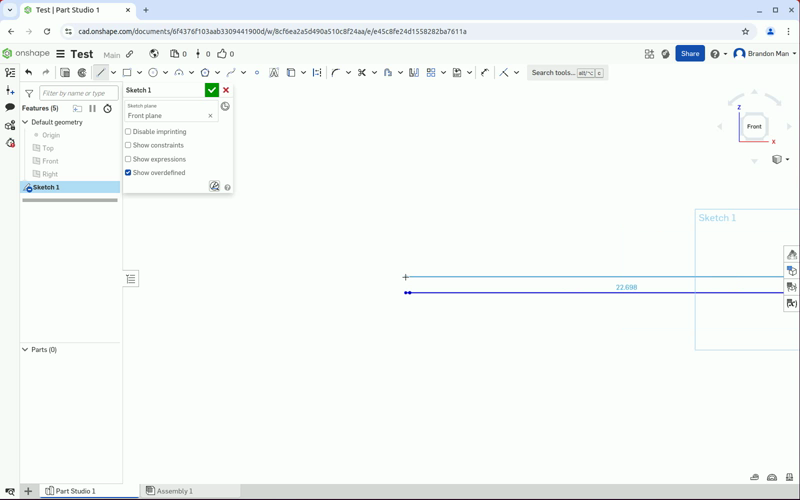
scroll(6)
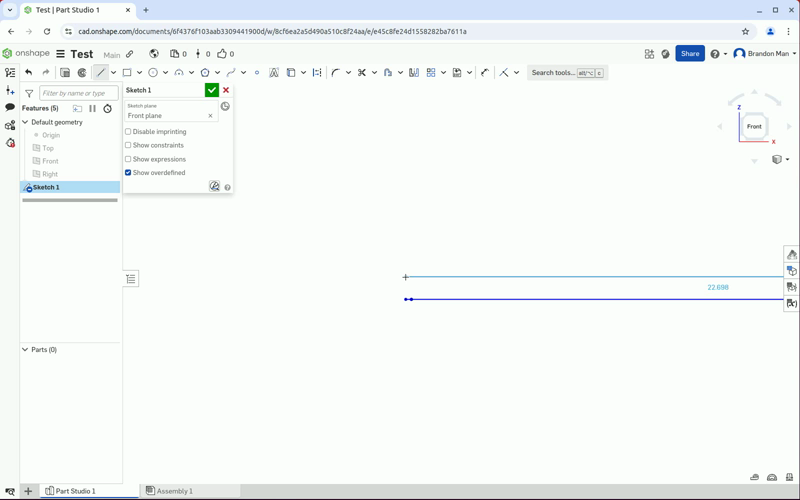
scroll(6)
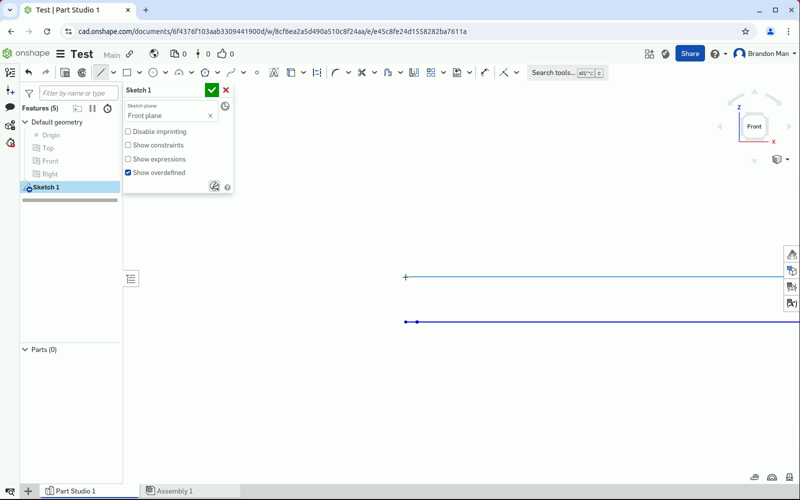
click(405, 276)
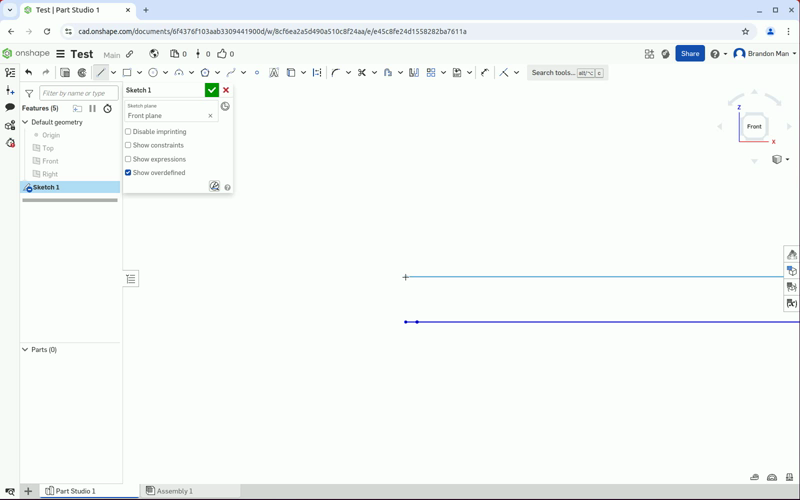
scroll(-6)
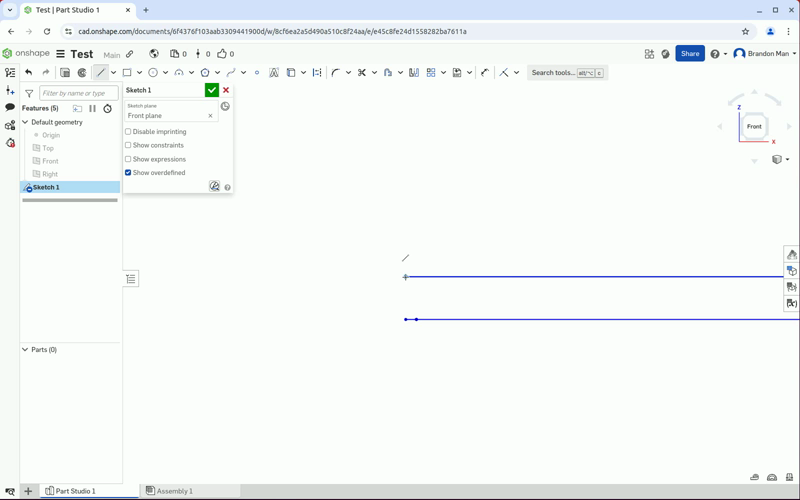
scroll(-6)
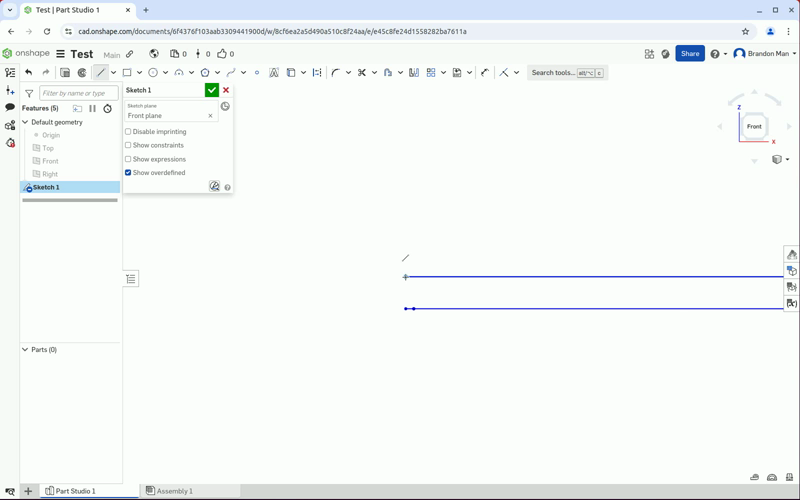
scroll(-6)
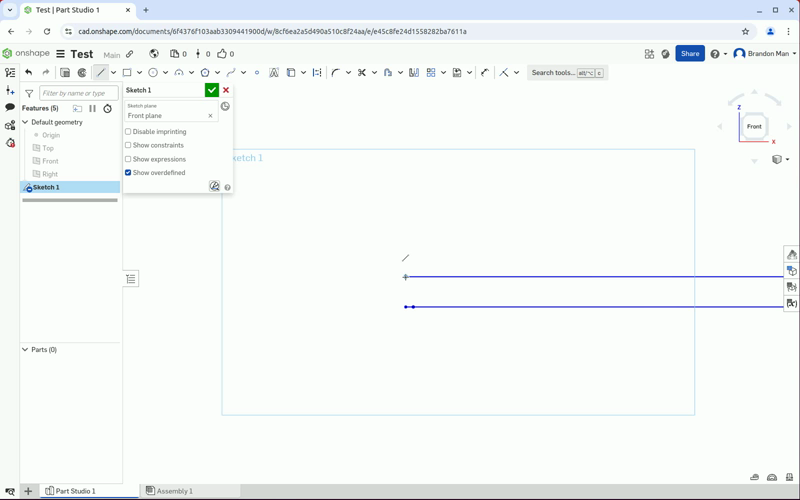
scroll(-6)
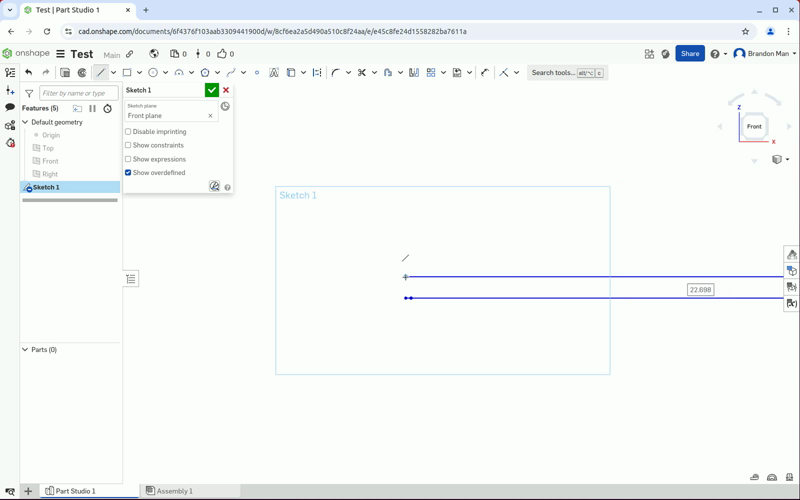
scroll(-6)
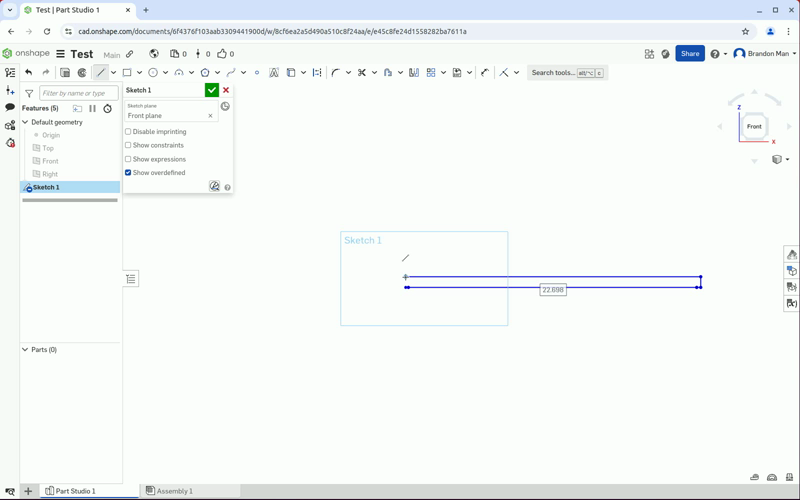
scroll(-6)
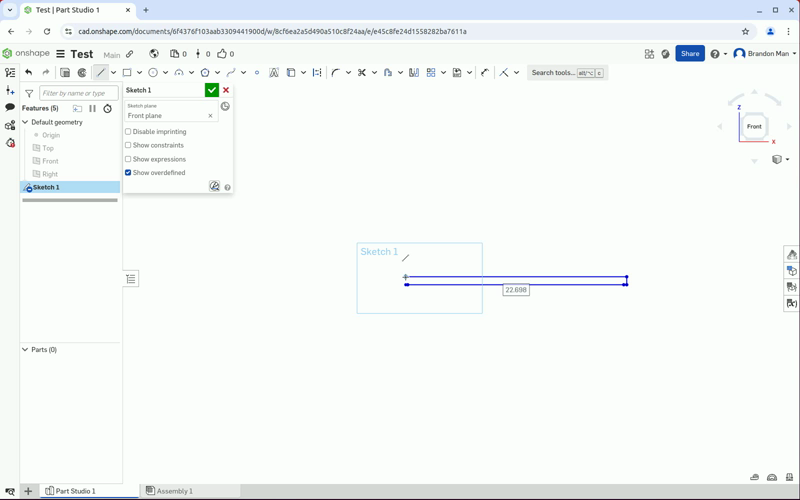
scroll(-6)
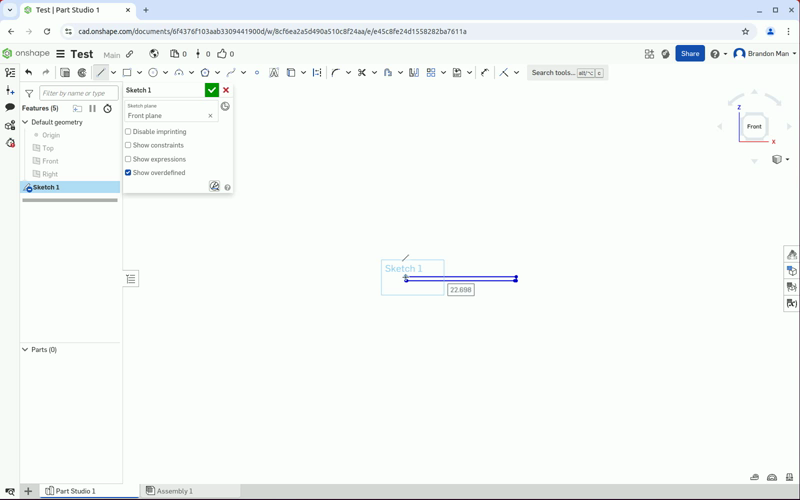
key_up(shift)
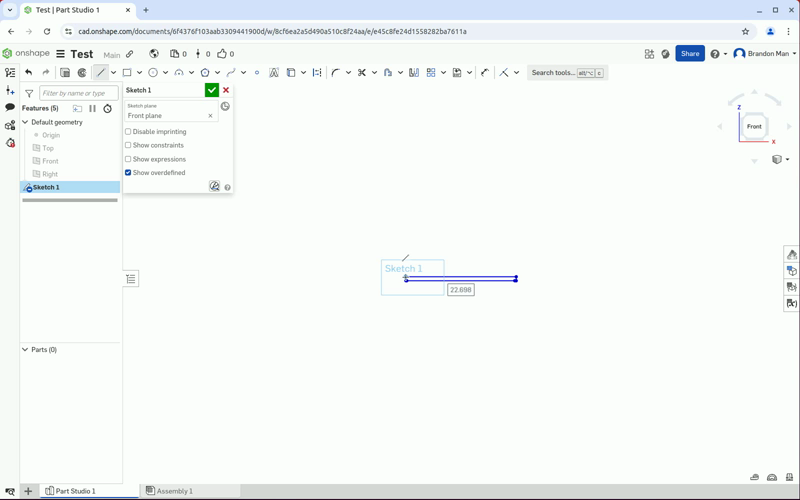
mouse_move(435, 276)
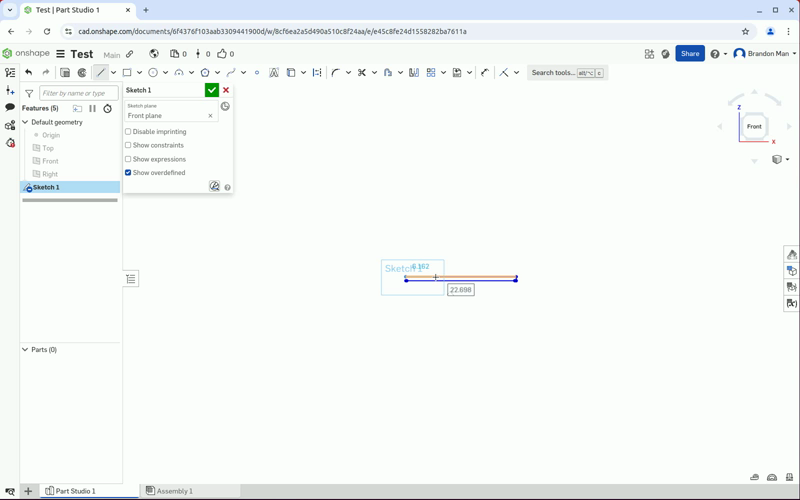
key_down(shift)
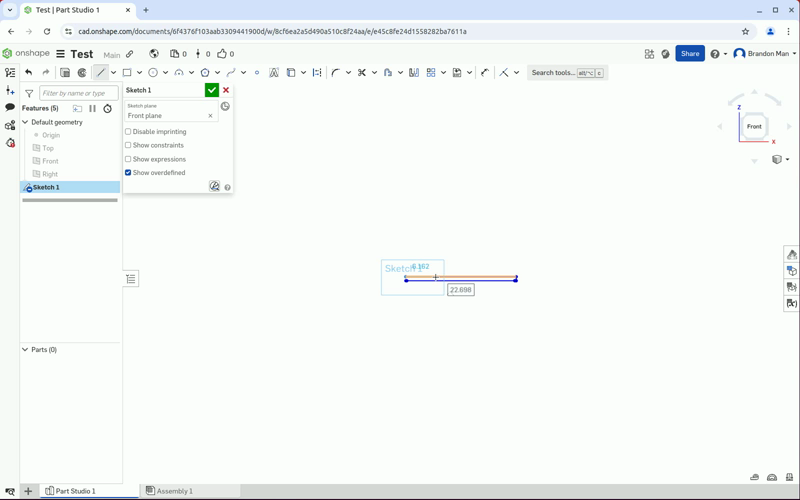
mouse_move(405, 280)
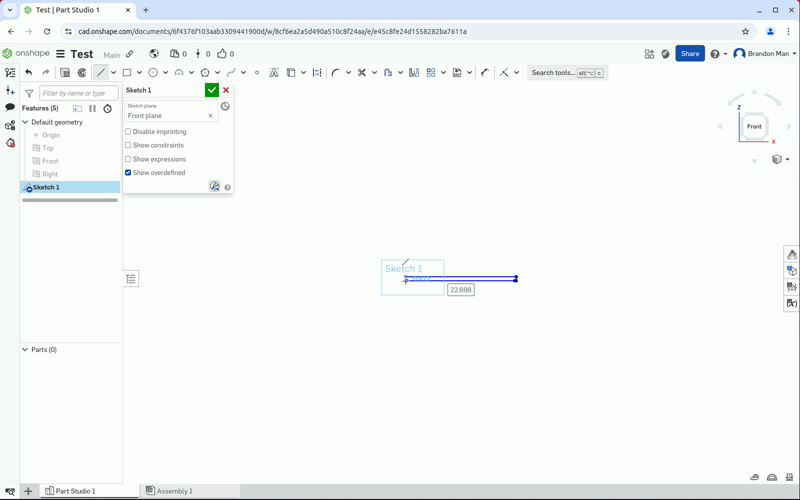
scroll(6)
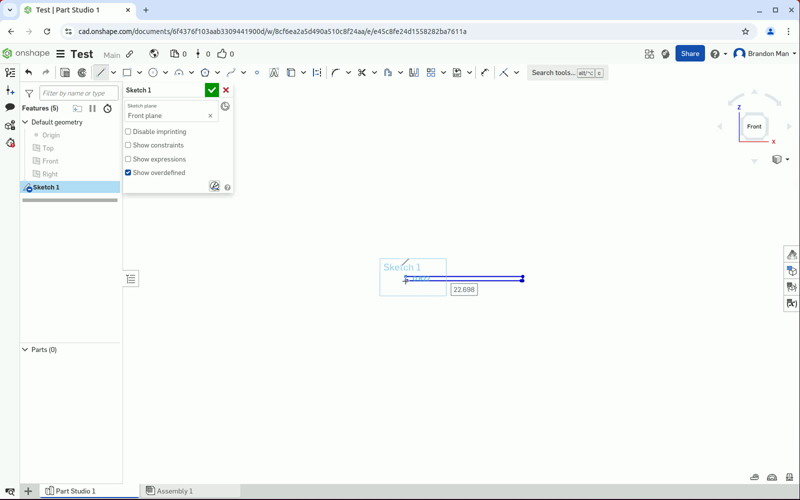
scroll(6)
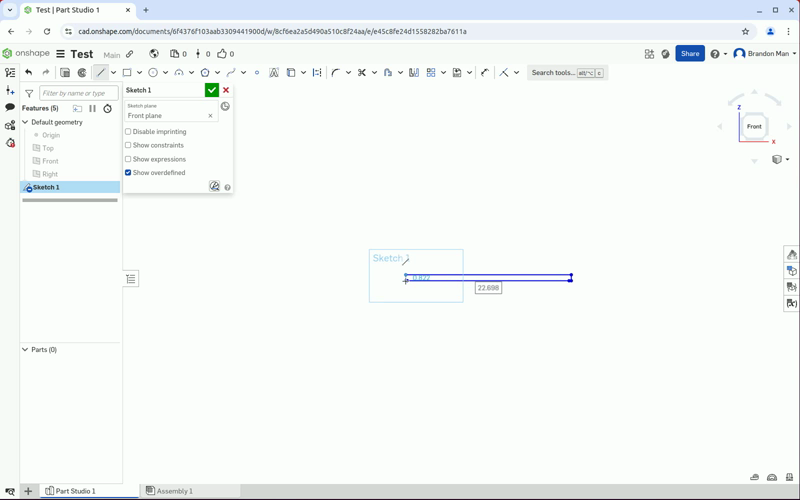
scroll(6)
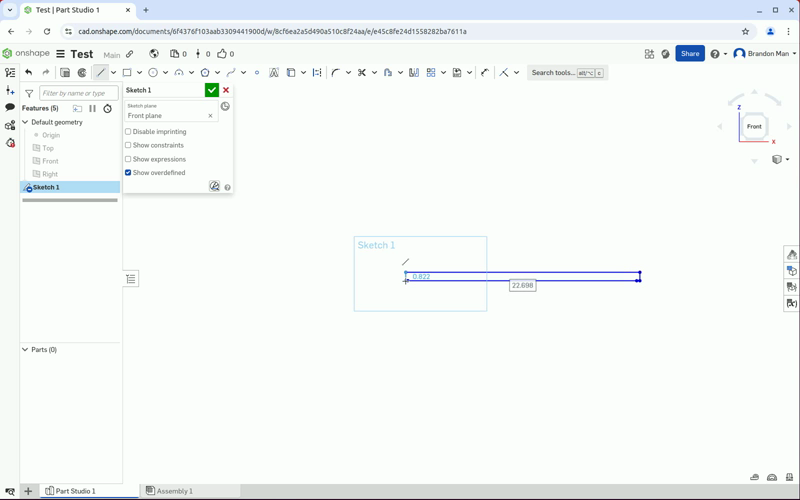
scroll(6)
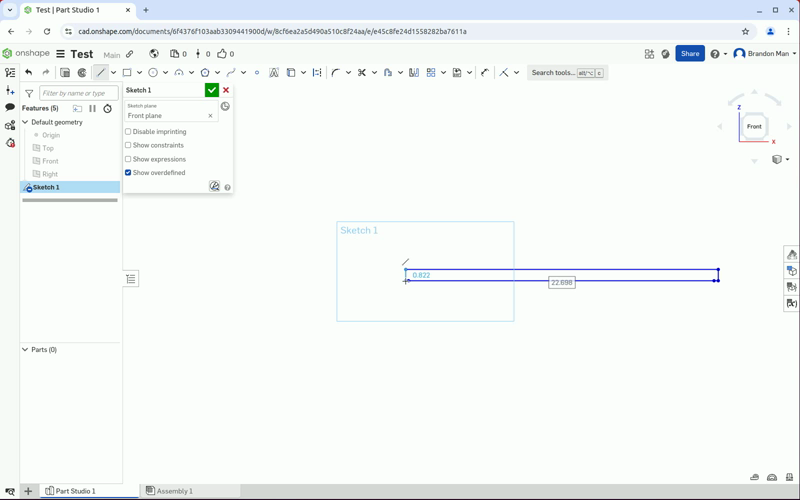
scroll(6)
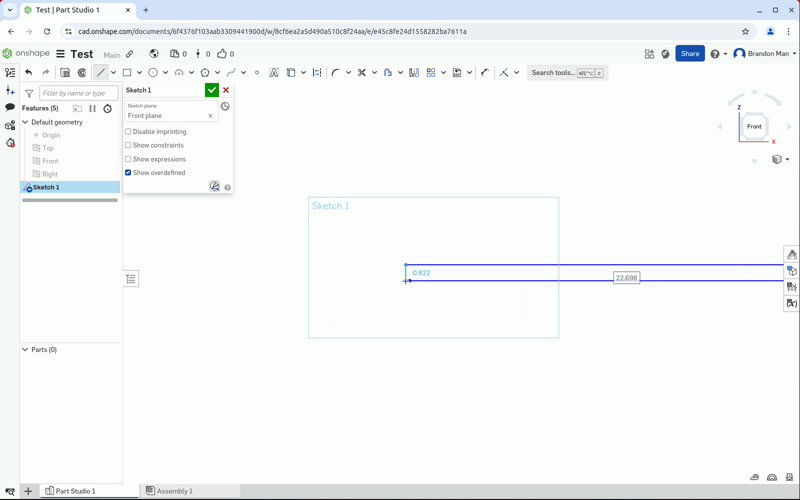
scroll(6)
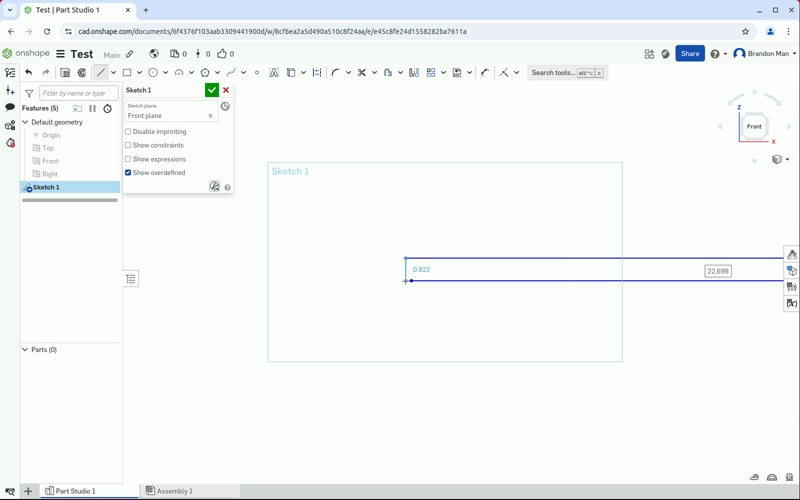
scroll(6)
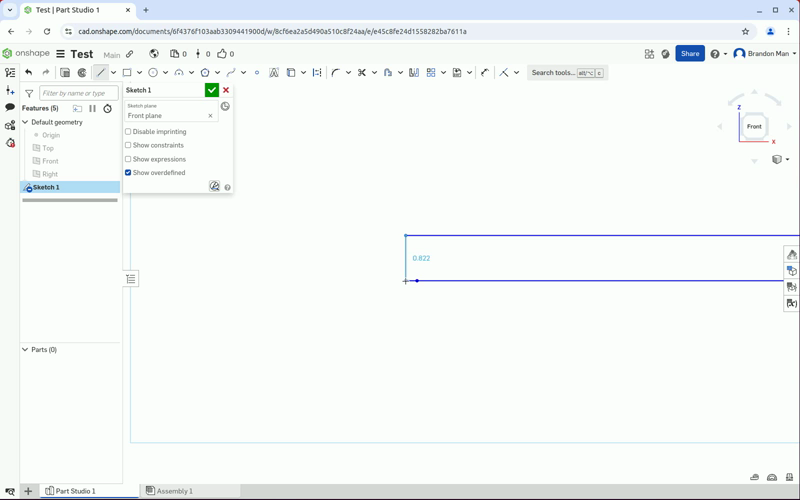
key_up(shift)
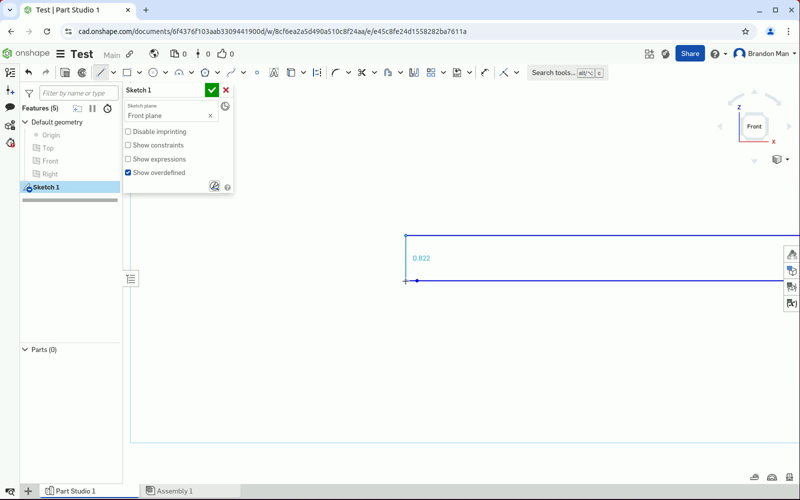
click(405, 280)
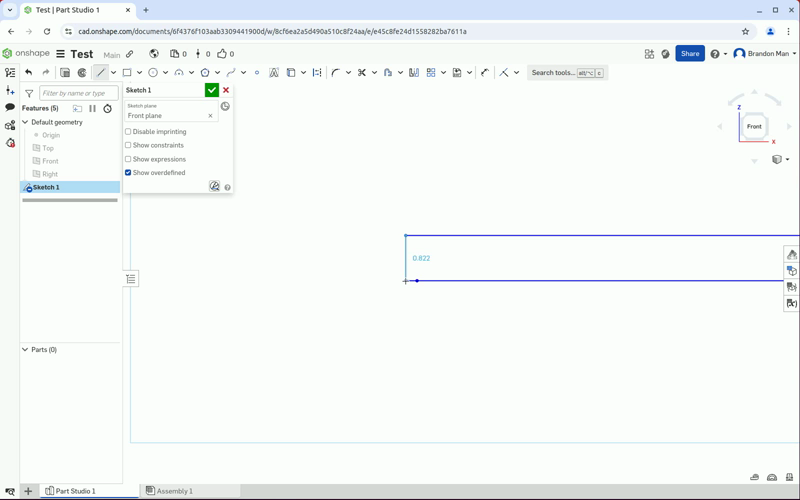
scroll(-6)
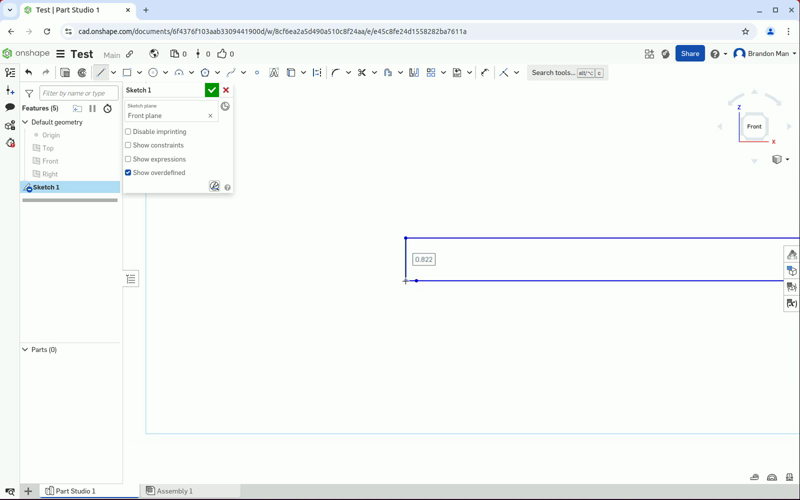
scroll(-6)
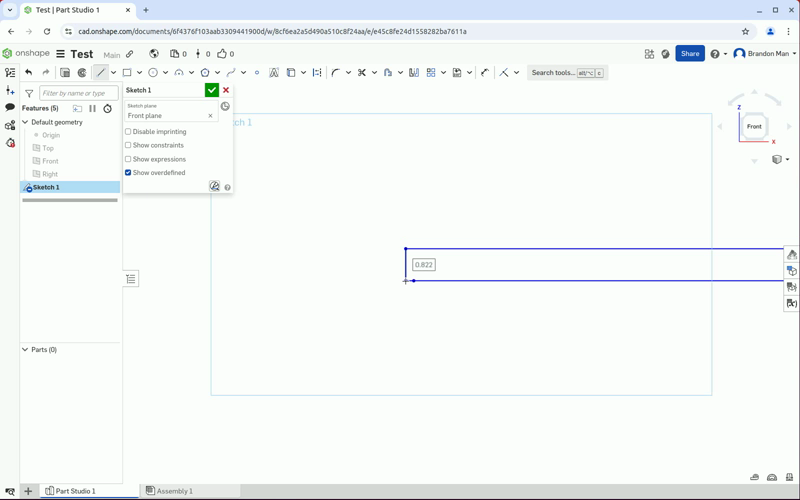
scroll(-6)
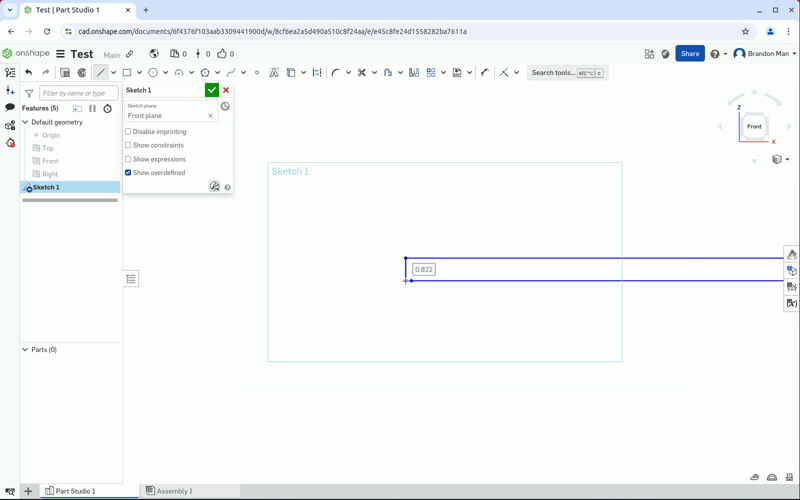
scroll(-6)
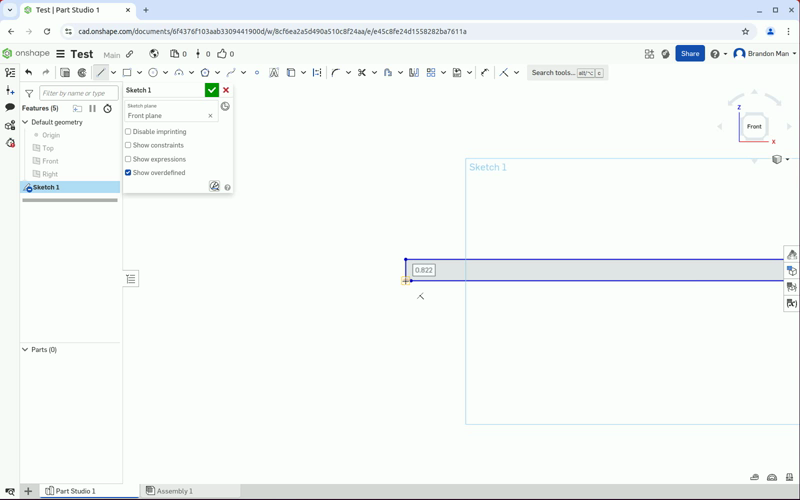
scroll(-6)
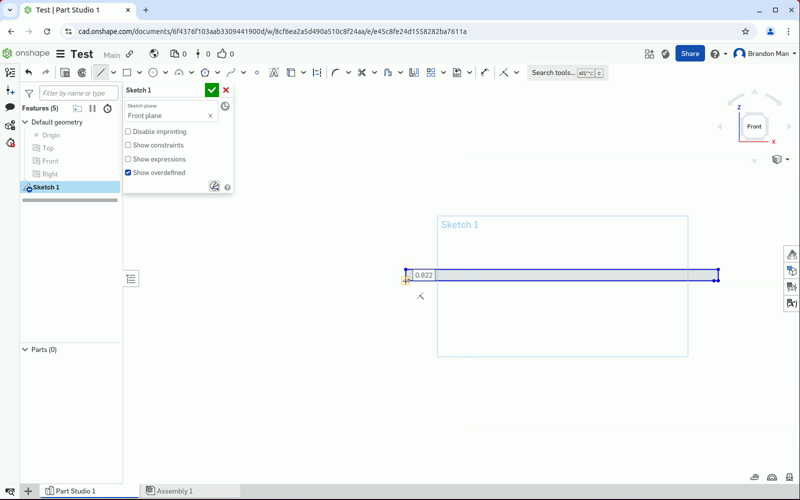
scroll(-6)
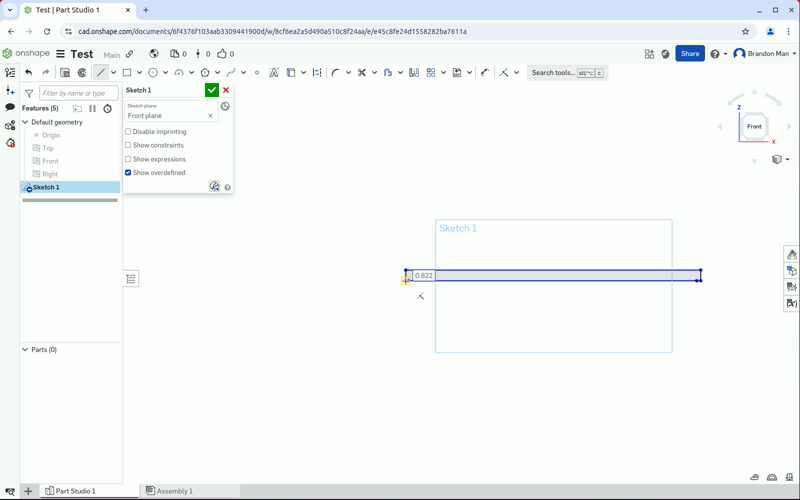
scroll(-6)
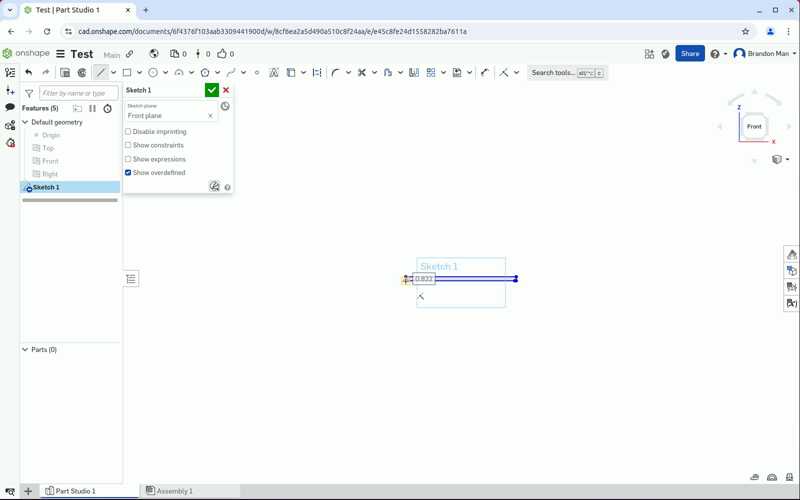
key(esc)
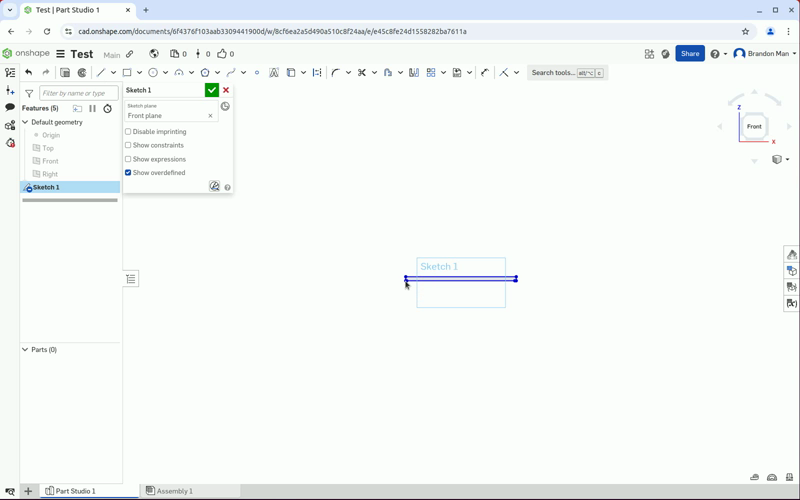
mouse_move(502, 277)
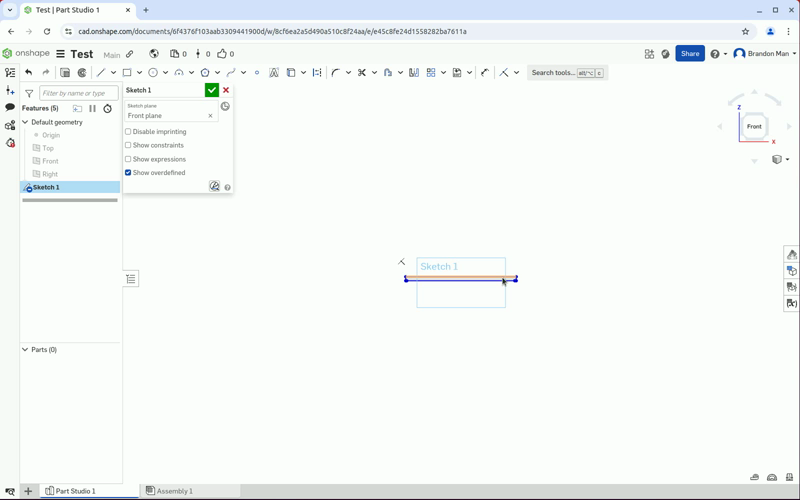
scroll(6)
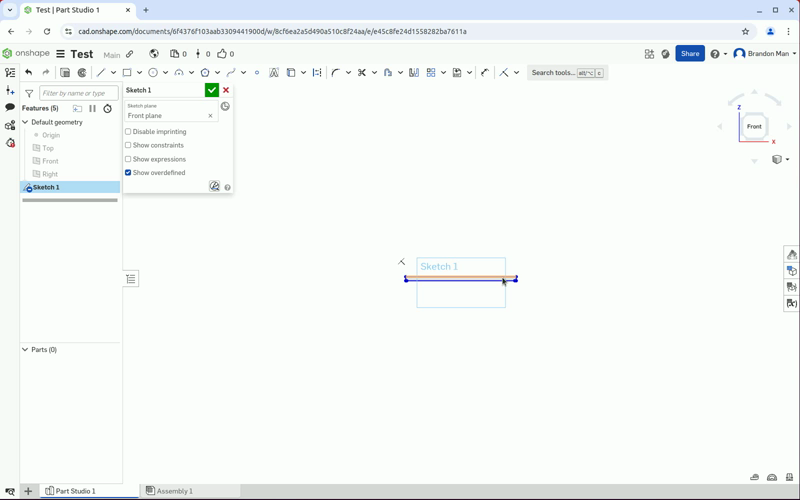
scroll(6)
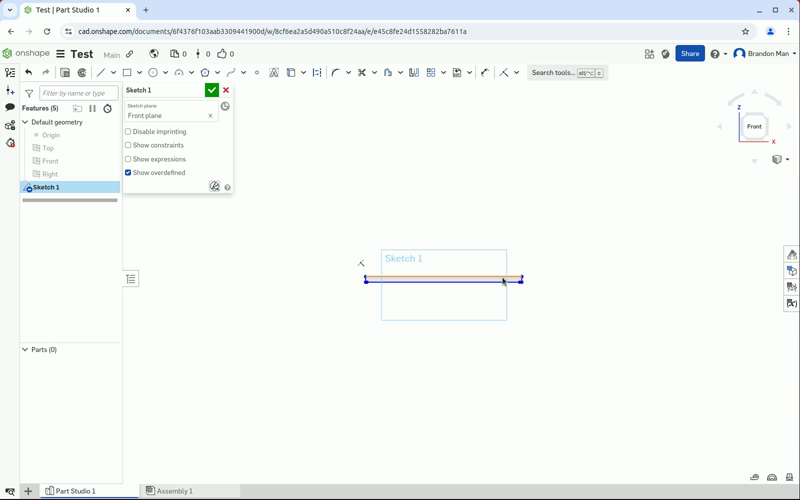
scroll(6)
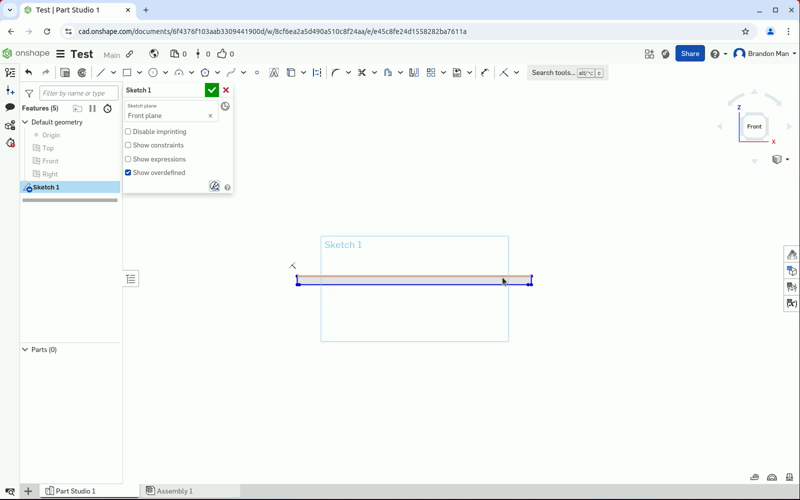
scroll(6)
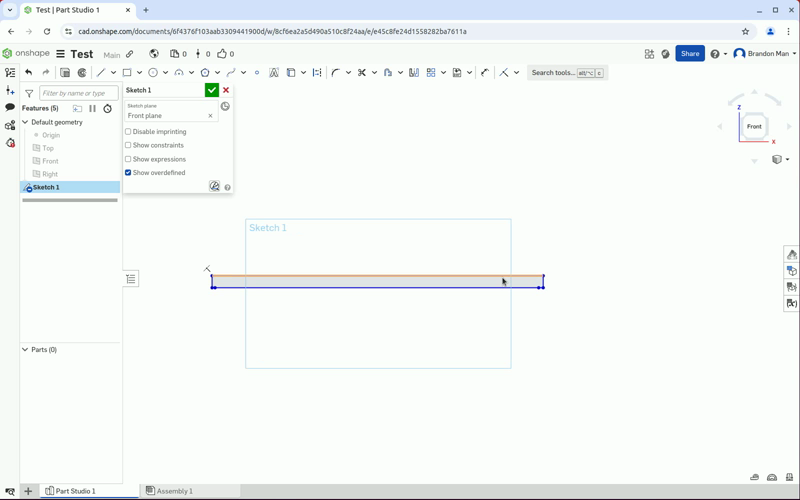
scroll(6)
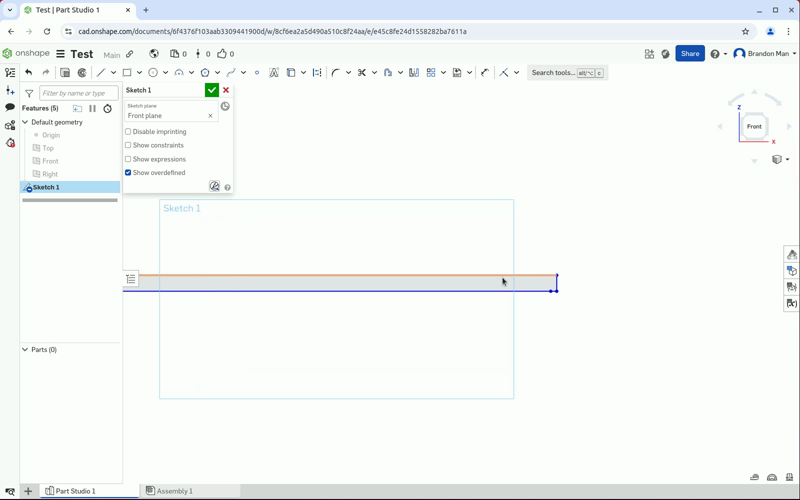
scroll(6)
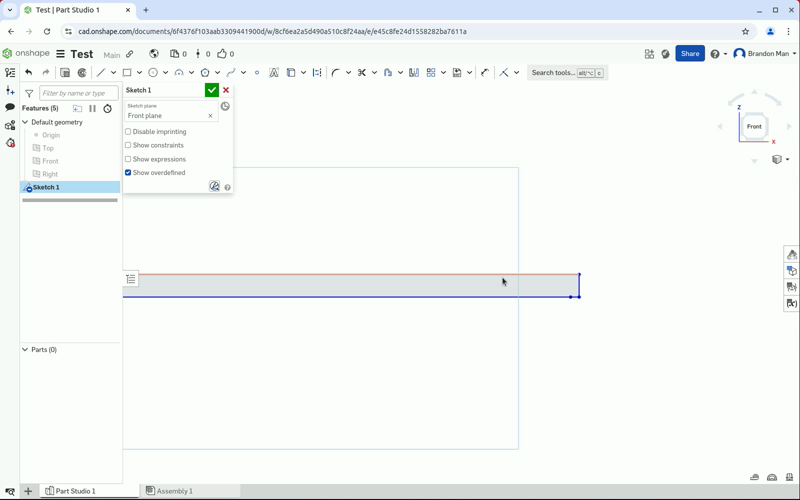
scroll(6)
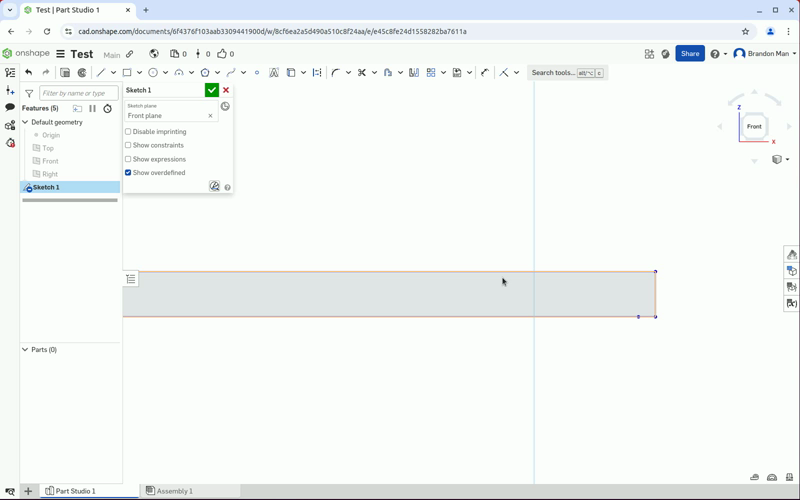
click(502, 277)
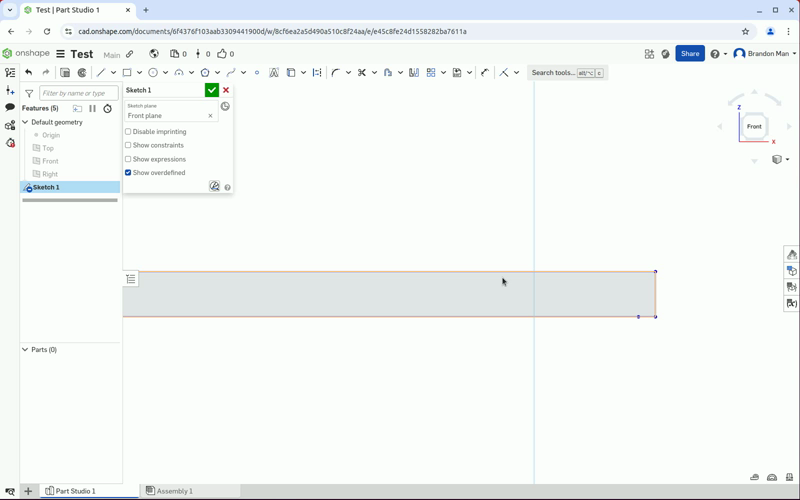
scroll(-6)
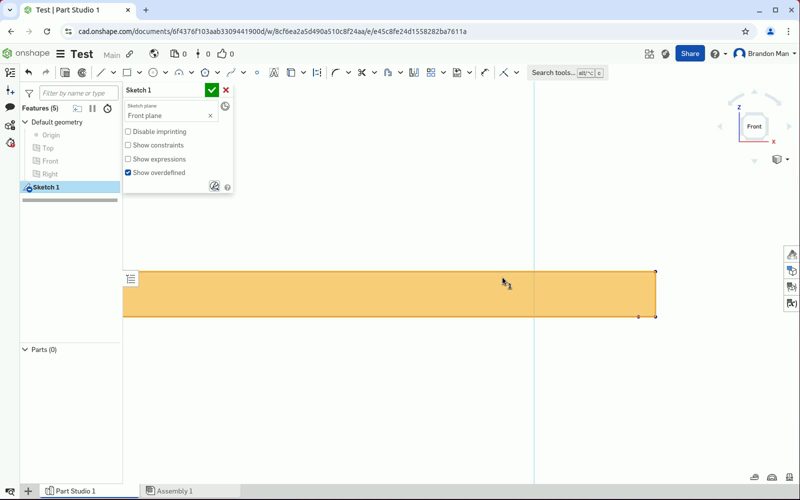
scroll(-6)
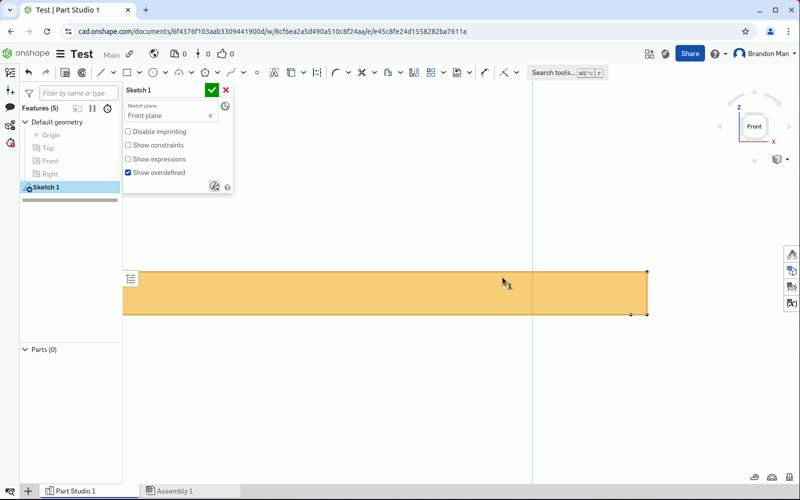
scroll(-6)
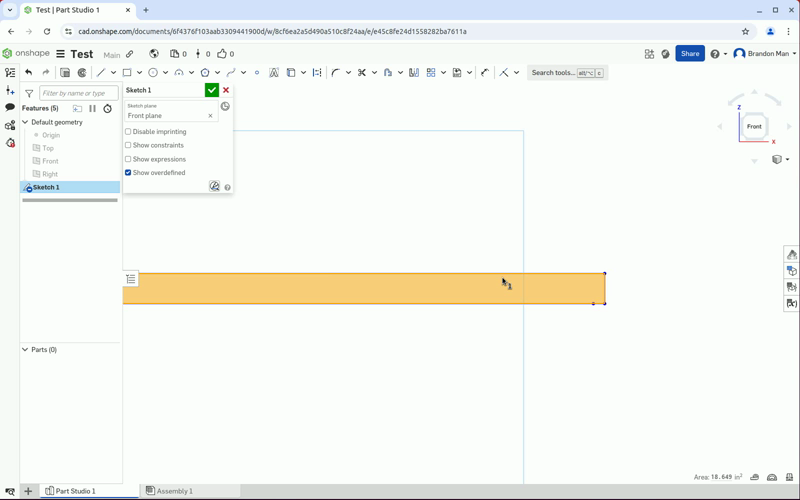
scroll(-6)
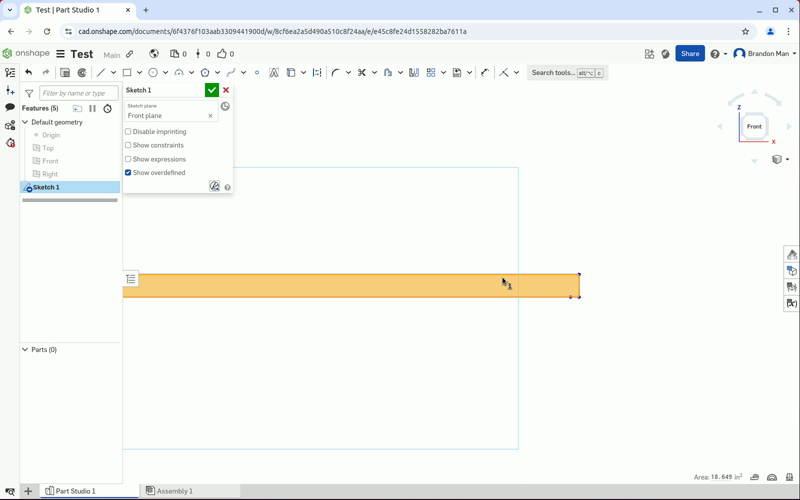
scroll(-6)
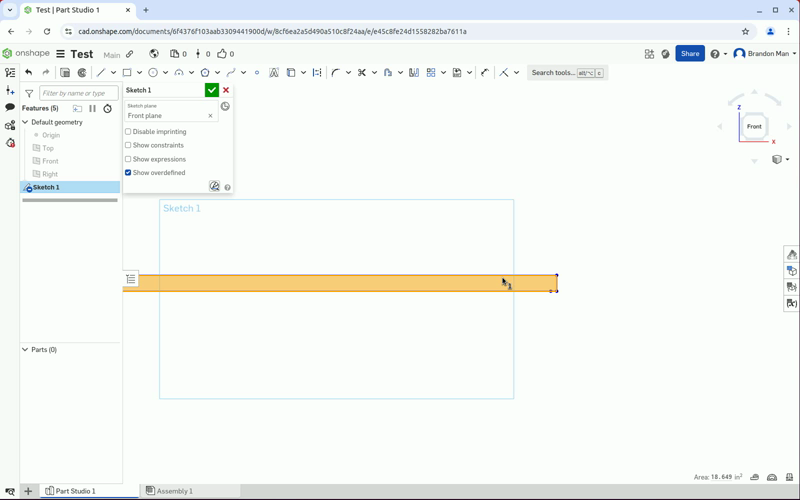
scroll(-6)
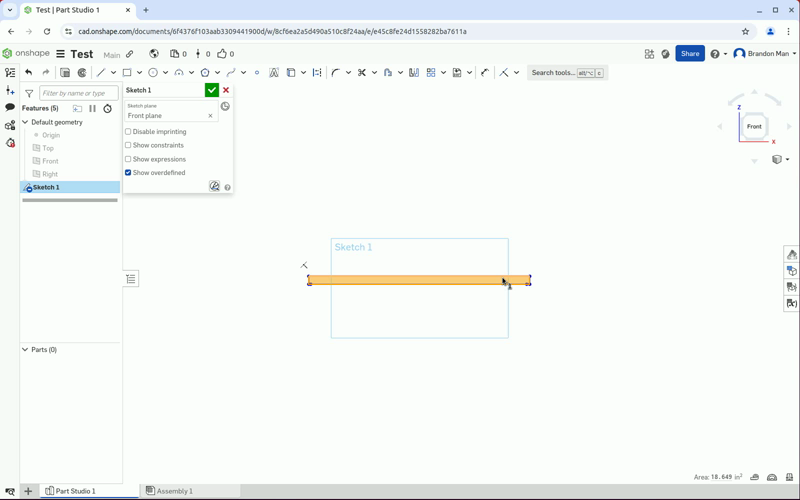
scroll(-6)
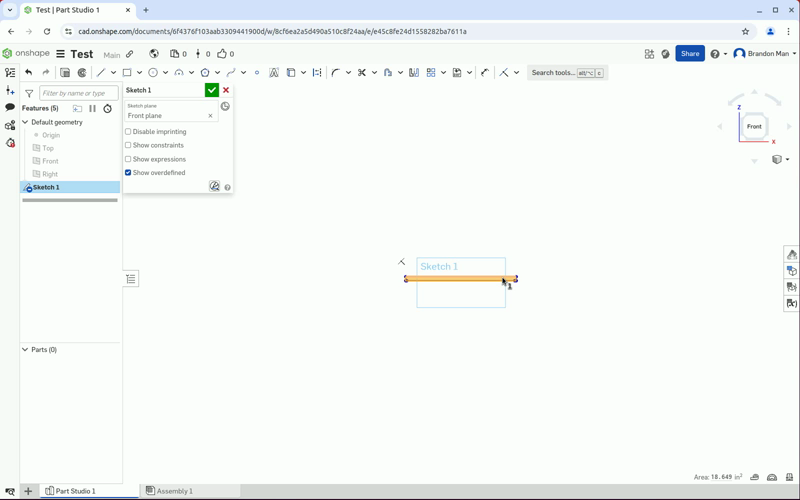
mouse_move(73, 352)
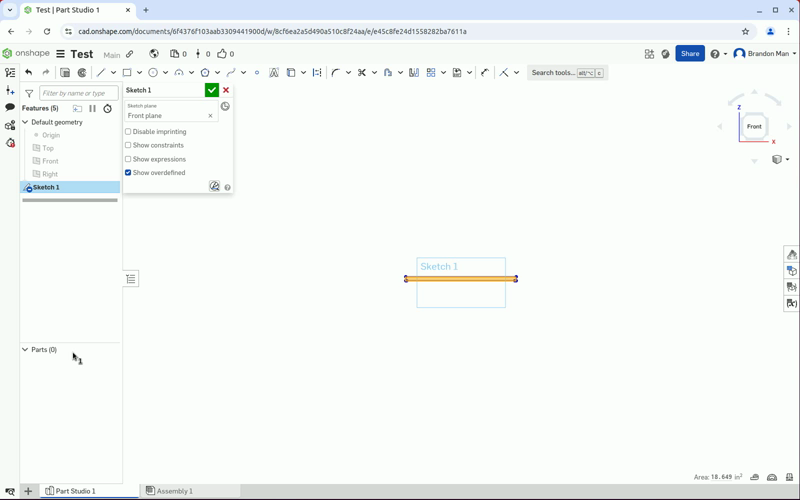
key(shift+y)
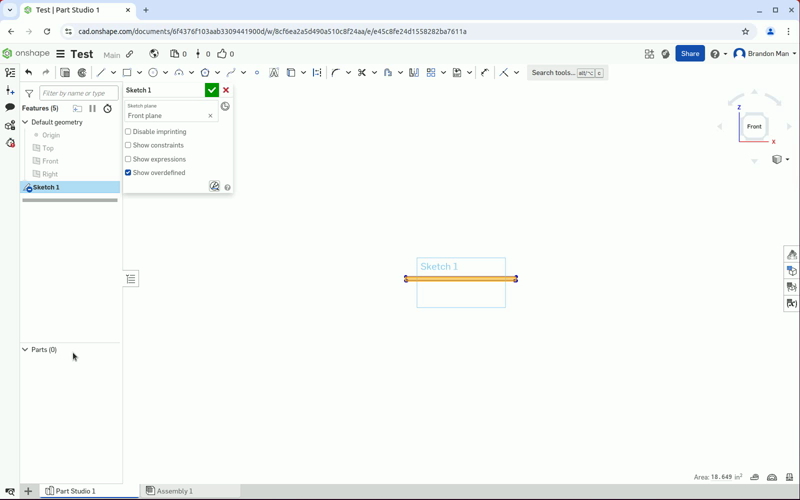
key(shift+e)
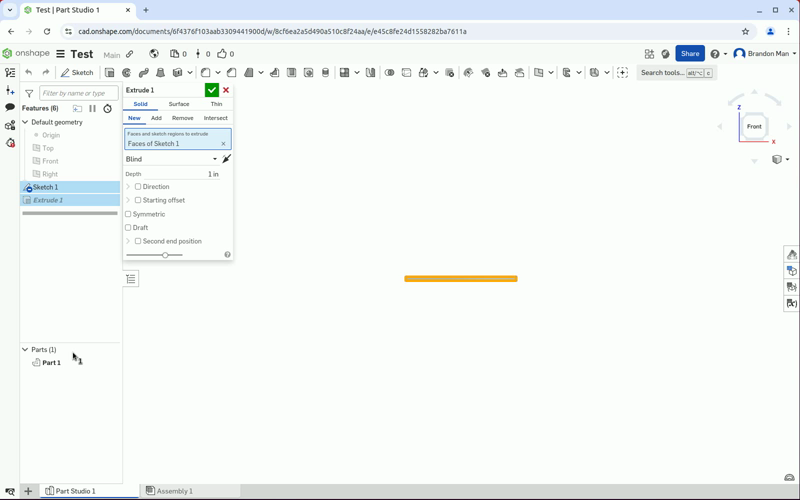
mouse_move(143, 106)
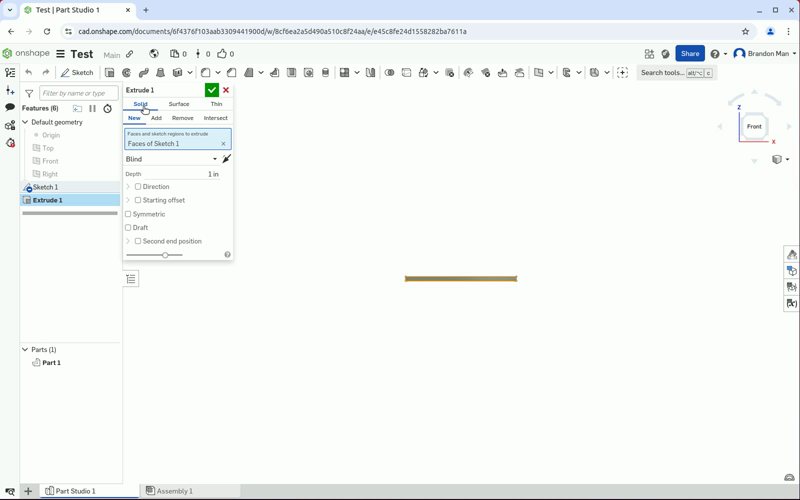
click(143, 106)
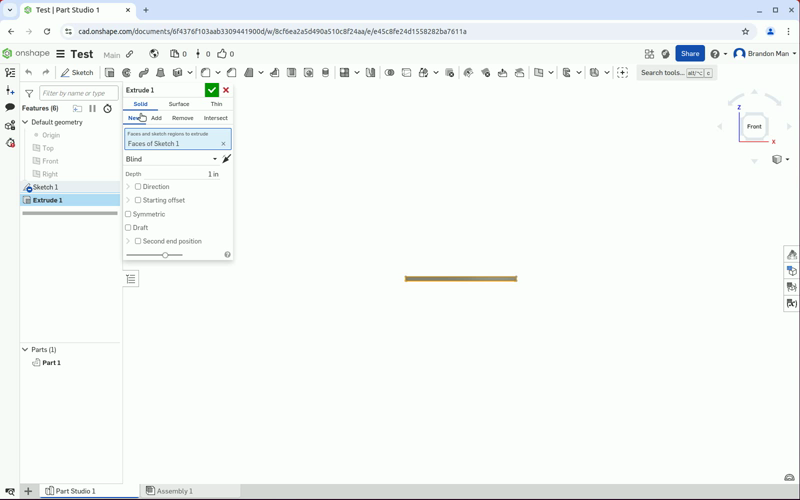
mouse_move(137, 120)
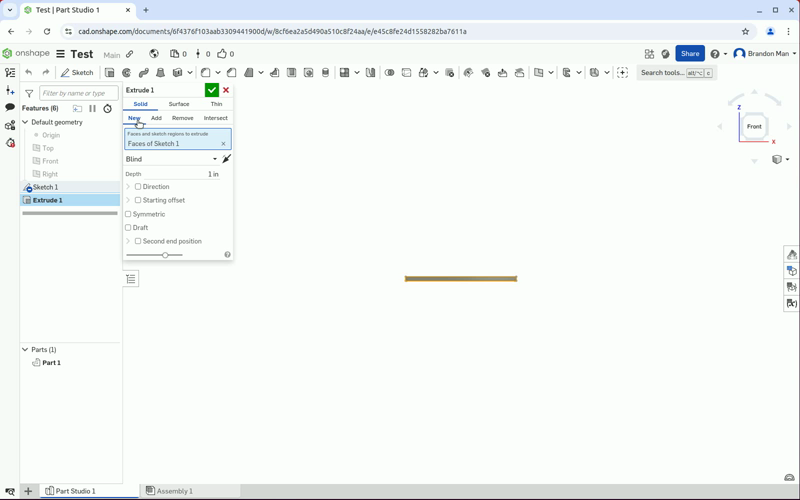
click(137, 120)
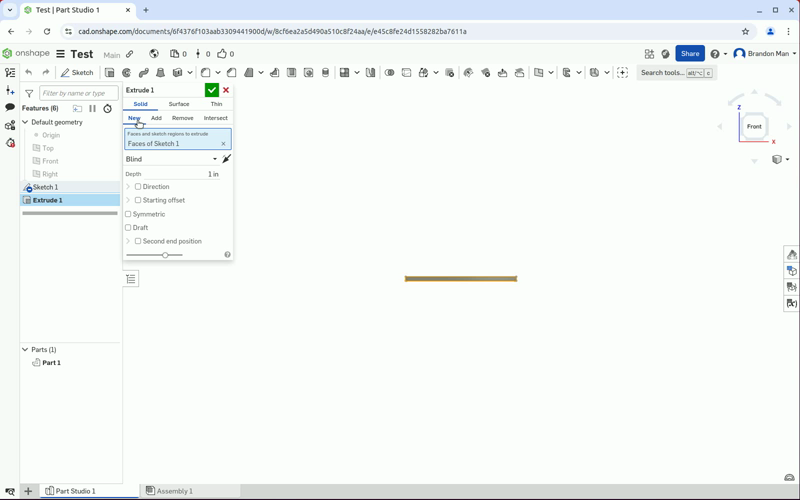
key(tab, 4)
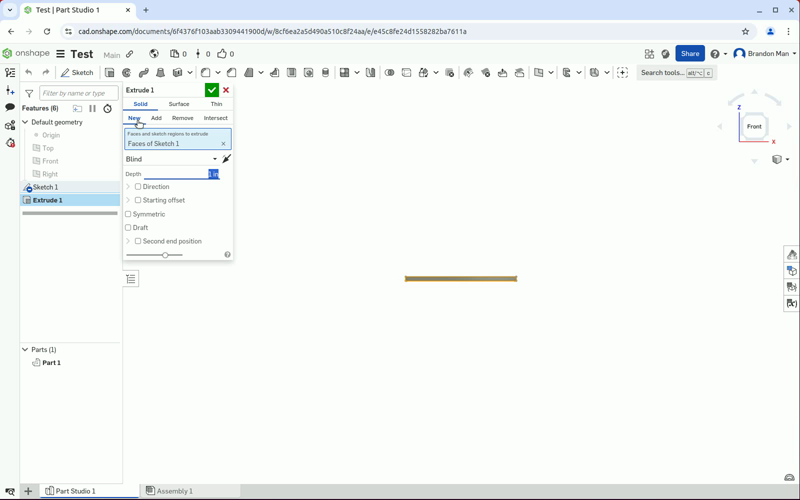
text(2.648)
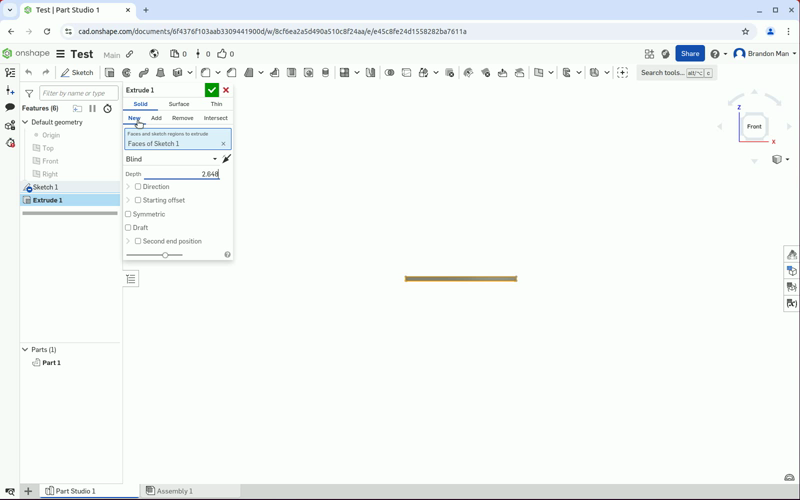
key(enter)
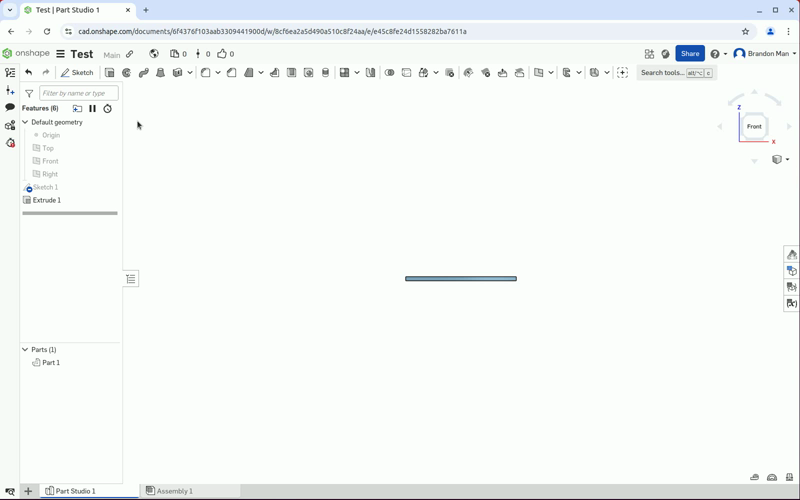
key(shift+h)
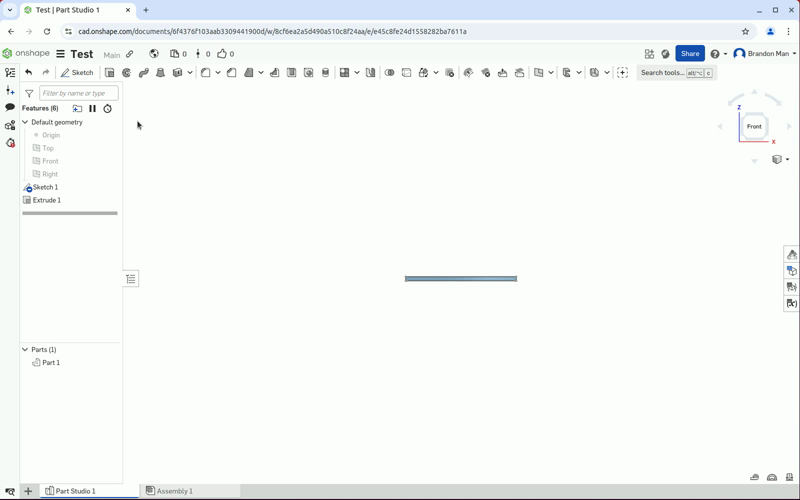
key(shift+h)
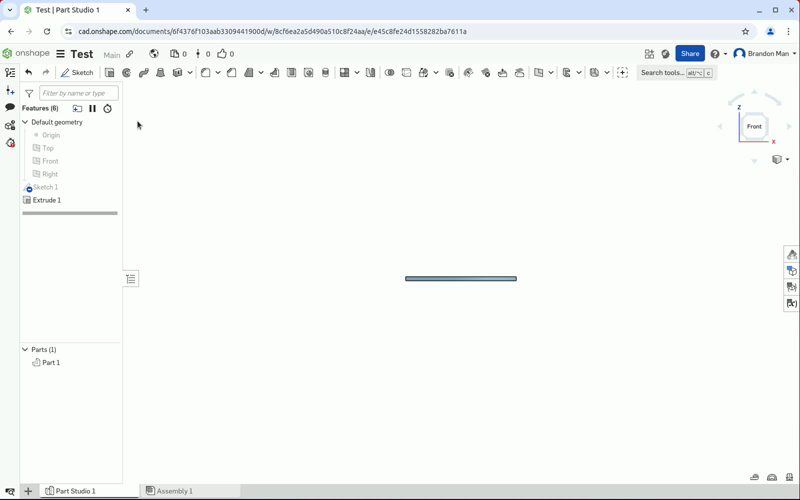
mouse_move(73, 189)
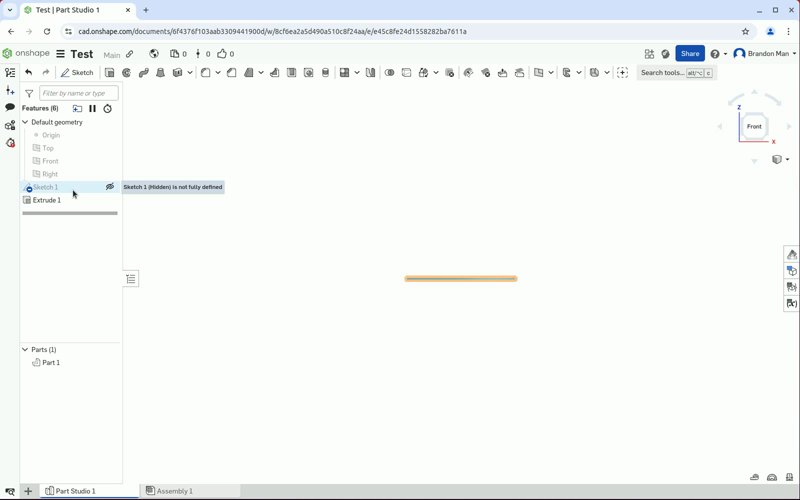
click(73, 189)
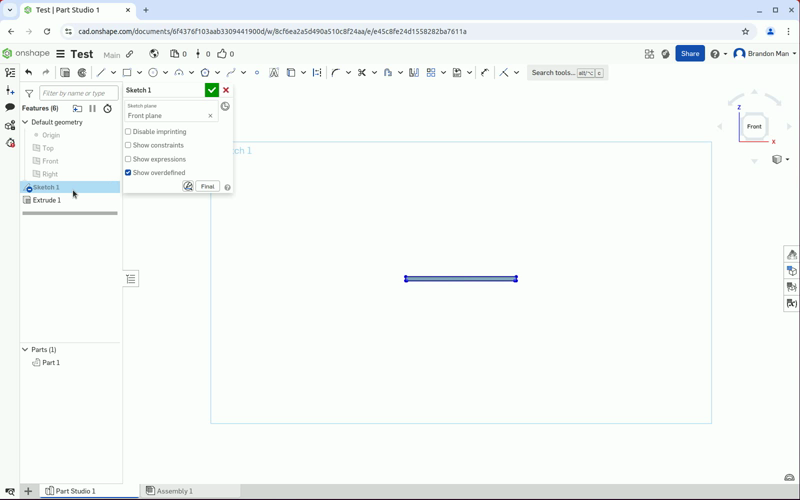
mouse_move(229, 92)
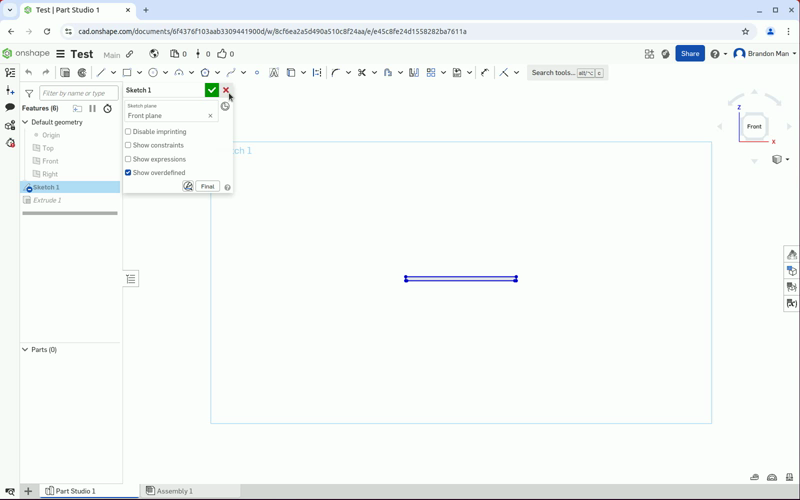
click(229, 92)
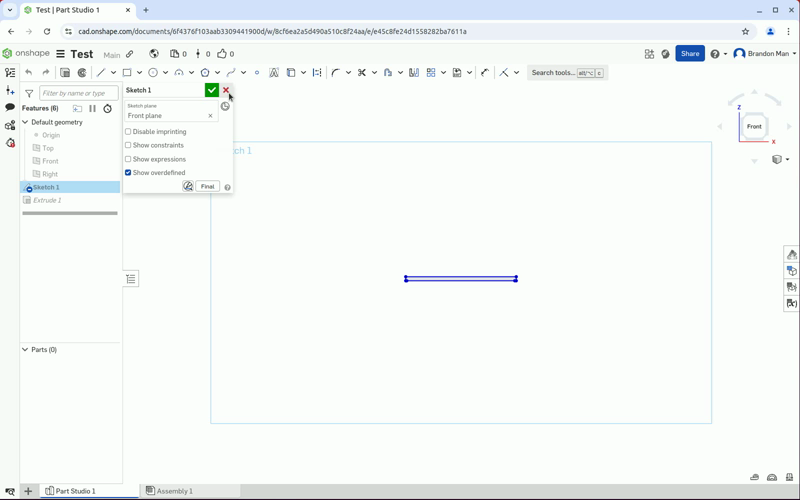
key(shift+s)
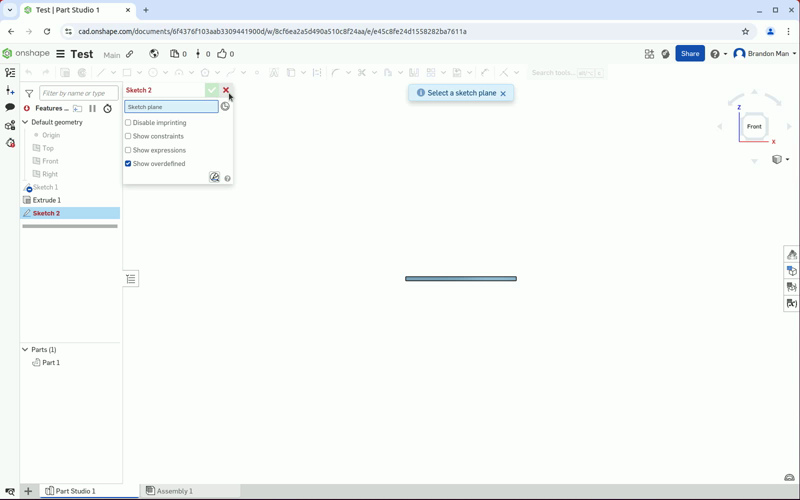
mouse_move(73, 163)
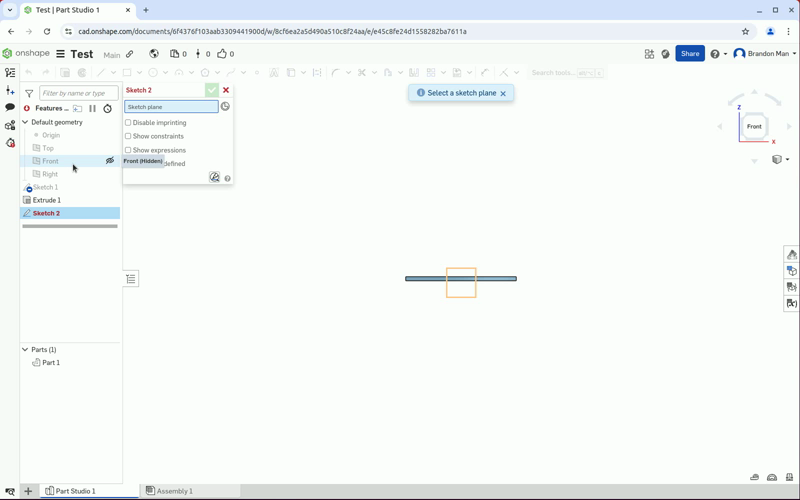
click(73, 163)
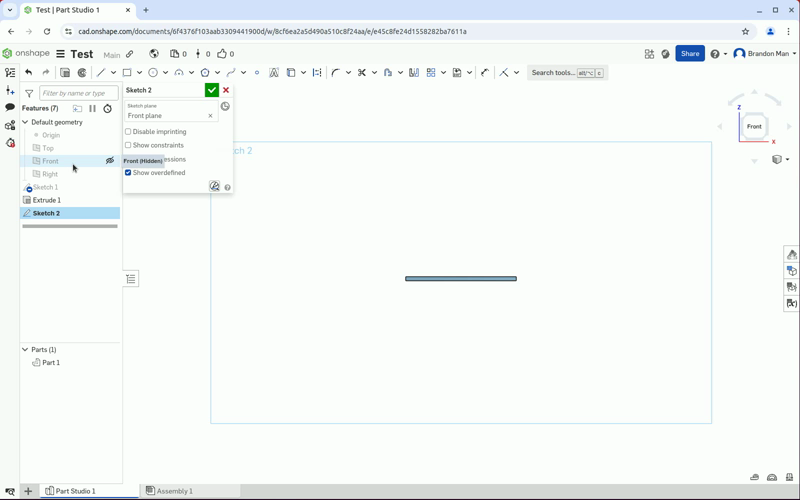
mouse_move(73, 352)
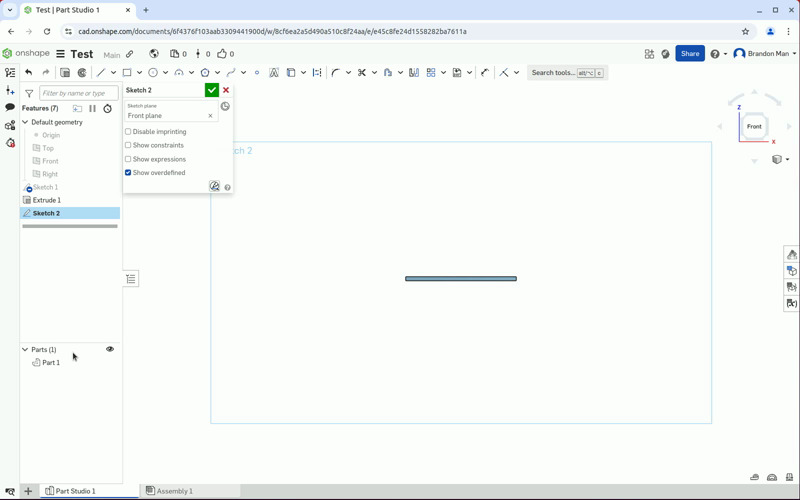
key(y)
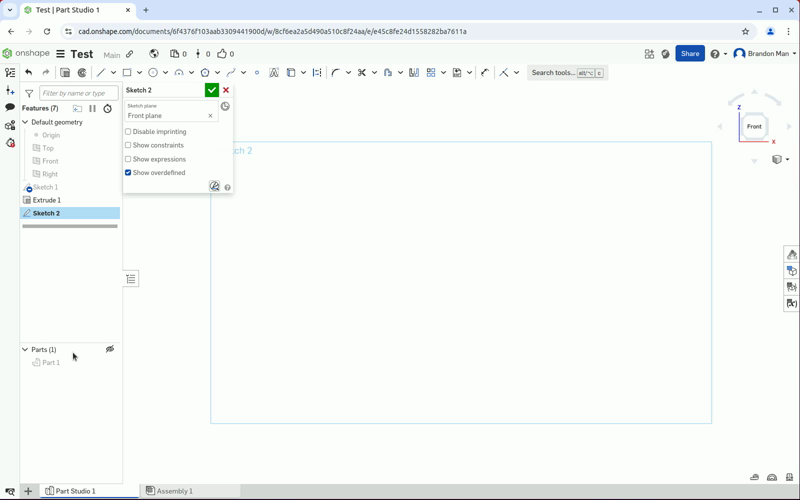
key(l)
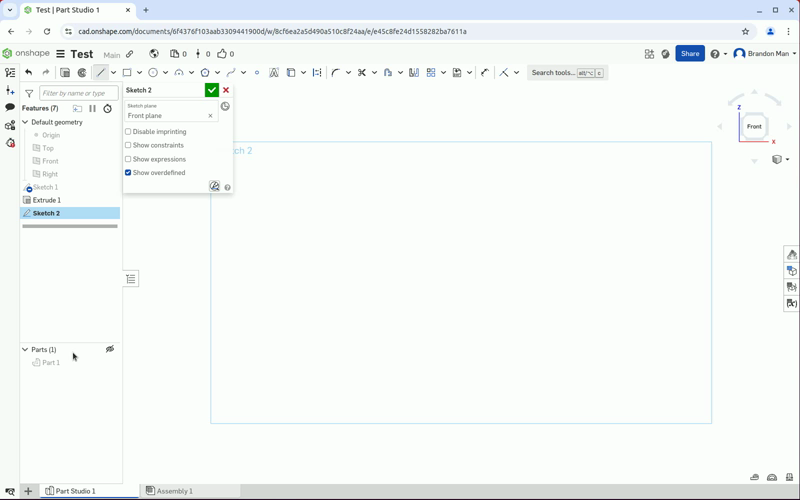
key_down(shift)
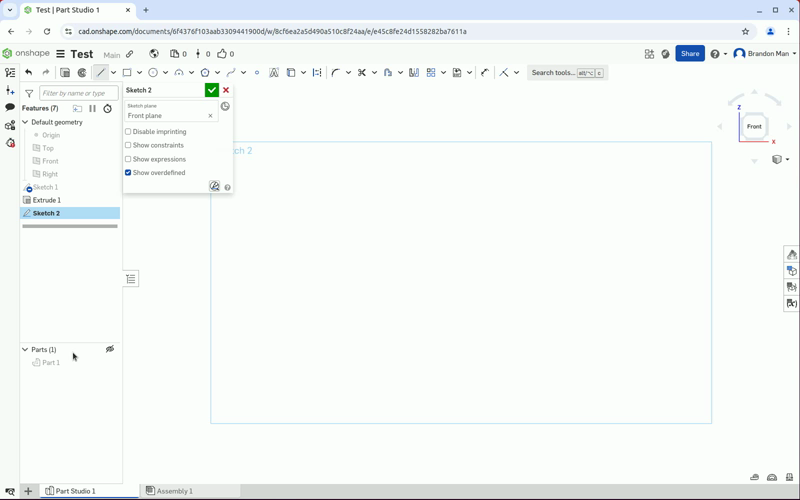
mouse_move(406, 361)
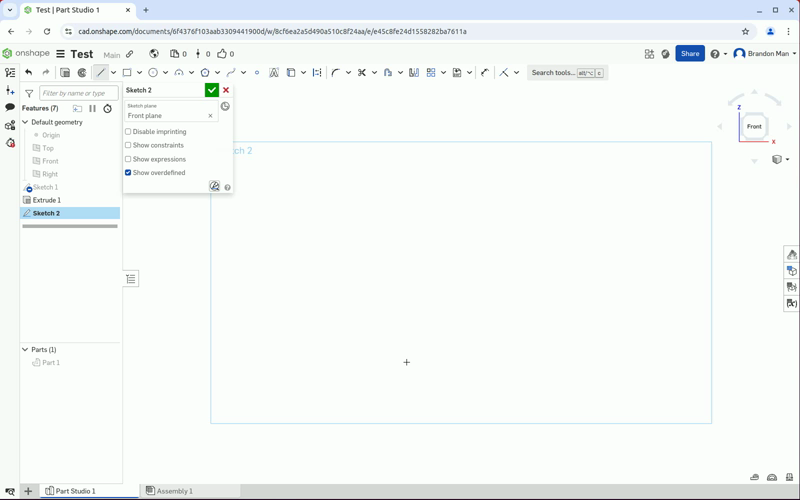
click(406, 361)
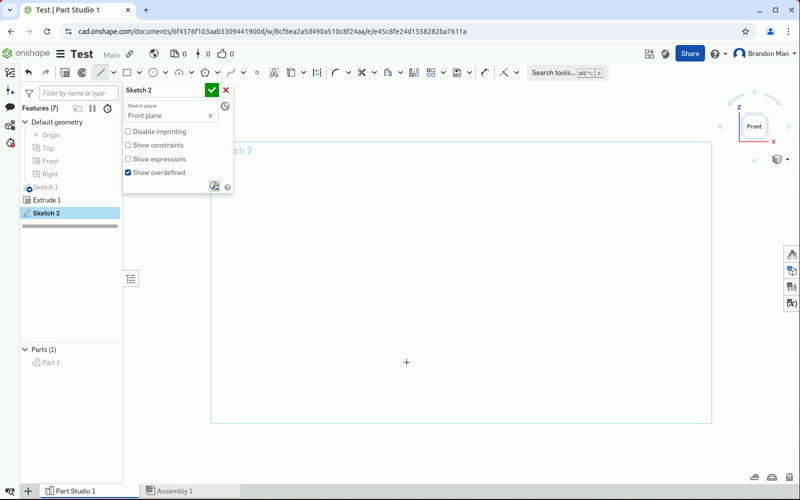
key_up(shift)
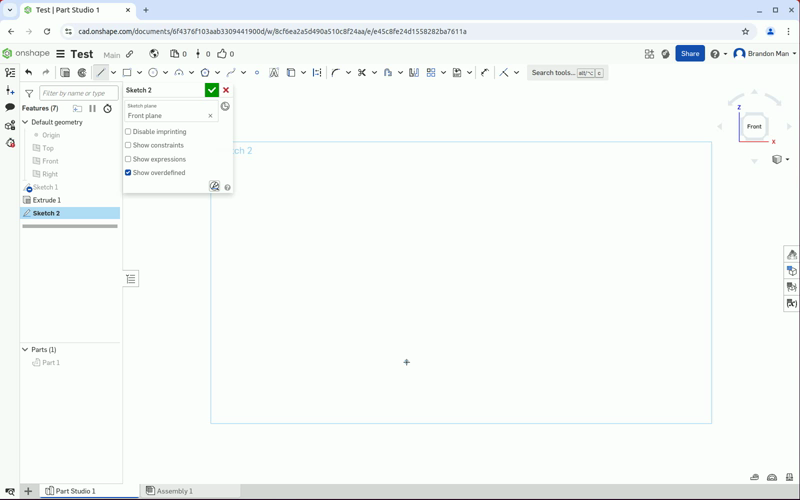
key_down(shift)
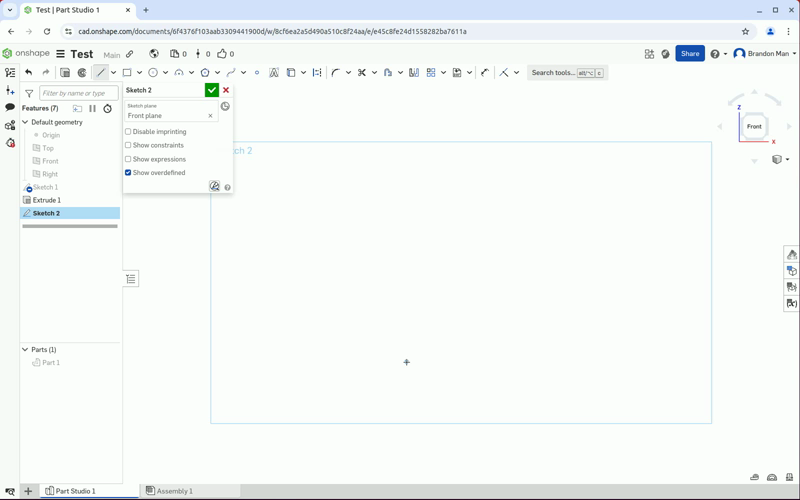
mouse_move(436, 361)
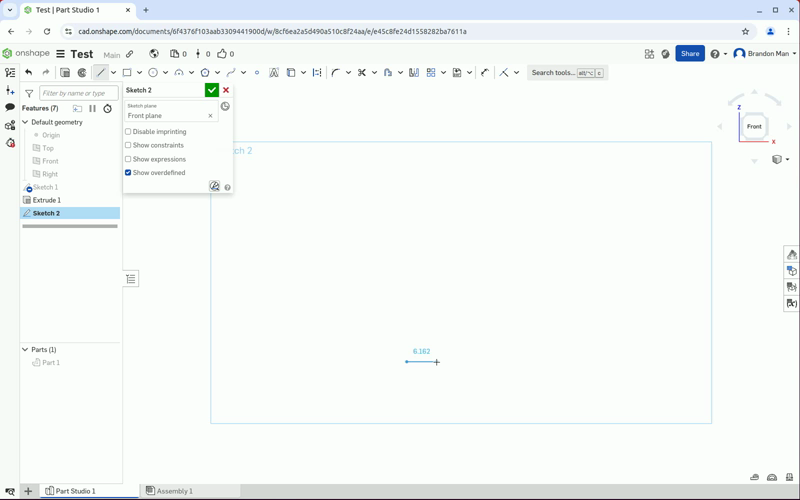
mouse_move(431, 361)
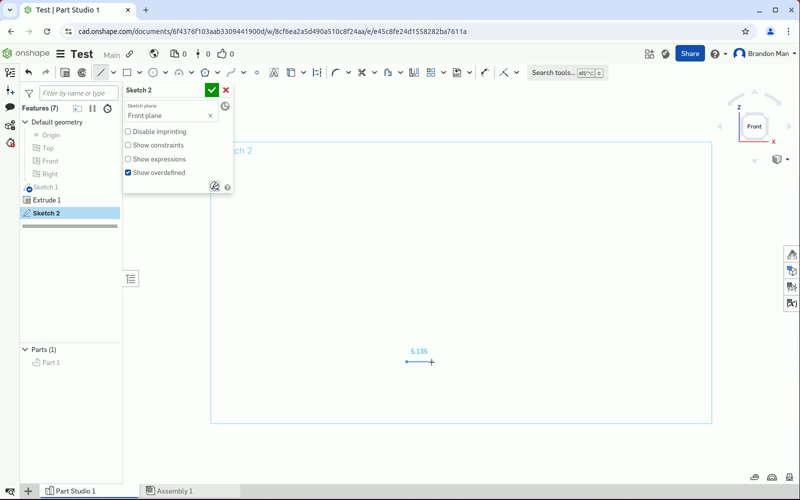
click(431, 361)
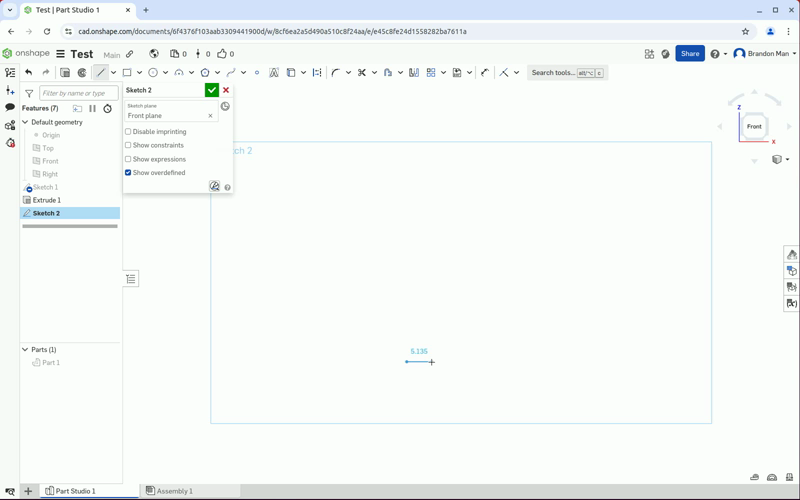
key_up(shift)
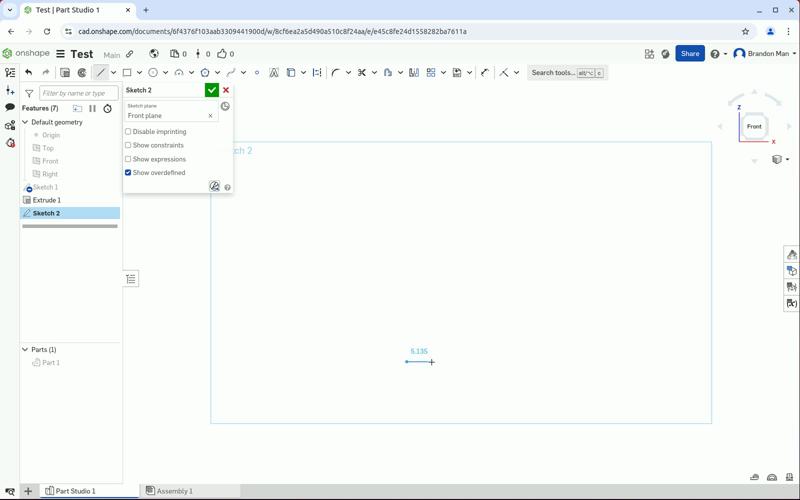
key_down(shift)
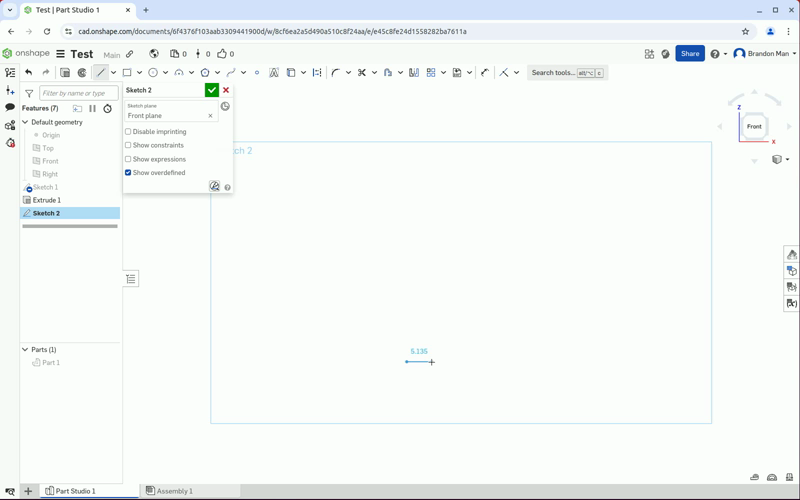
mouse_move(461, 361)
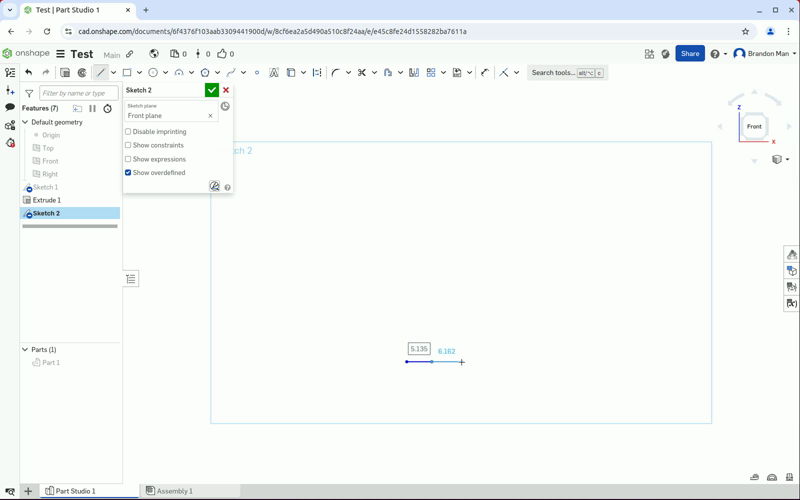
mouse_move(431, 304)
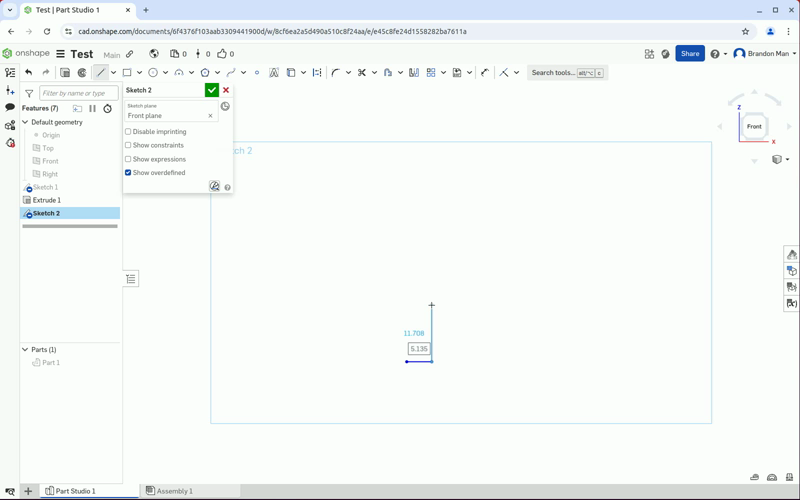
click(431, 304)
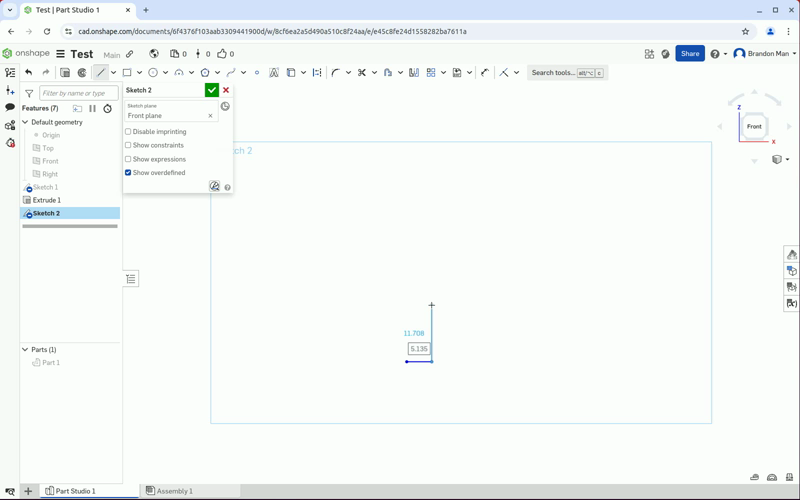
key_up(shift)
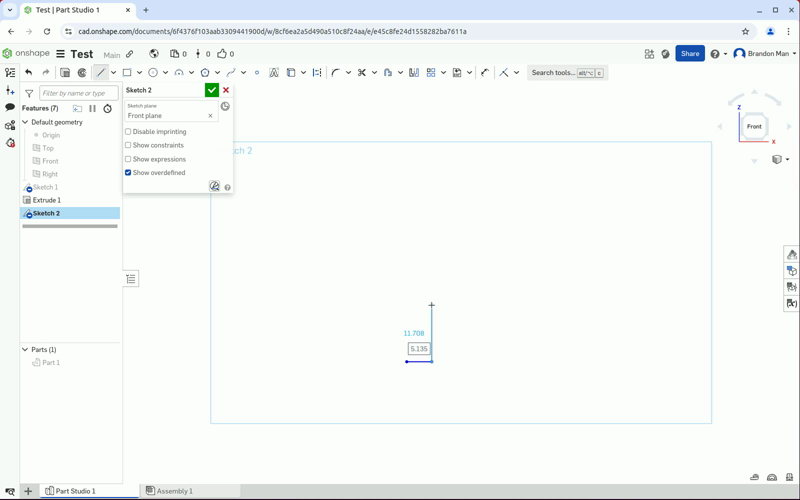
key_down(shift)
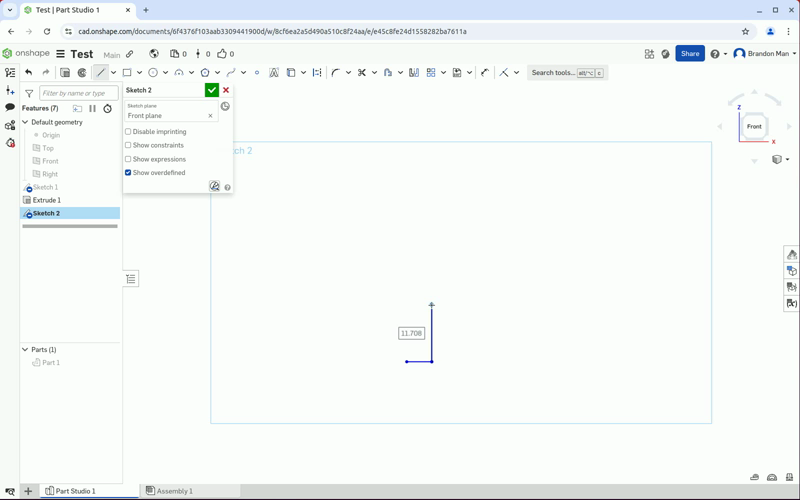
mouse_move(461, 304)
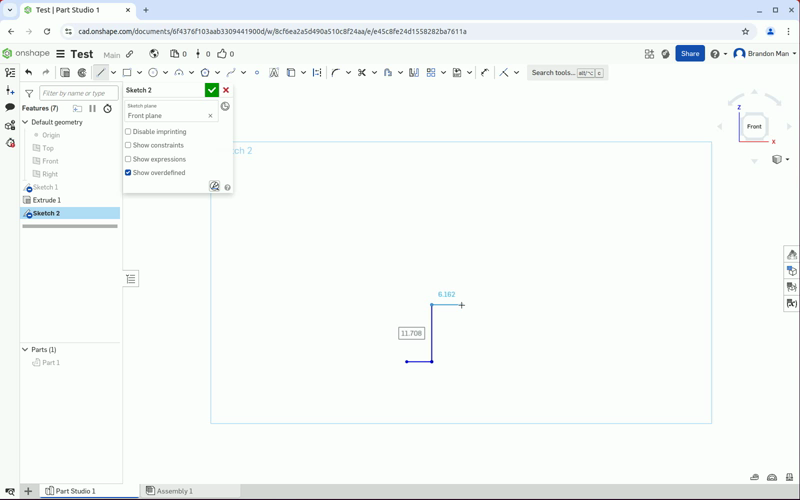
mouse_move(489, 304)
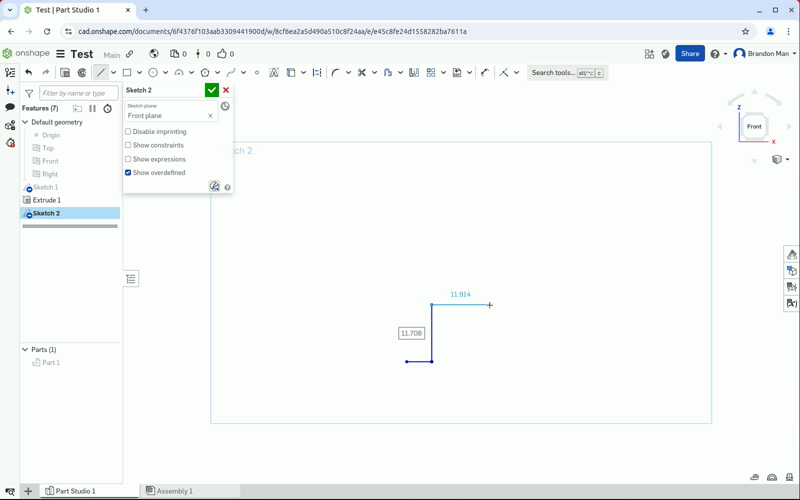
click(489, 304)
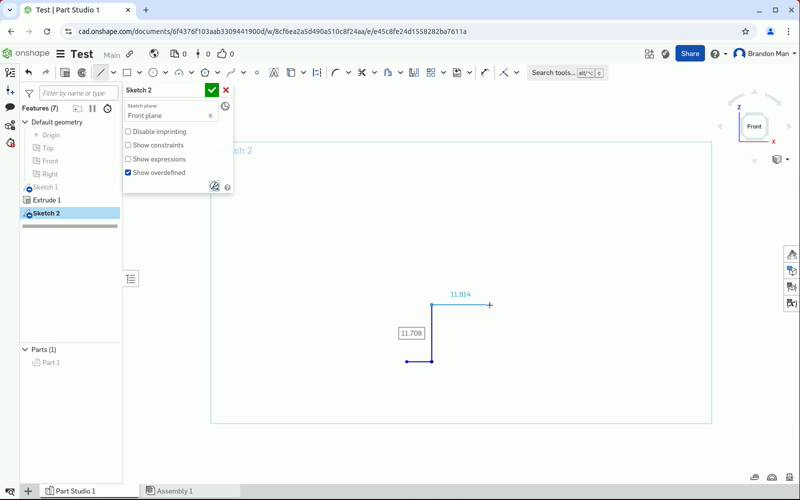
key_up(shift)
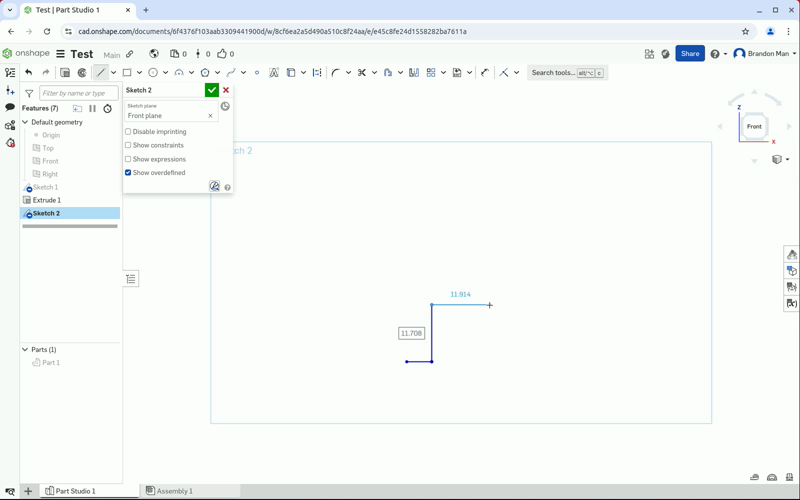
key_down(shift)
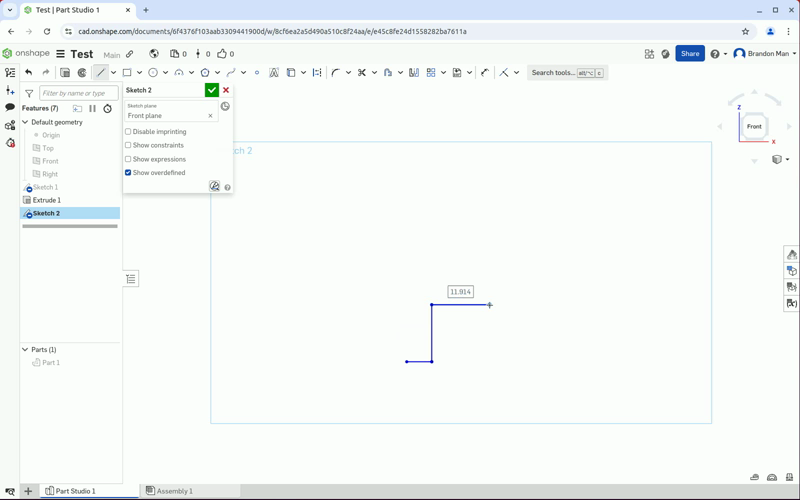
mouse_move(519, 304)
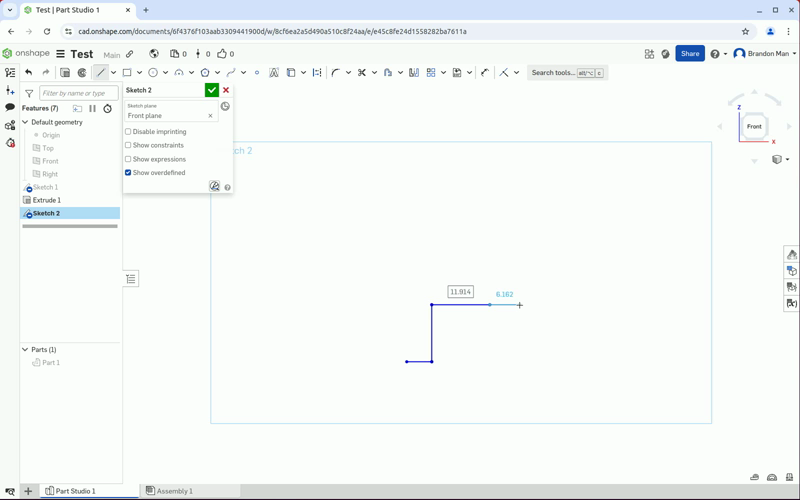
mouse_move(489, 361)
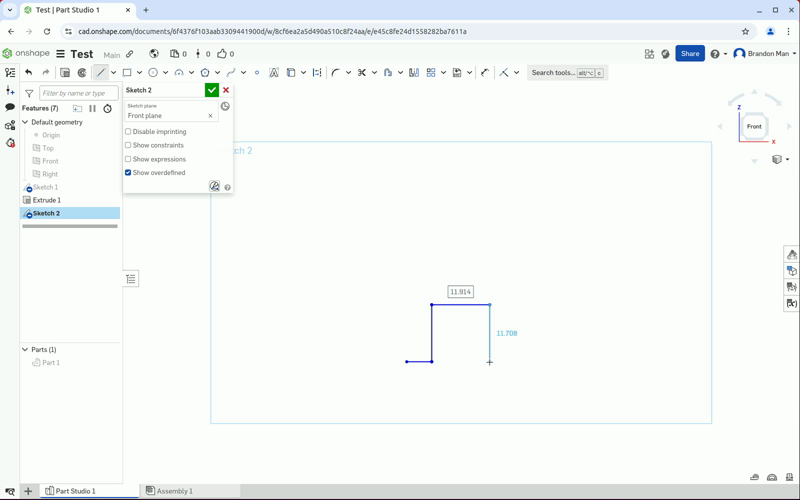
click(489, 361)
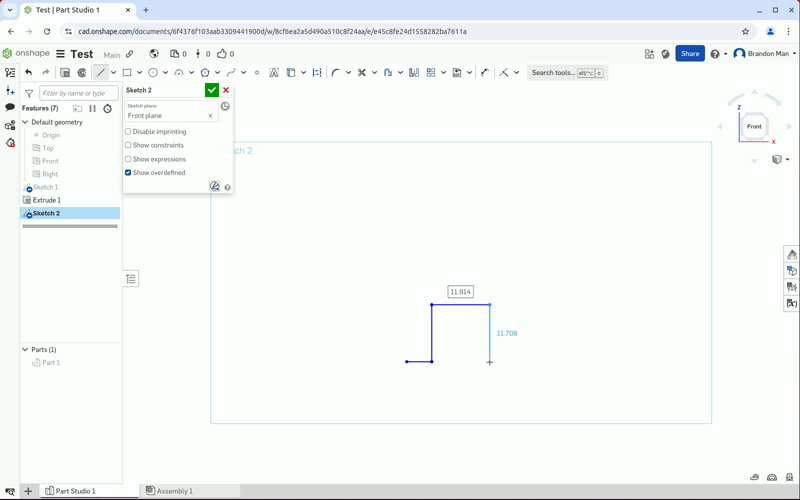
key_up(shift)
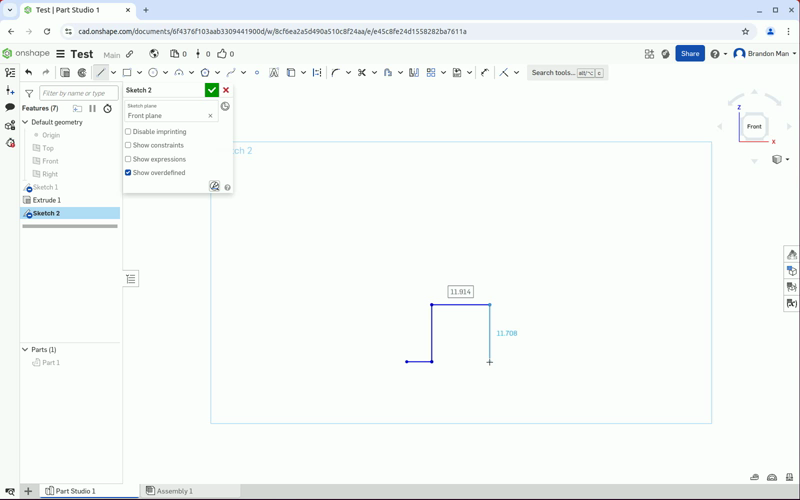
key_down(shift)
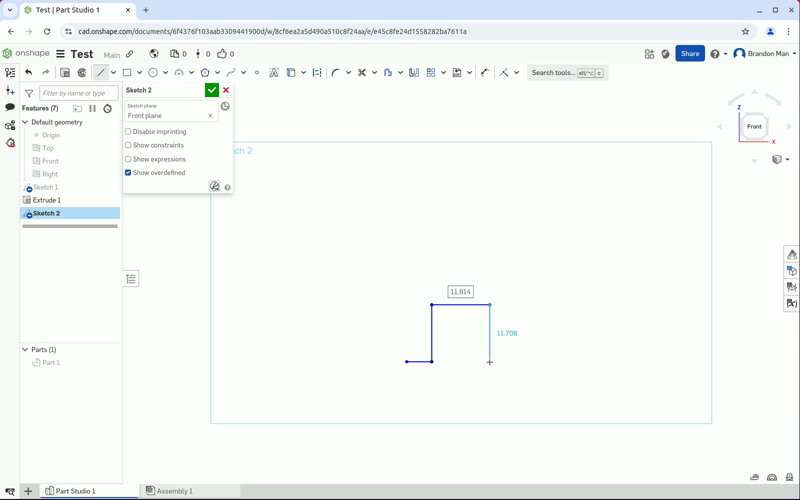
mouse_move(519, 361)
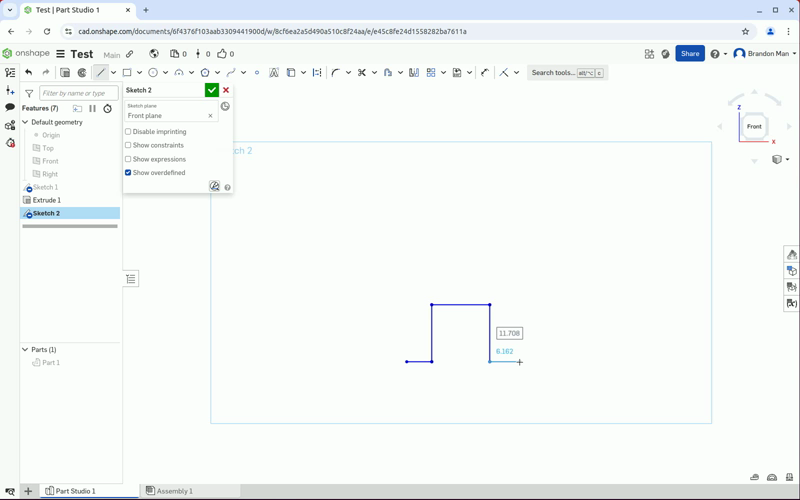
mouse_move(514, 361)
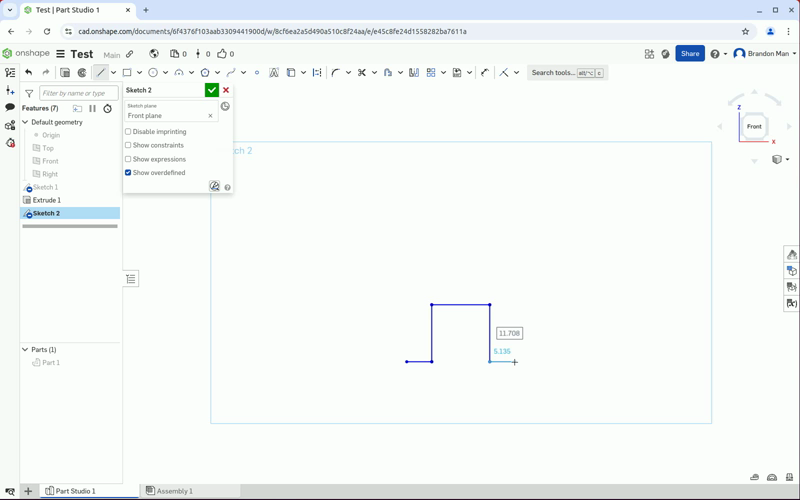
click(514, 361)
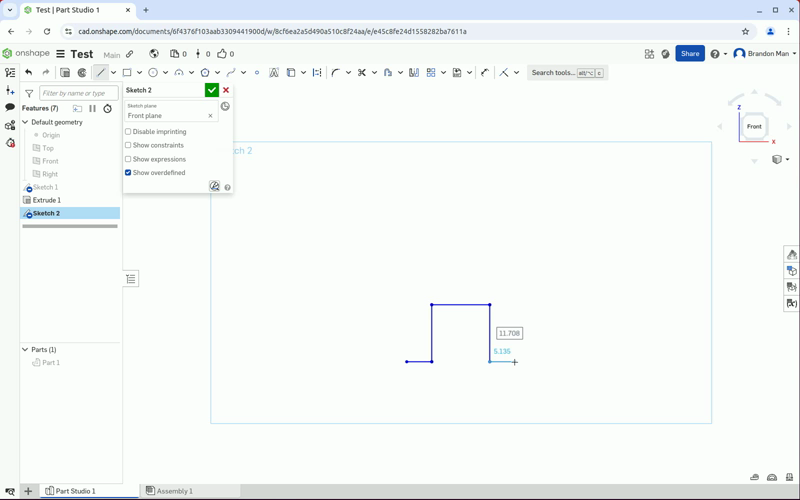
key_up(shift)
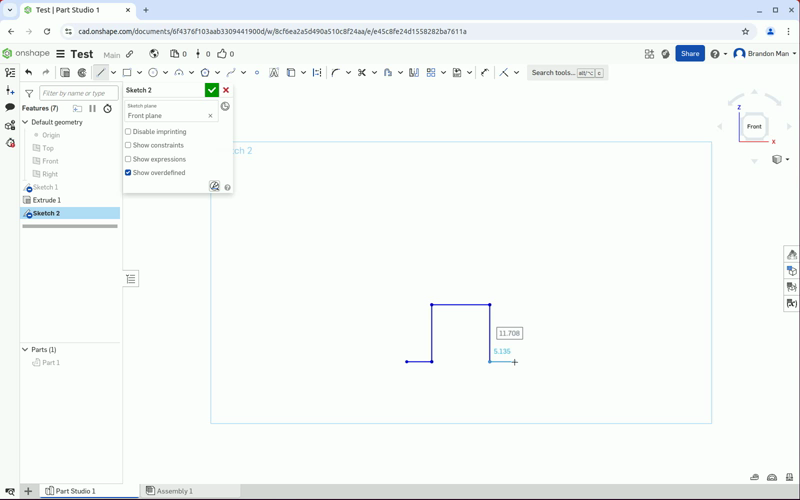
key_down(shift)
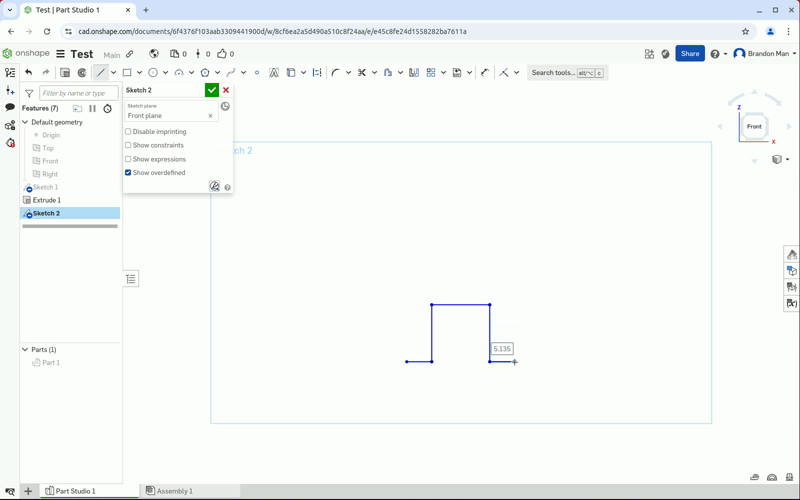
mouse_move(514, 279)
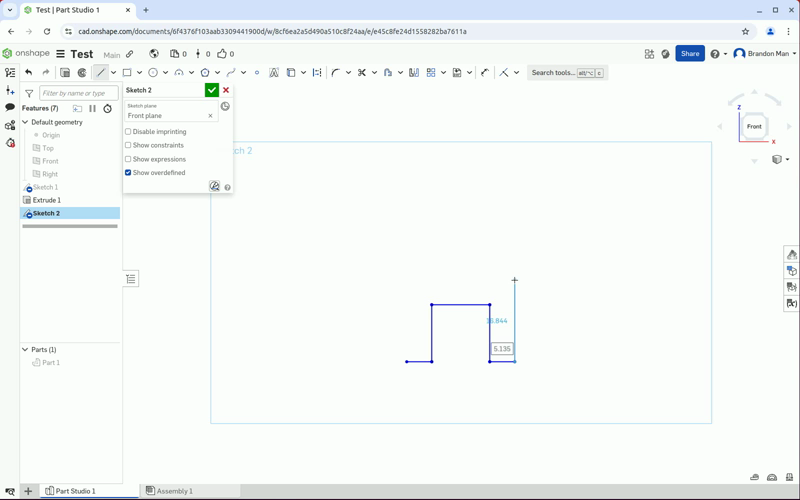
click(514, 279)
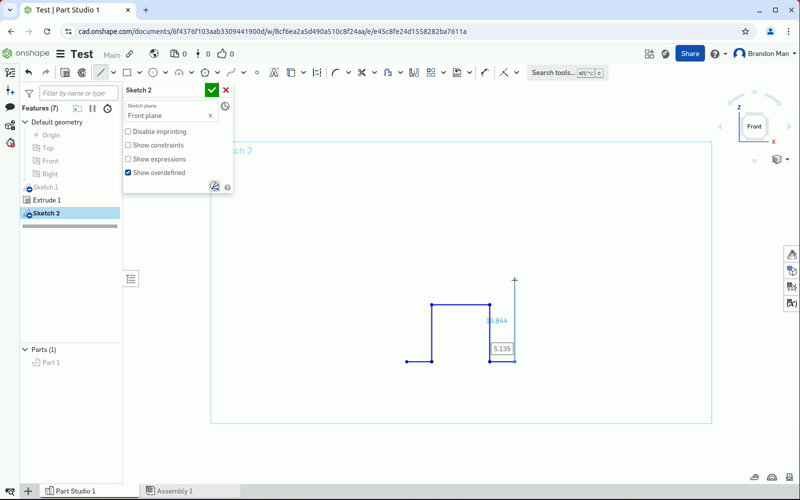
key_up(shift)
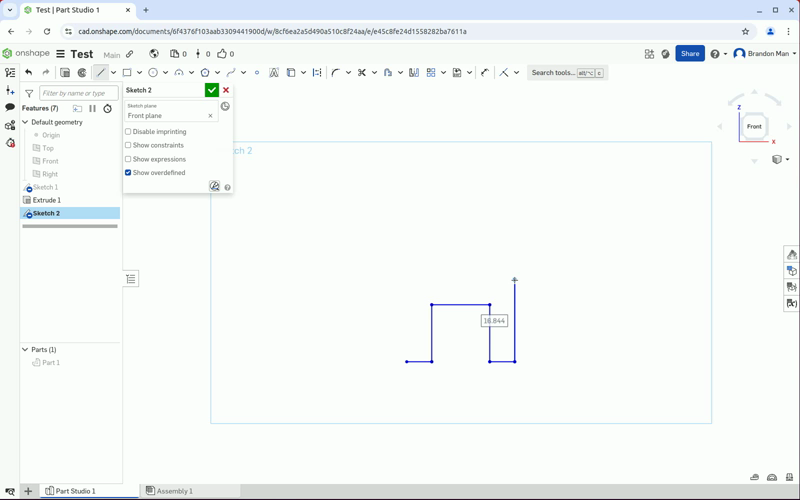
key_down(shift)
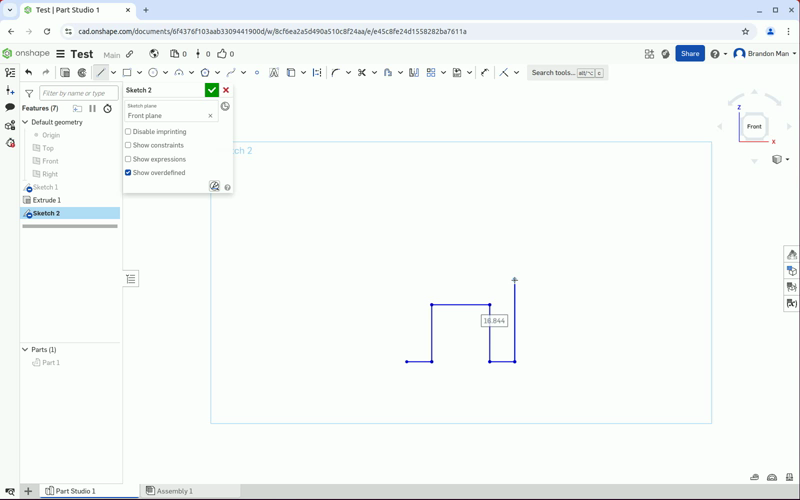
mouse_move(406, 279)
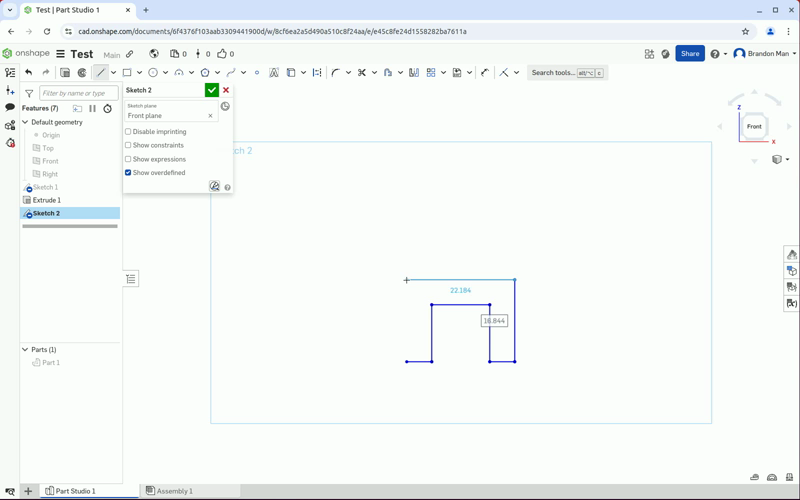
click(406, 279)
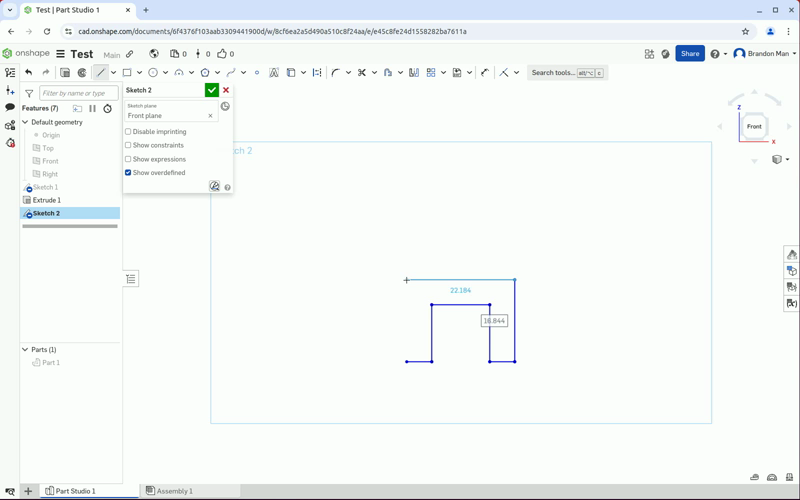
key_up(shift)
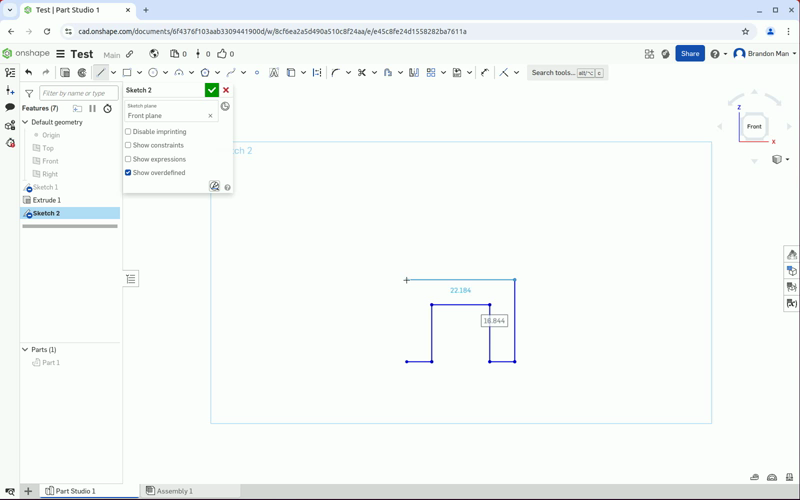
key_down(shift)
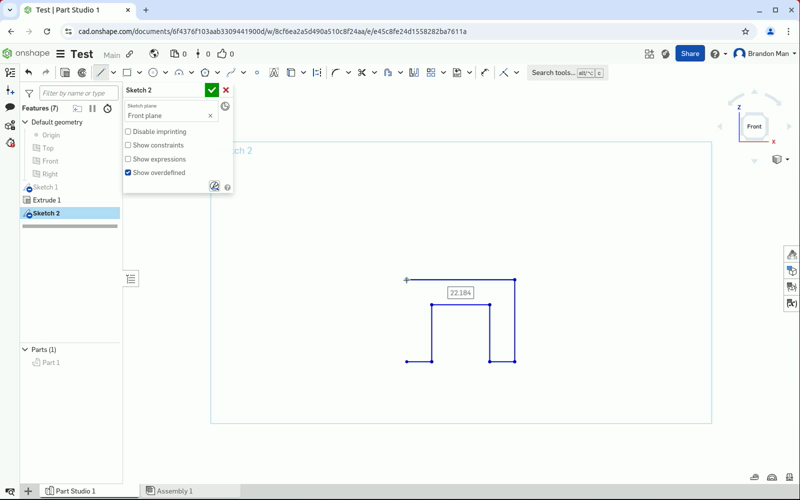
mouse_move(406, 361)
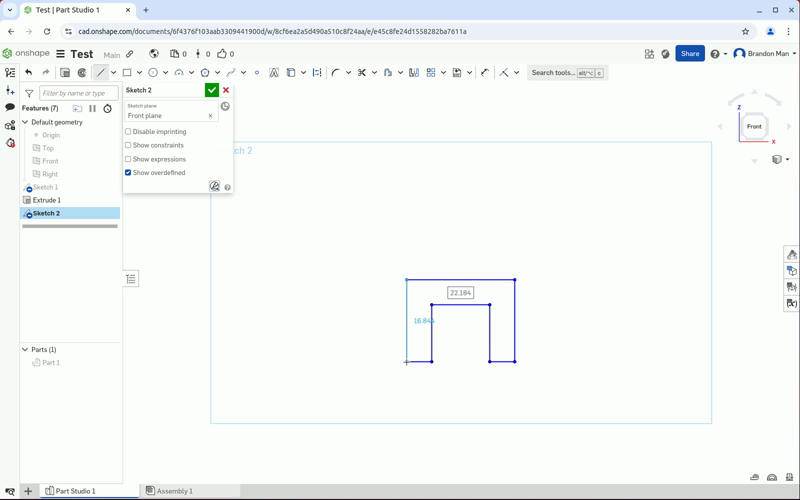
key_up(shift)
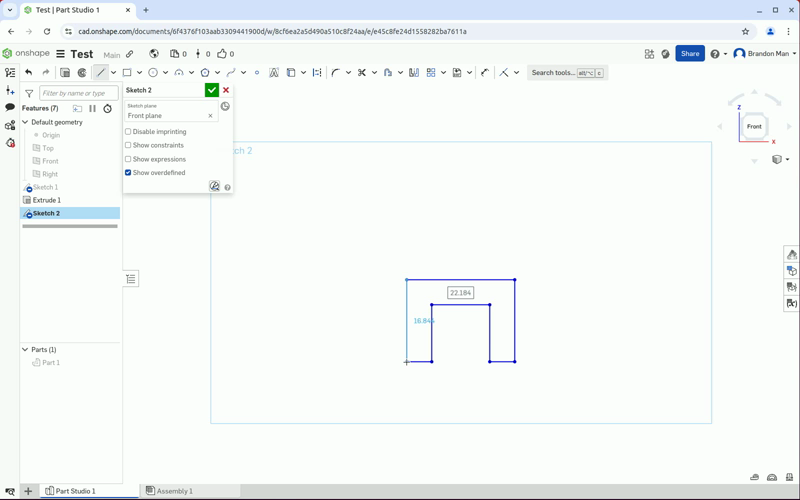
click(406, 361)
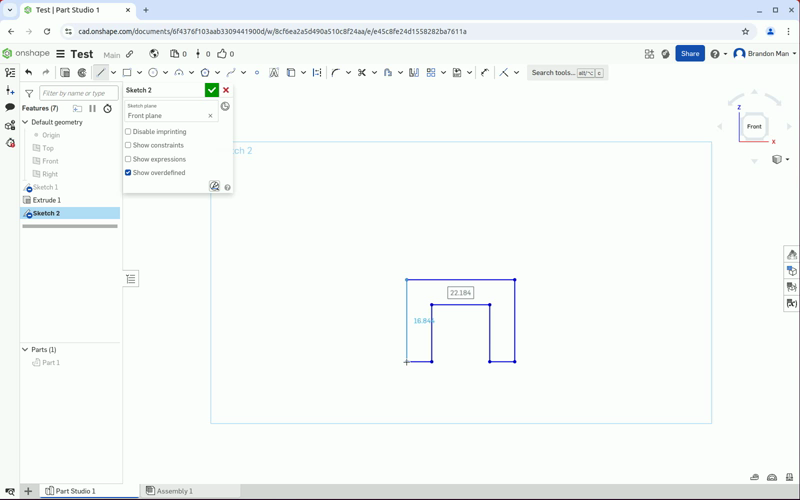
key(esc)
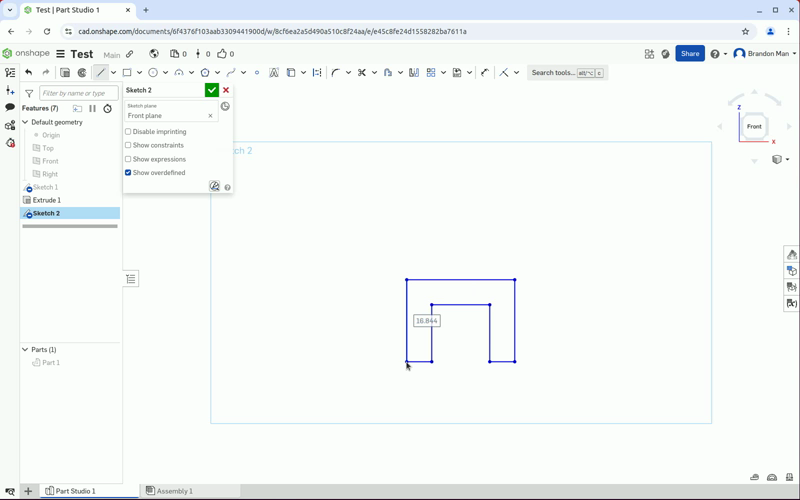
mouse_move(497, 322)
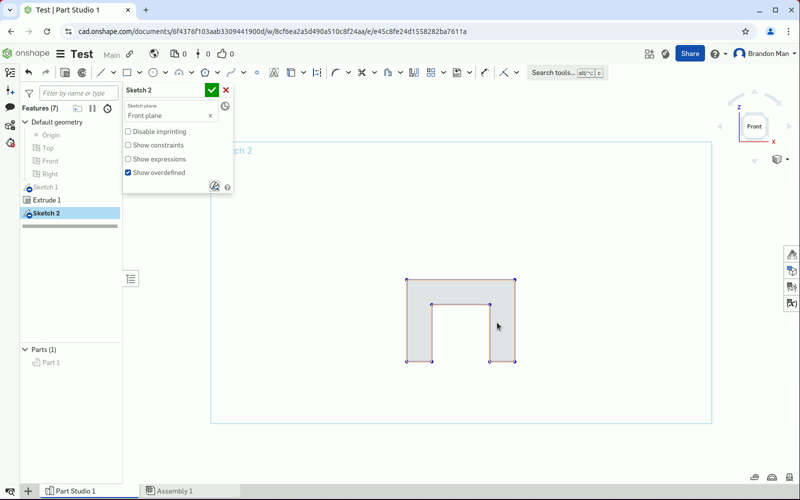
click(497, 322)
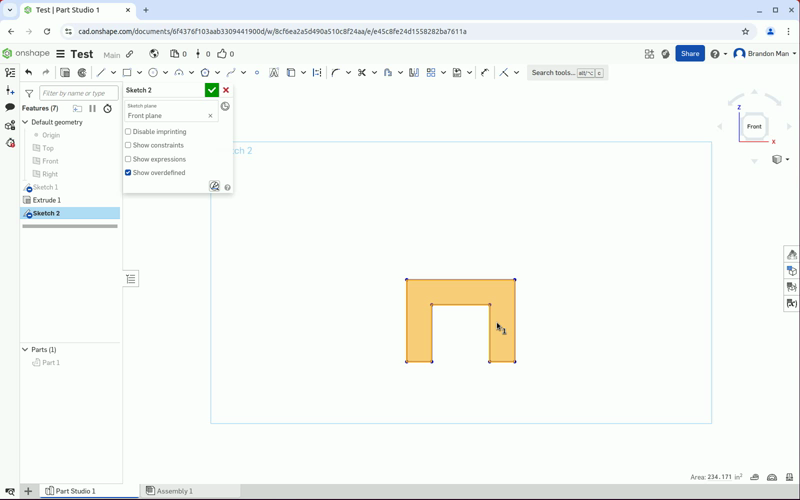
mouse_move(73, 352)
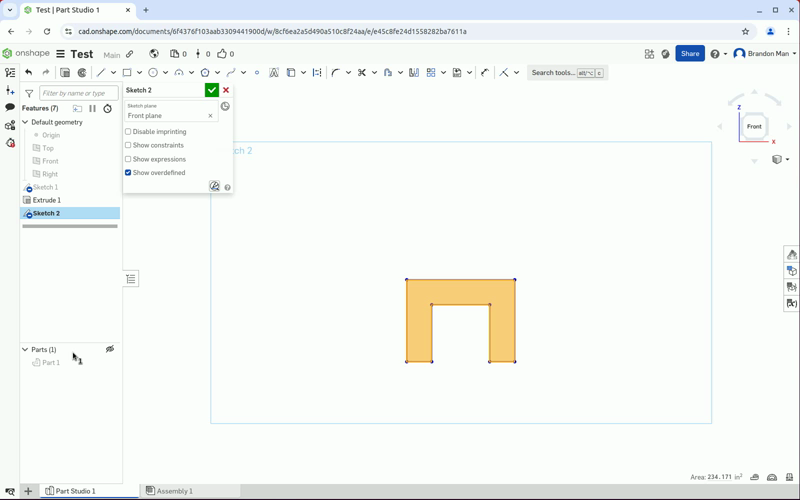
key(shift+y)
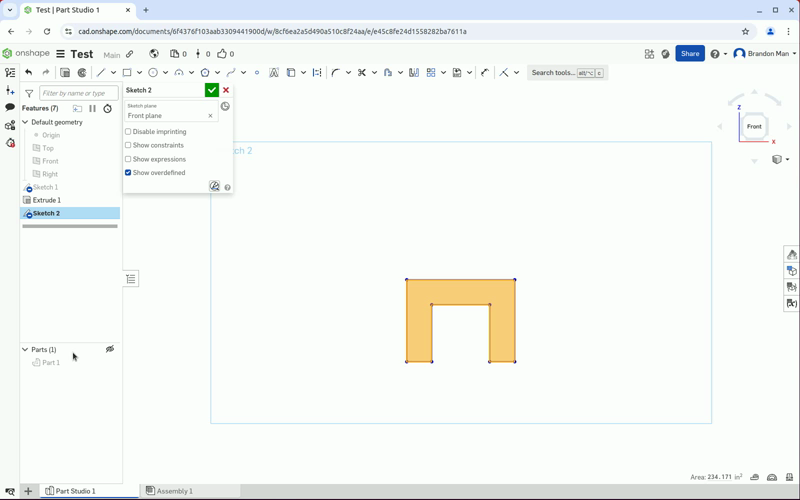
key(shift+e)
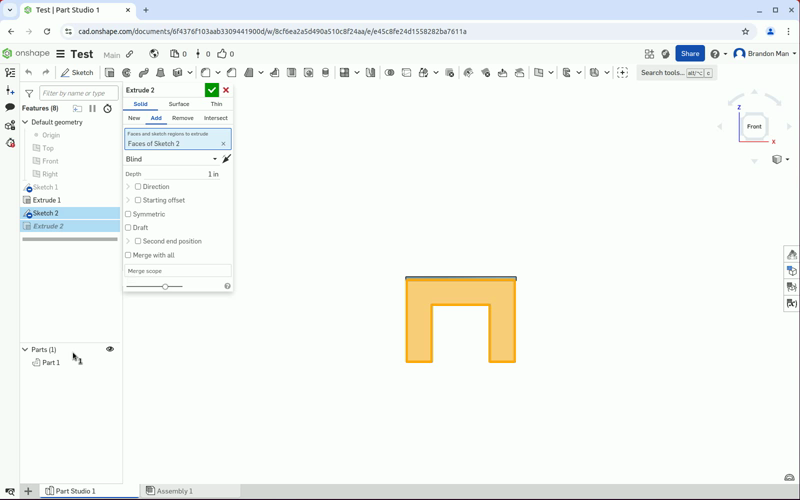
mouse_move(143, 106)
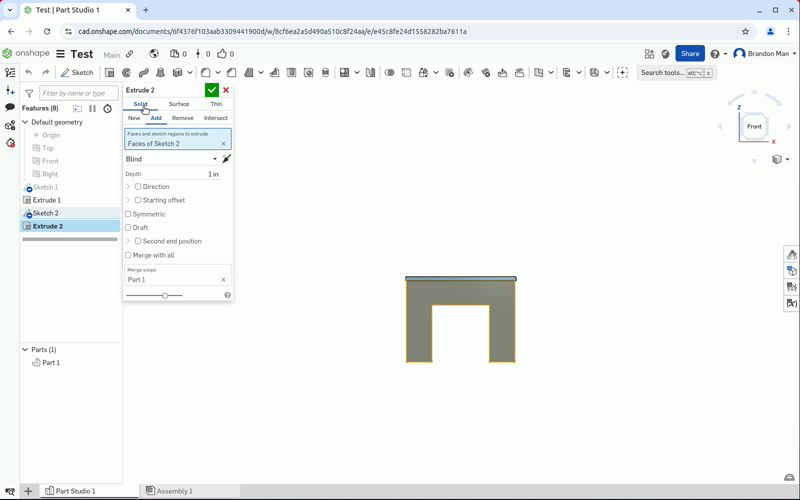
click(143, 106)
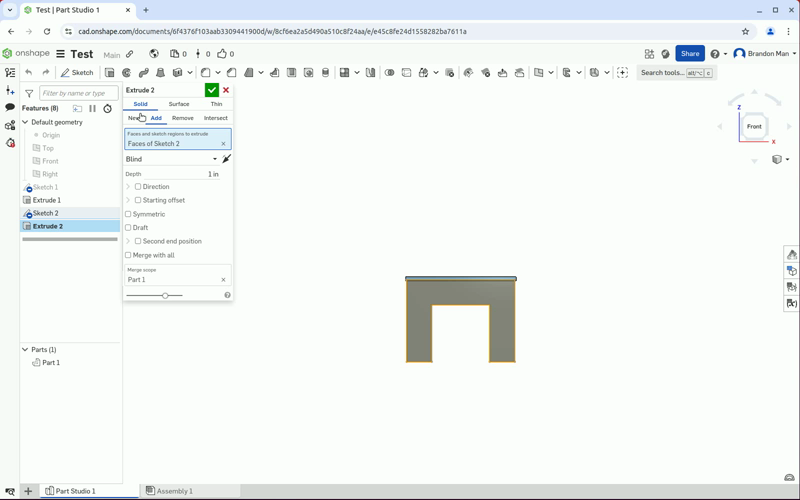
mouse_move(137, 120)
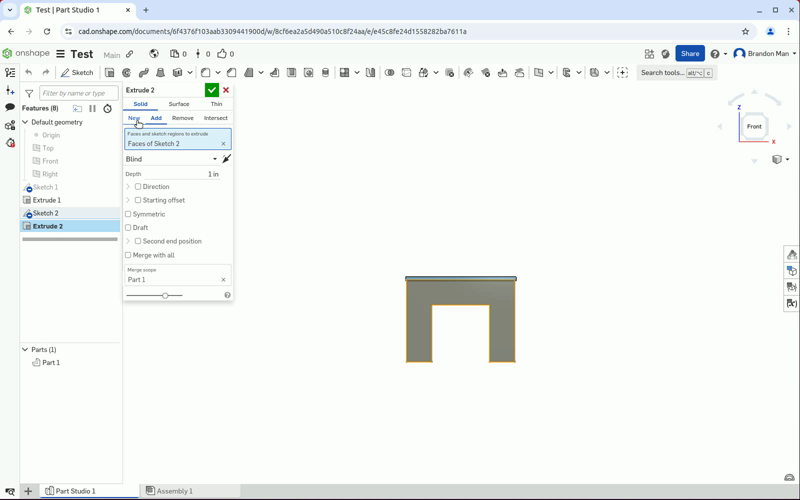
click(137, 120)
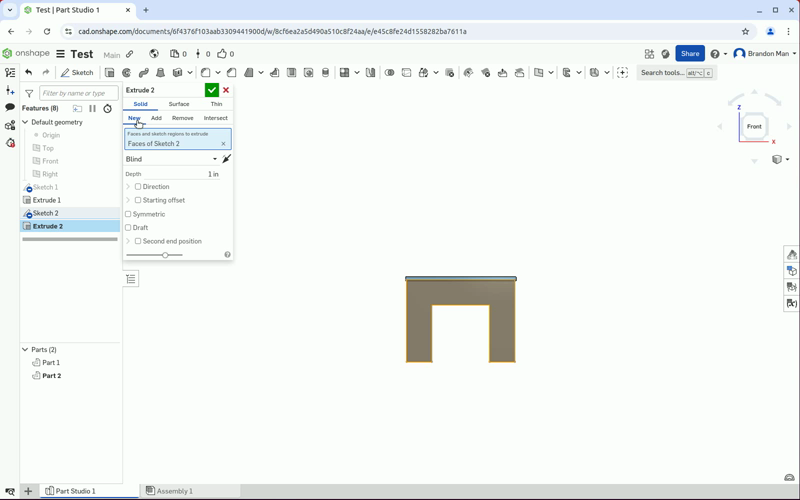
key(tab, 4)
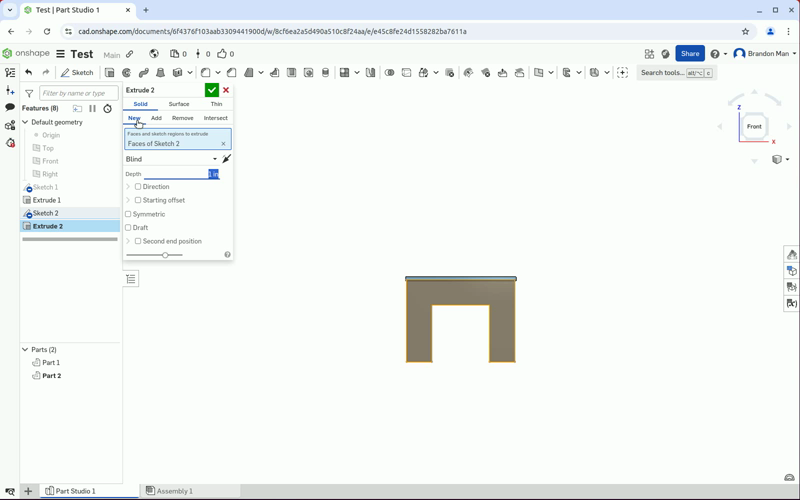
text(2.648)
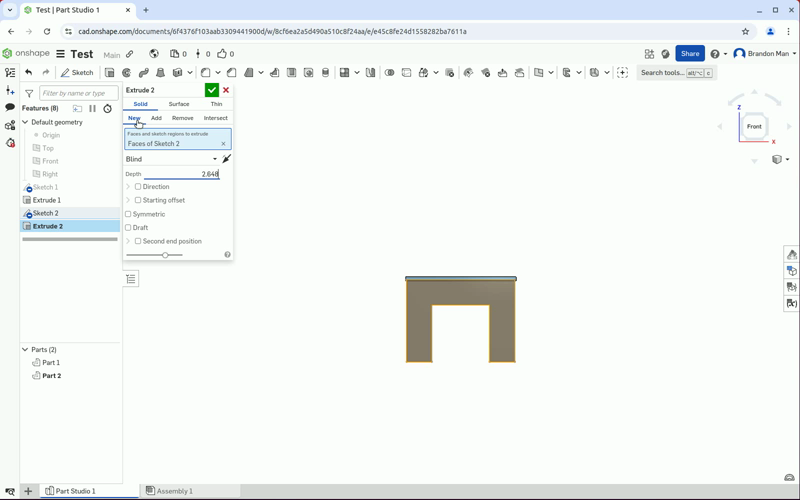
key(enter)
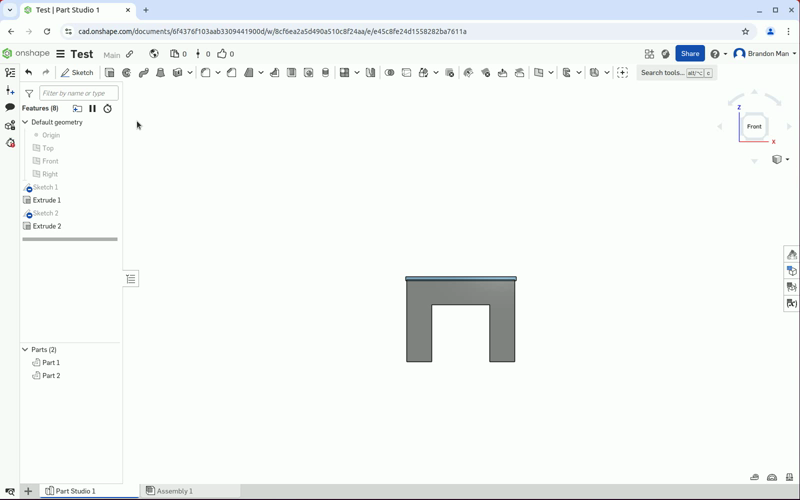
key(shift+h)
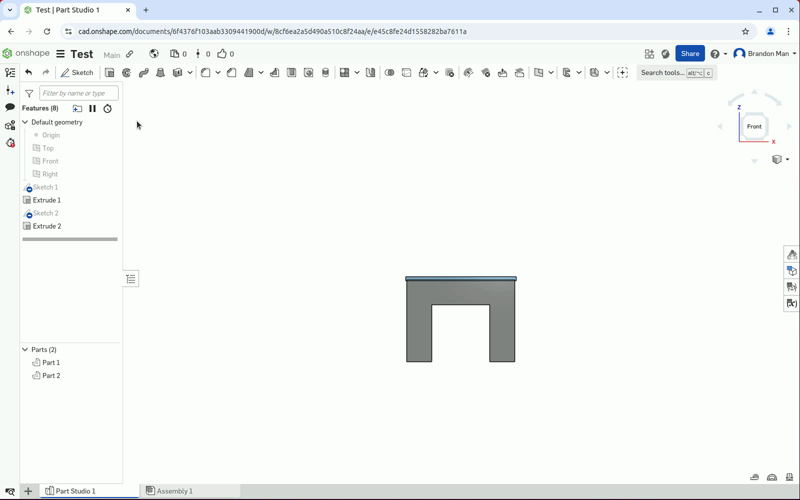
key(shift+h)
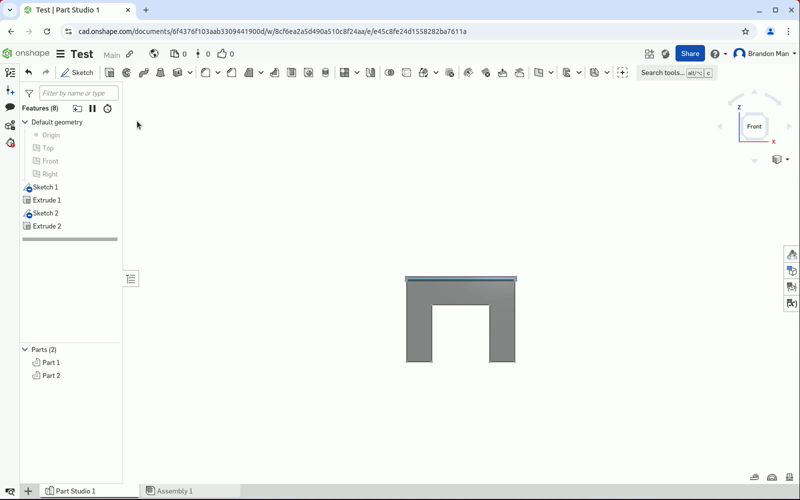
key(shift+7)
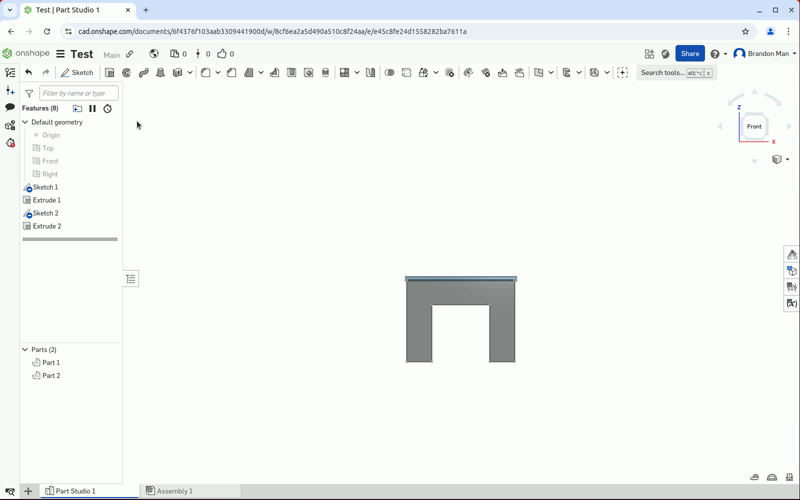
key(left, 2)
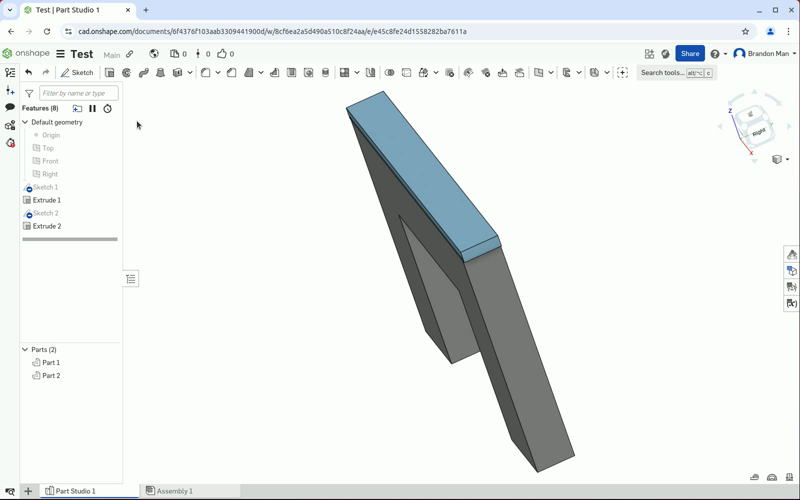
key(down, 2)
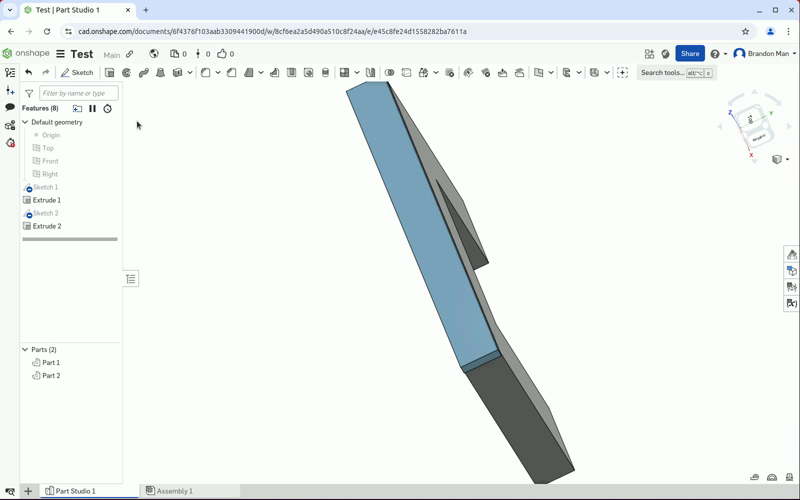
key(up, 2)
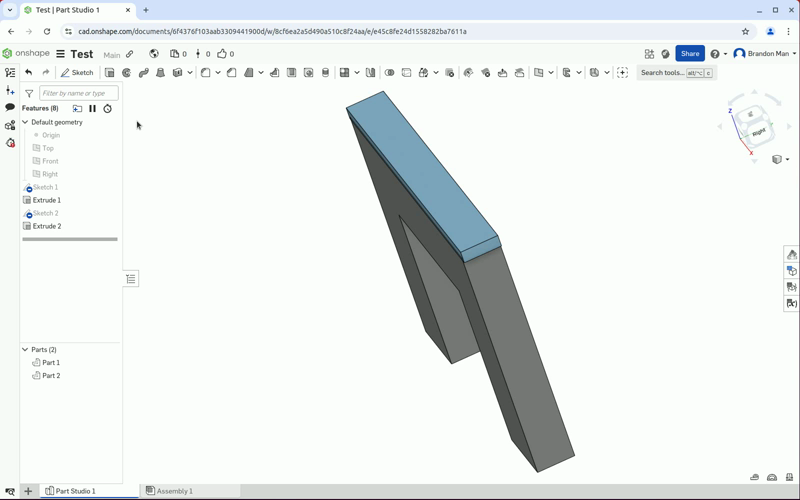
key(right, 2)
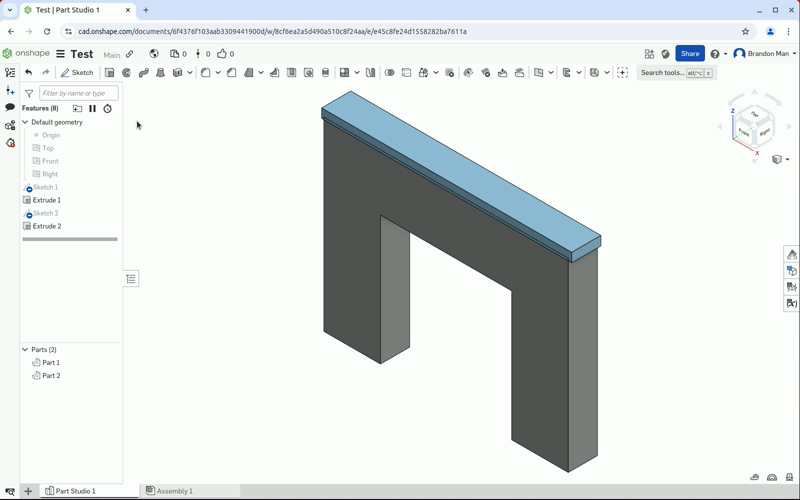
mouse_move(73, 189)
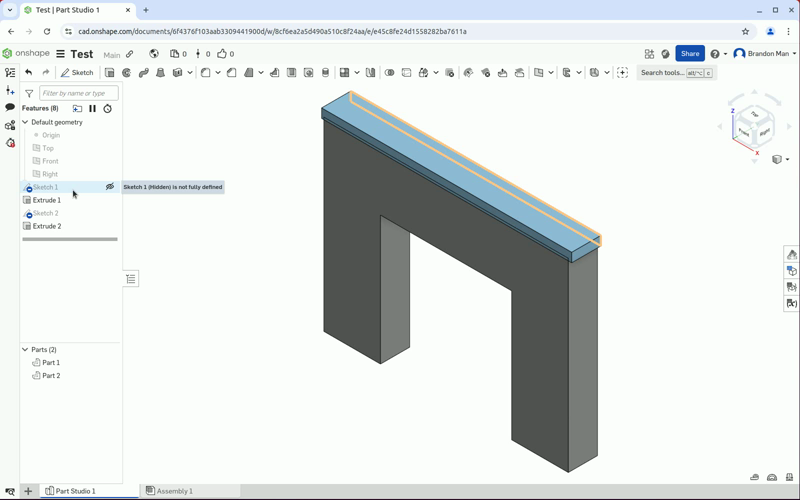
click(73, 189)